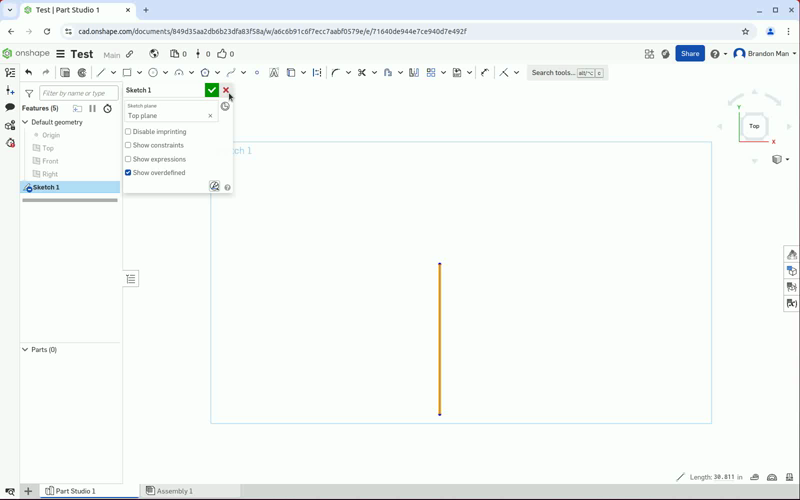
key(shift+h)
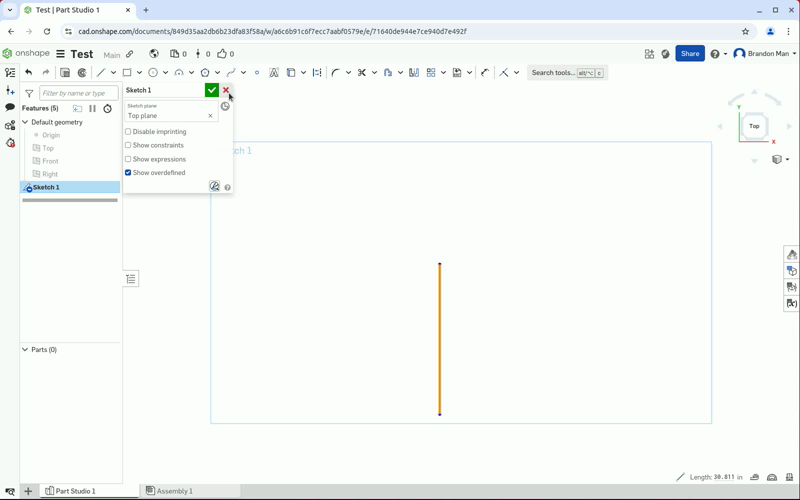
key(shift+s)
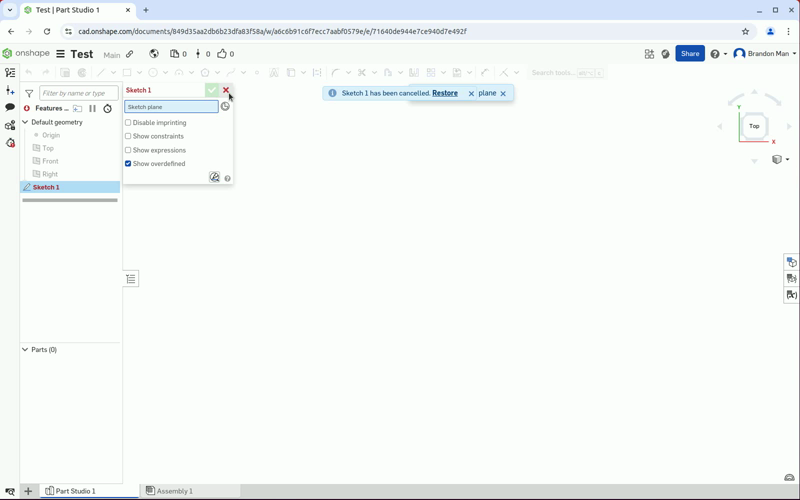
mouse_move(73, 150)
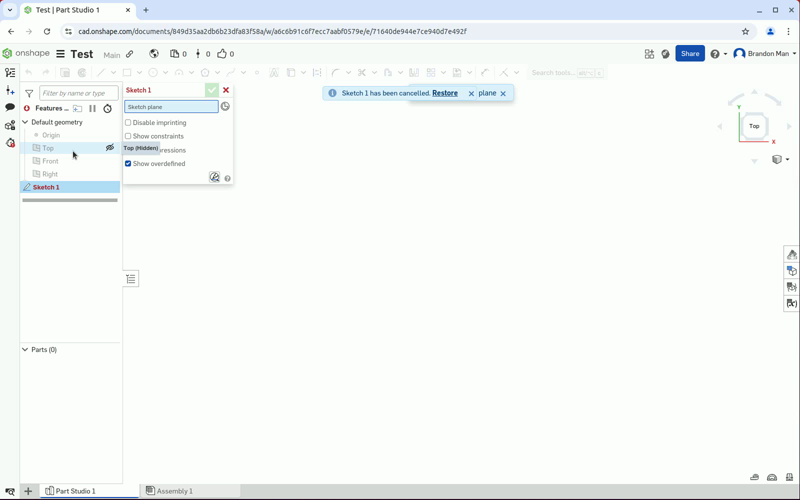
click(73, 150)
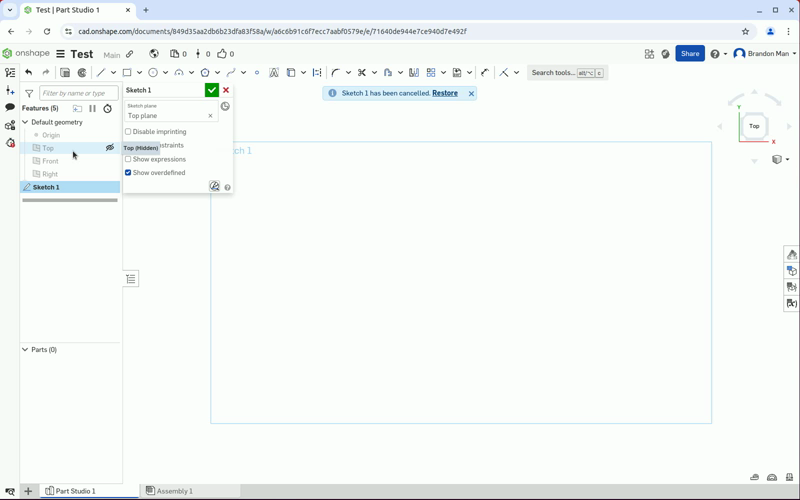
mouse_move(73, 352)
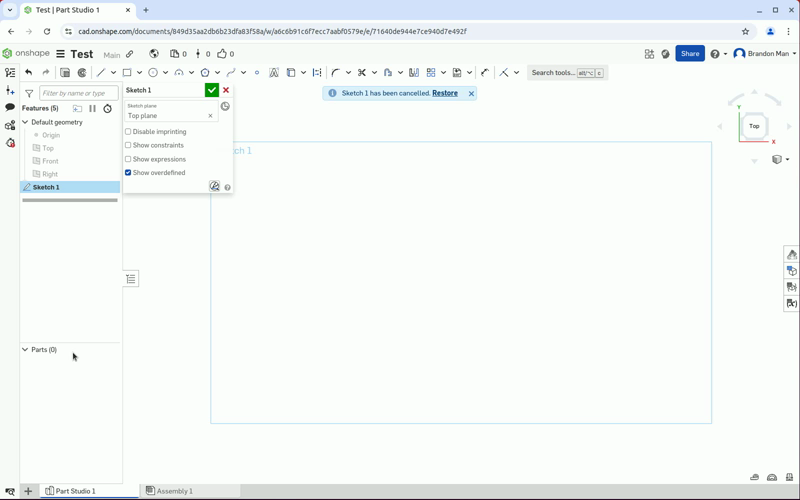
key(y)
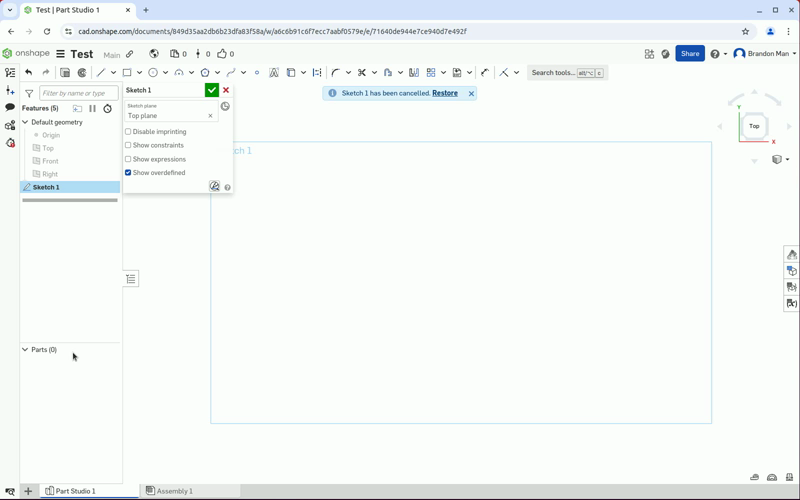
key(l)
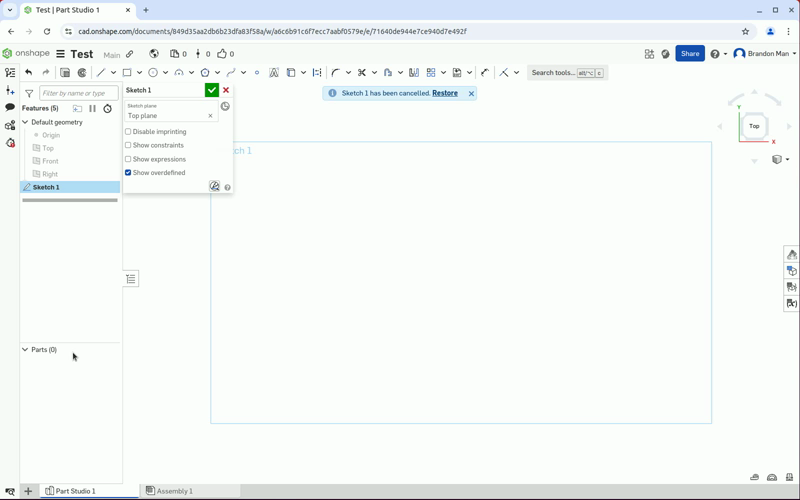
key_down(shift)
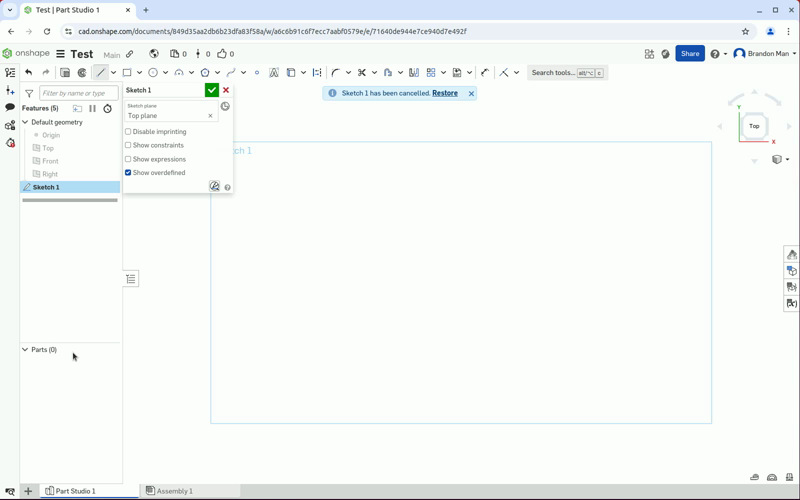
mouse_move(393, 337)
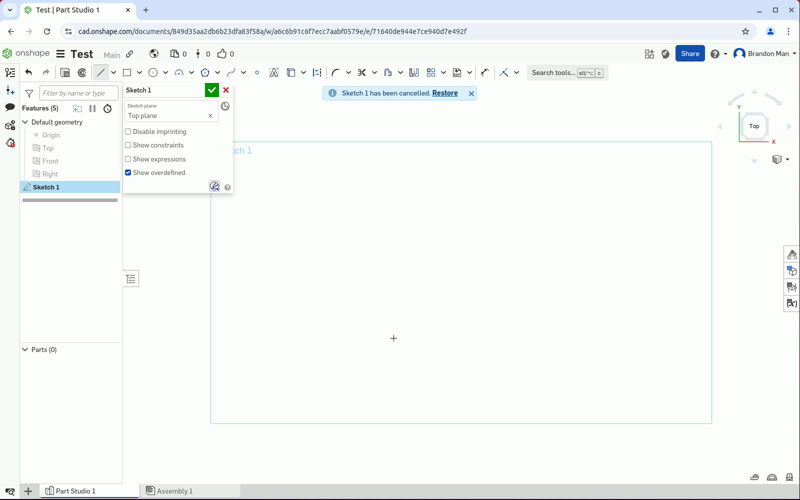
click(393, 337)
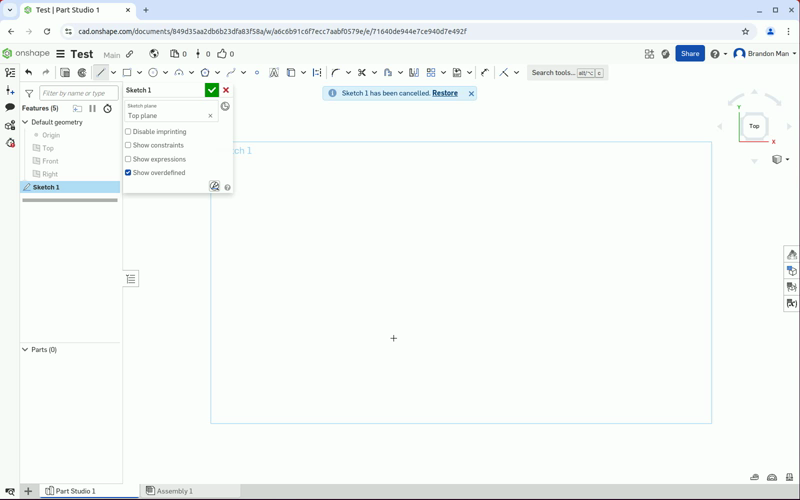
key_up(shift)
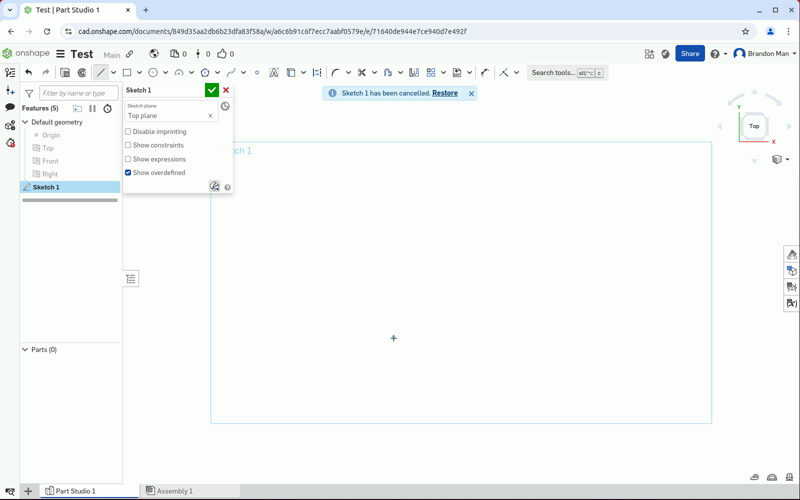
key_down(shift)
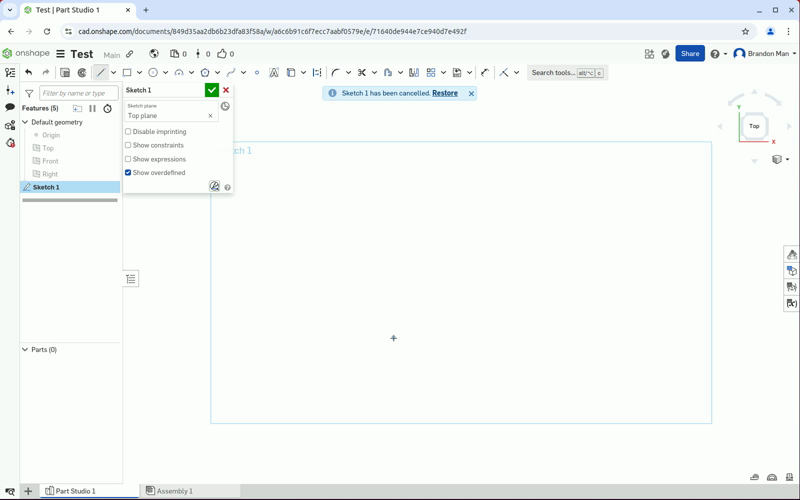
mouse_move(527, 337)
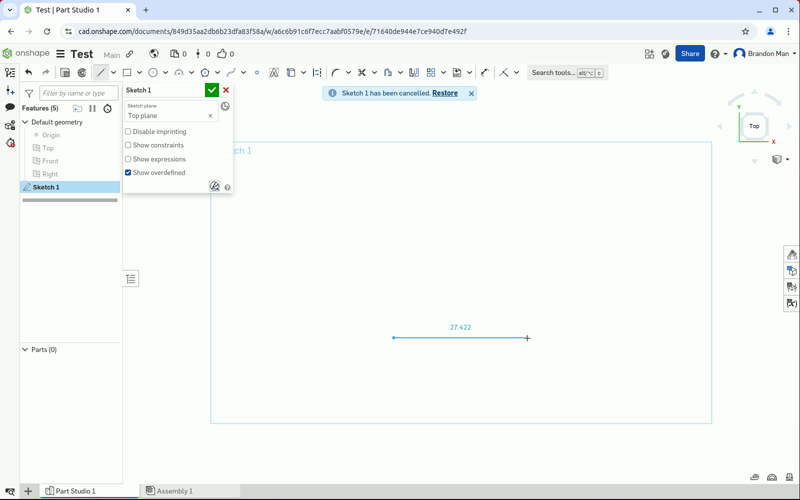
click(527, 337)
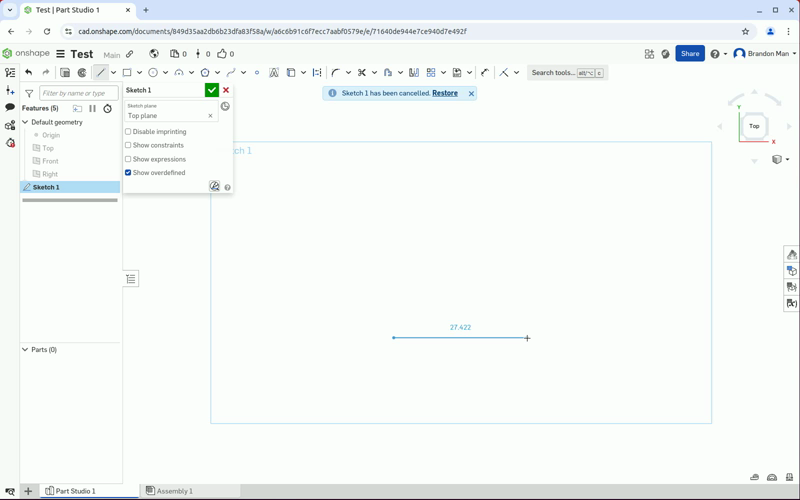
key_up(shift)
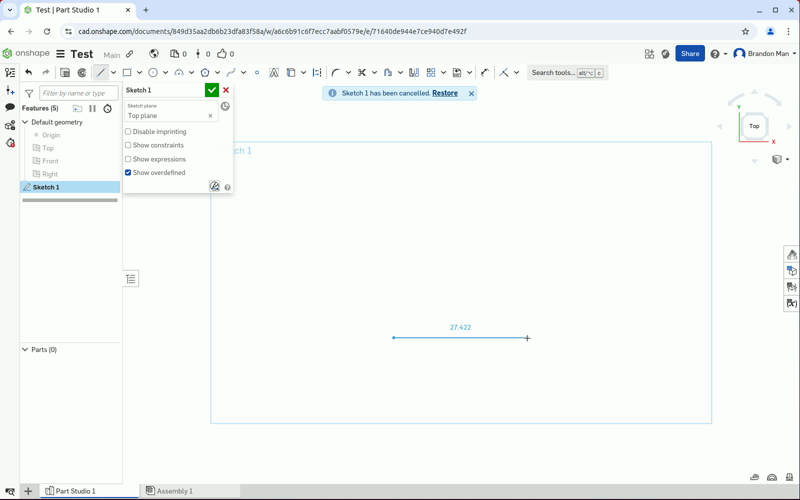
key_down(shift)
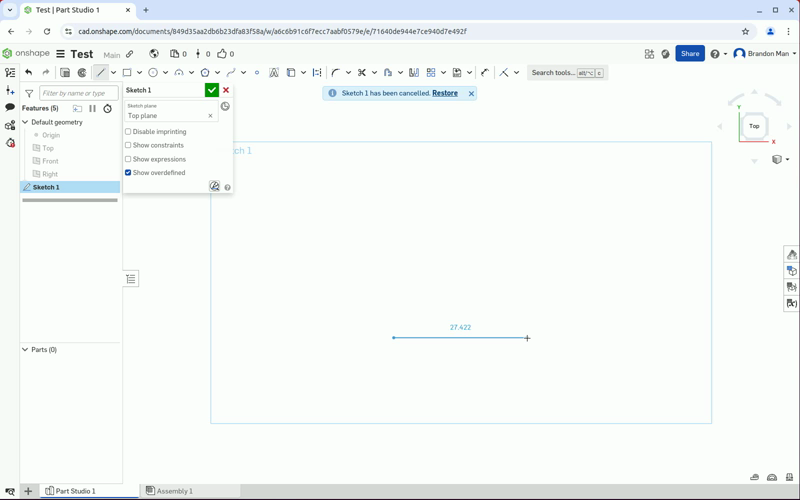
mouse_move(557, 337)
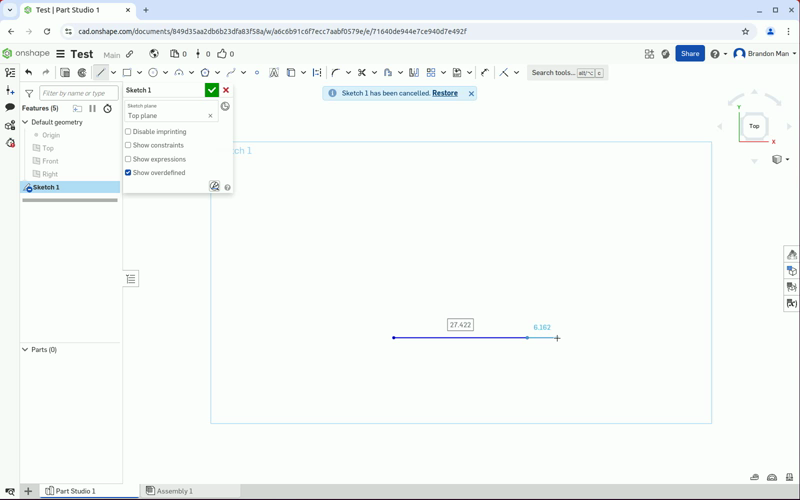
mouse_move(527, 330)
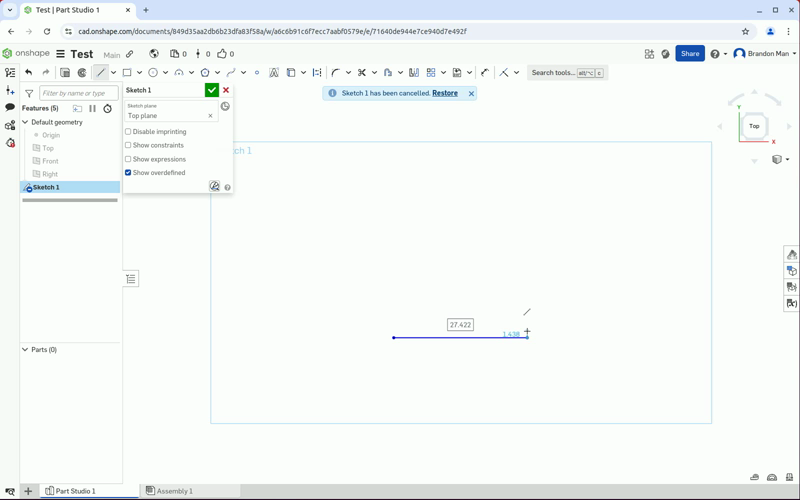
scroll(6)
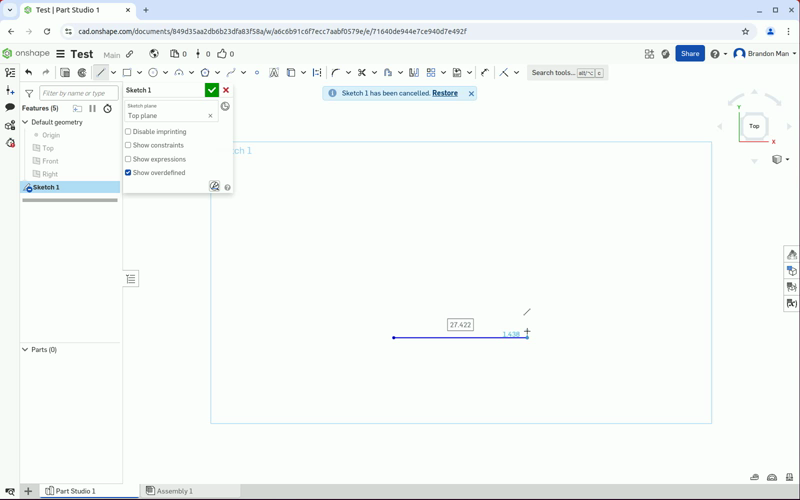
scroll(6)
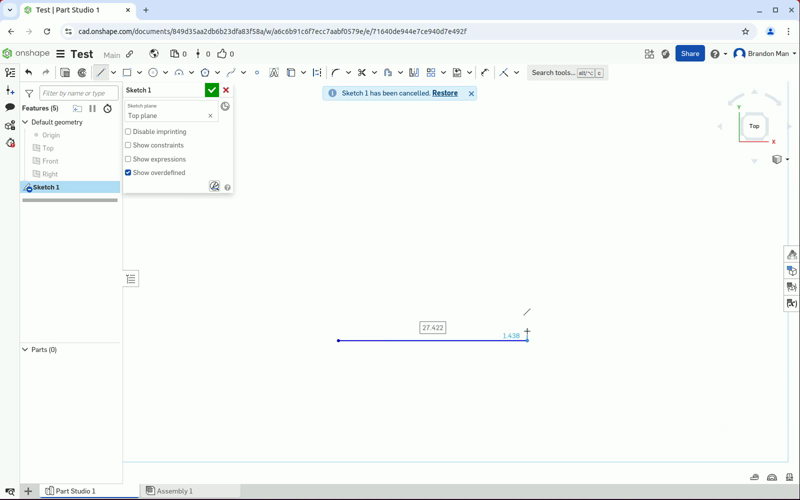
scroll(6)
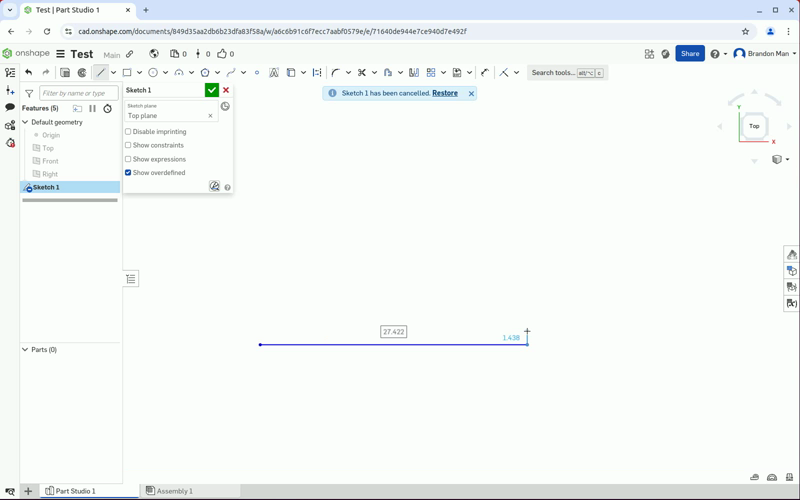
scroll(6)
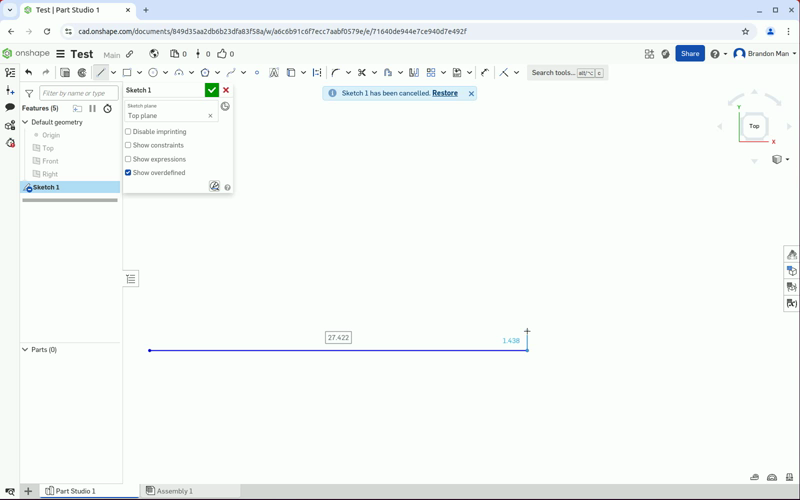
scroll(6)
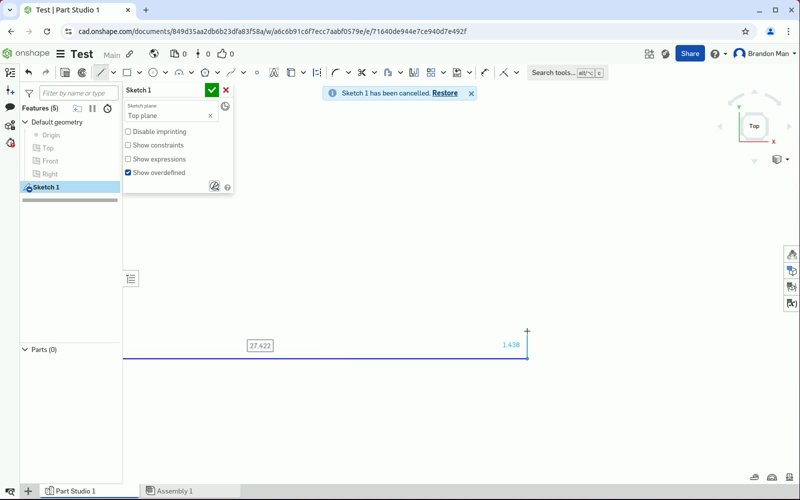
scroll(6)
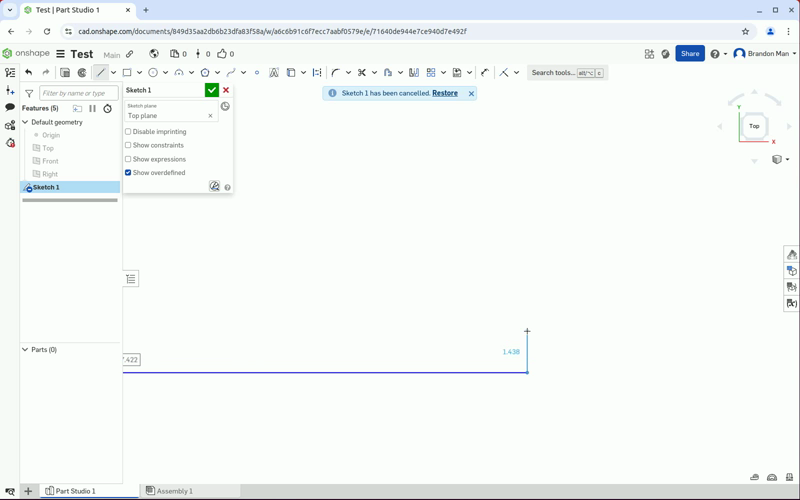
scroll(6)
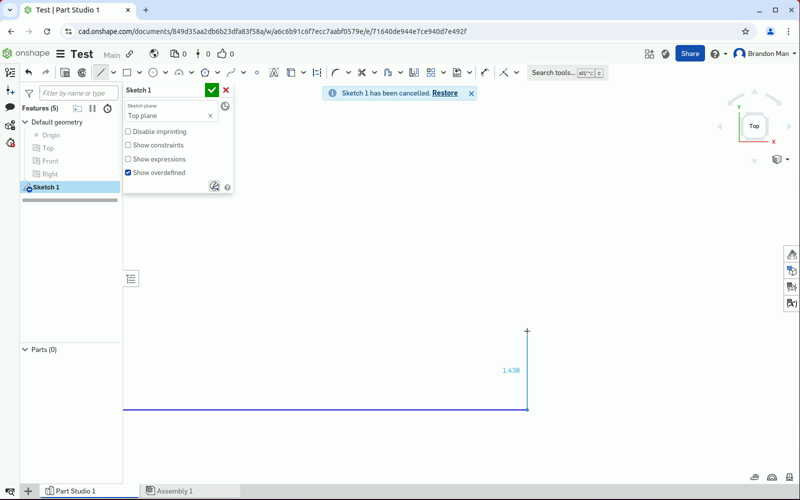
click(527, 330)
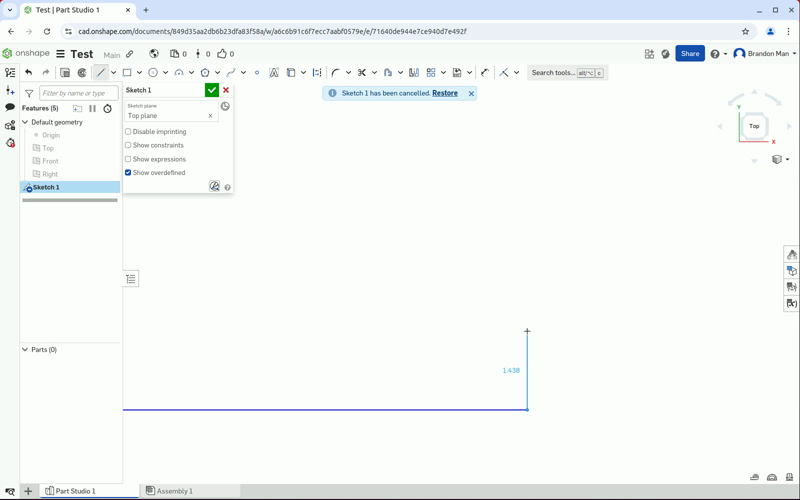
scroll(-6)
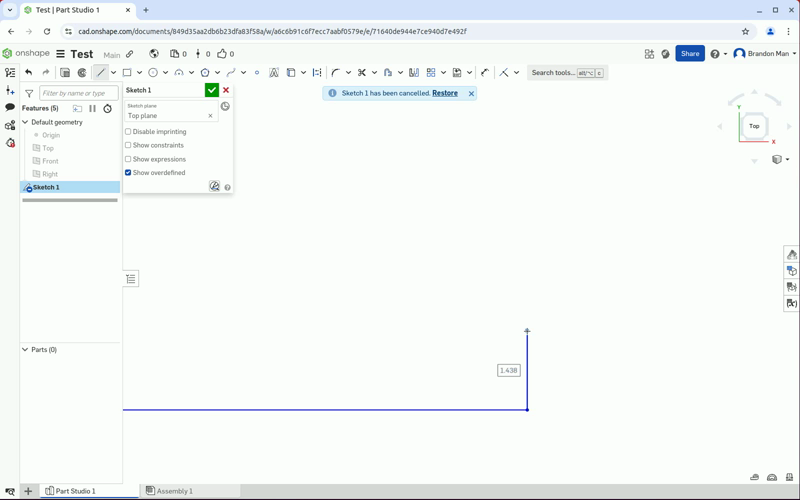
scroll(-6)
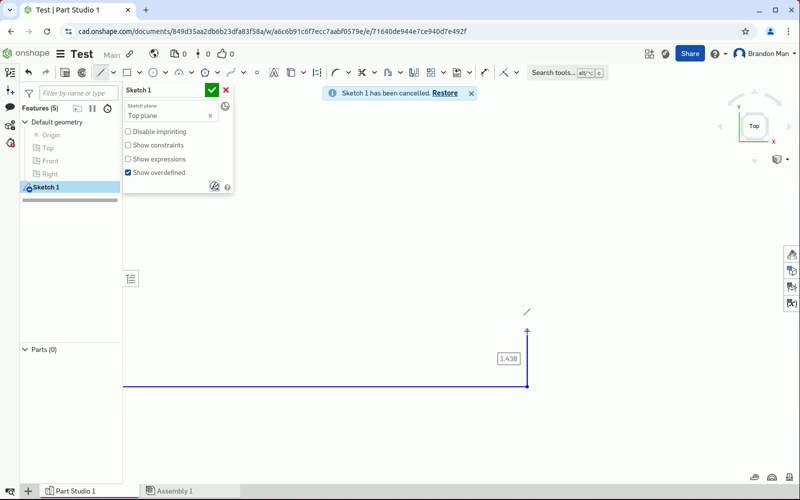
scroll(-6)
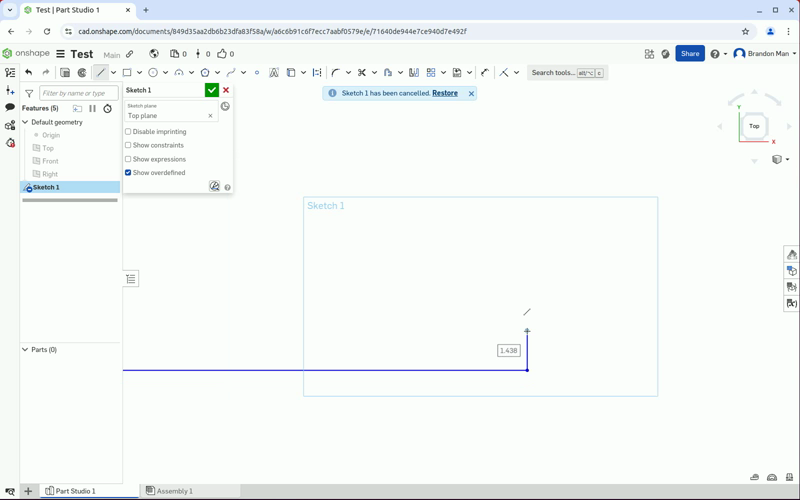
scroll(-6)
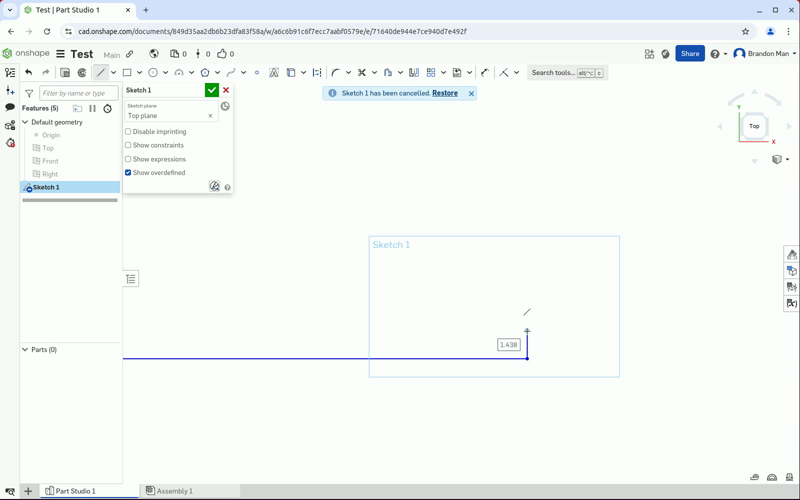
scroll(-6)
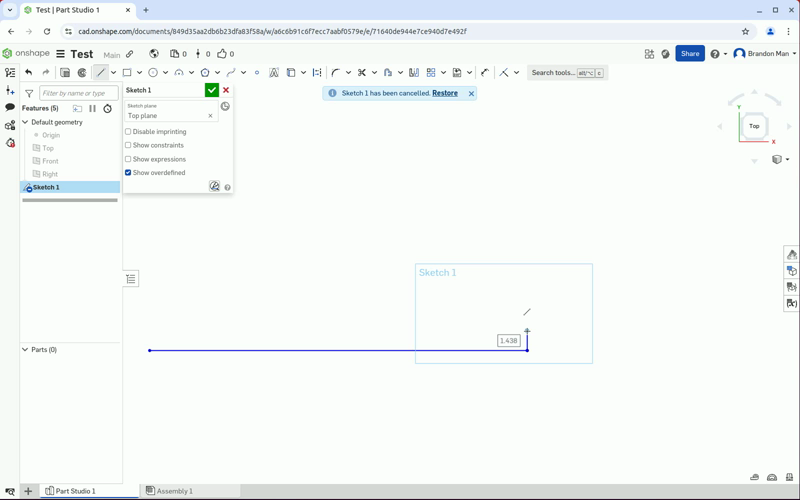
scroll(-6)
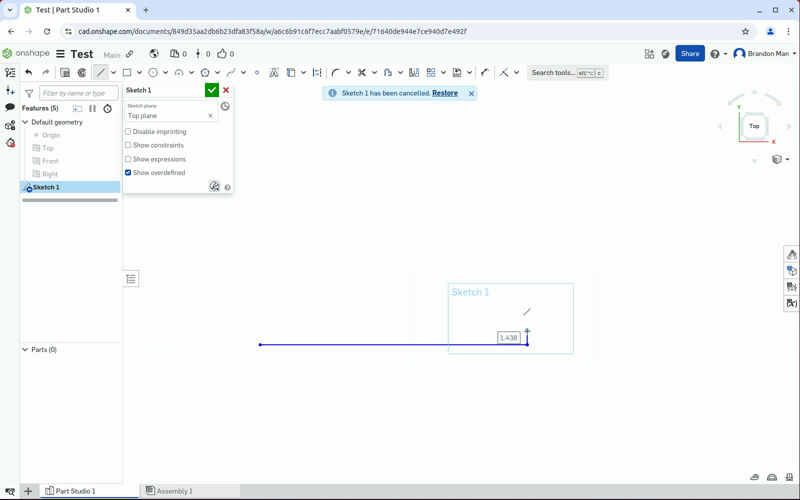
scroll(-6)
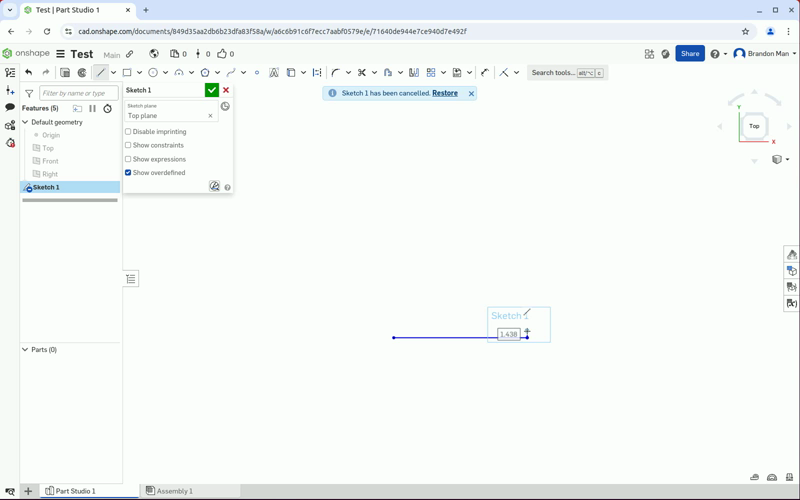
key_up(shift)
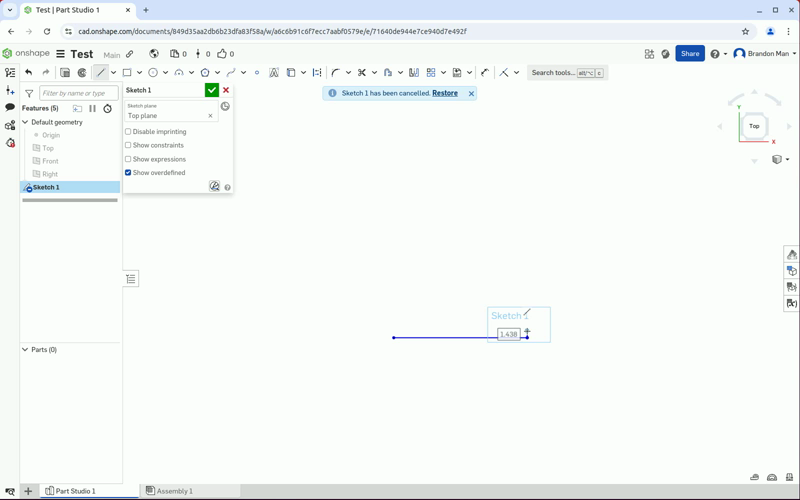
key_down(shift)
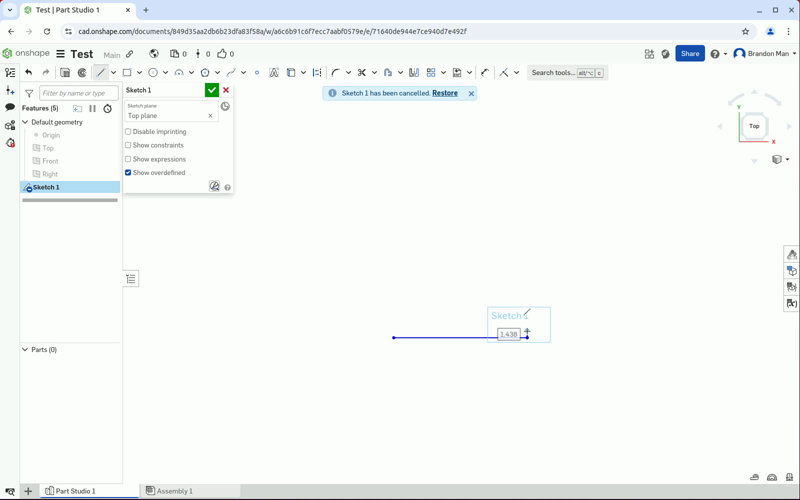
mouse_move(393, 330)
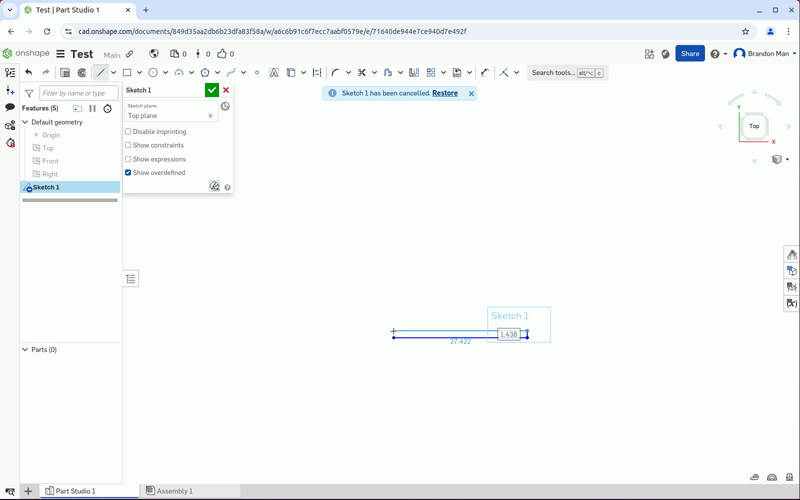
click(393, 330)
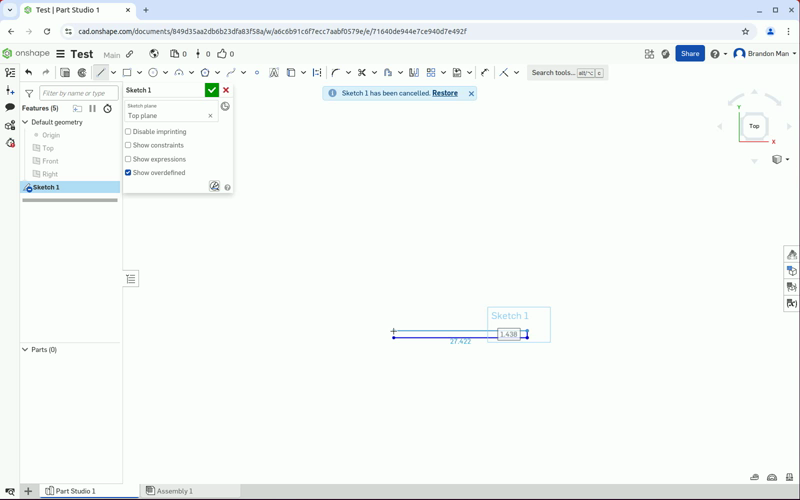
key_up(shift)
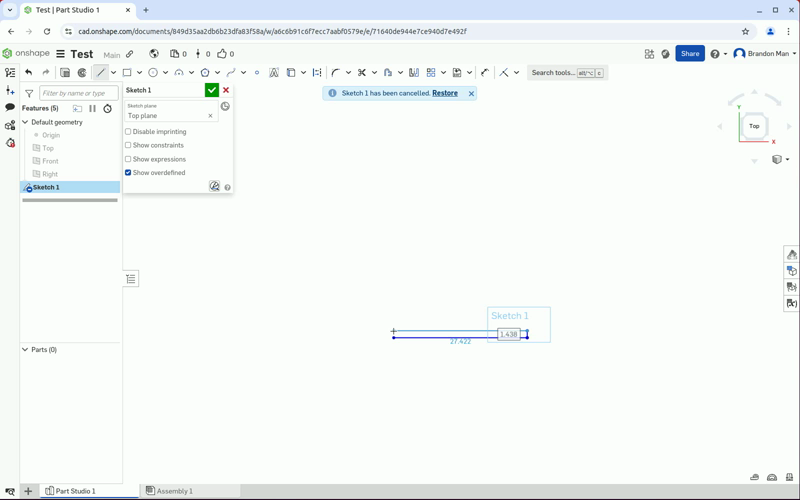
mouse_move(423, 330)
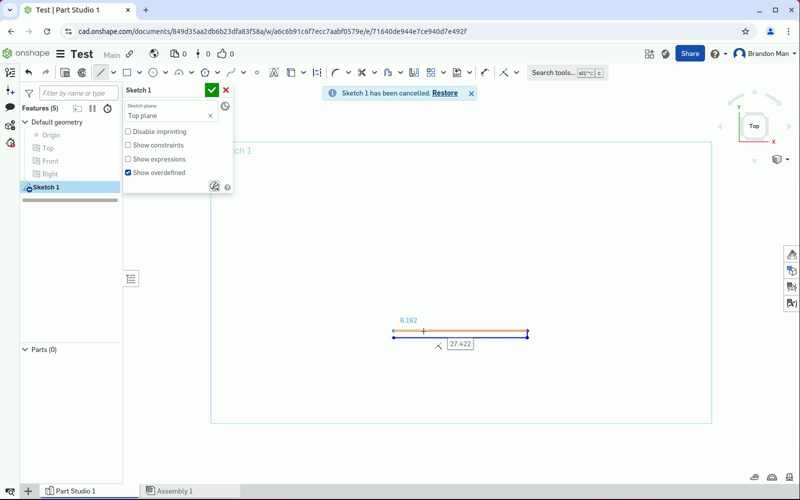
key_down(shift)
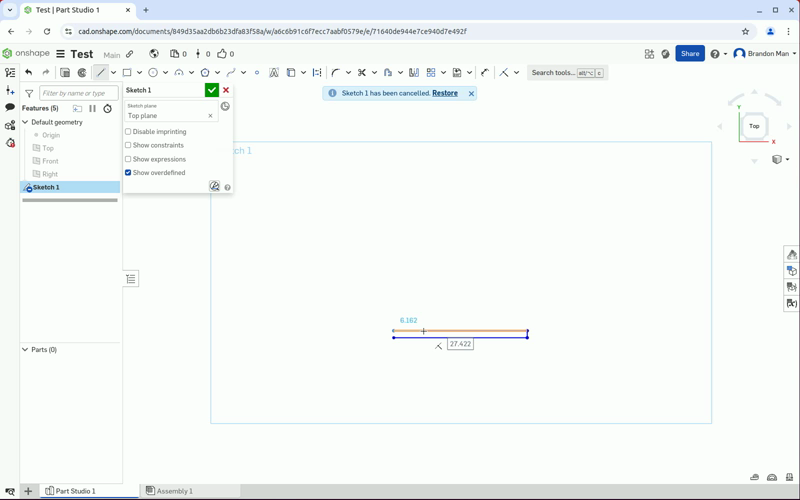
mouse_move(393, 337)
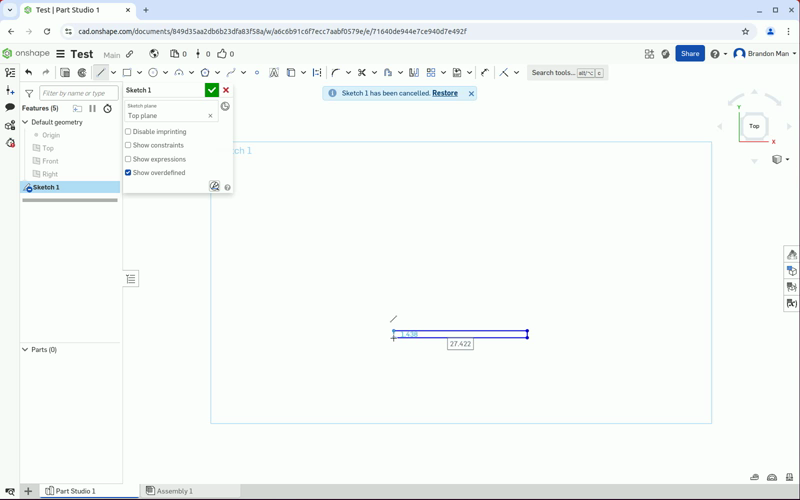
scroll(6)
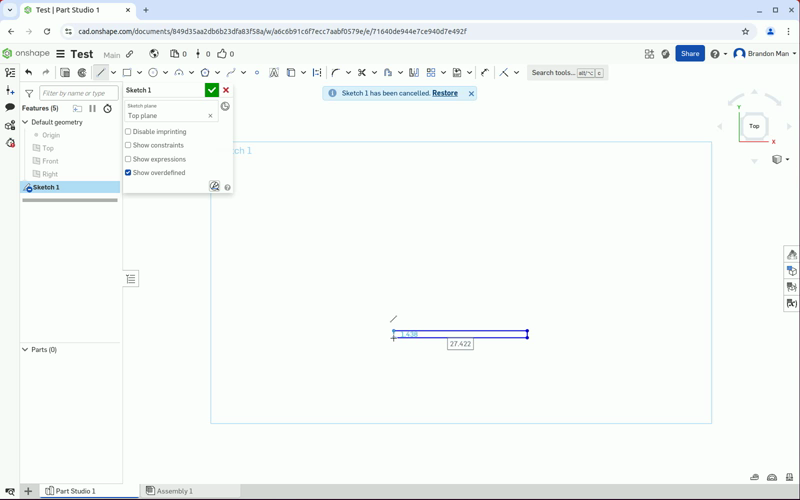
scroll(6)
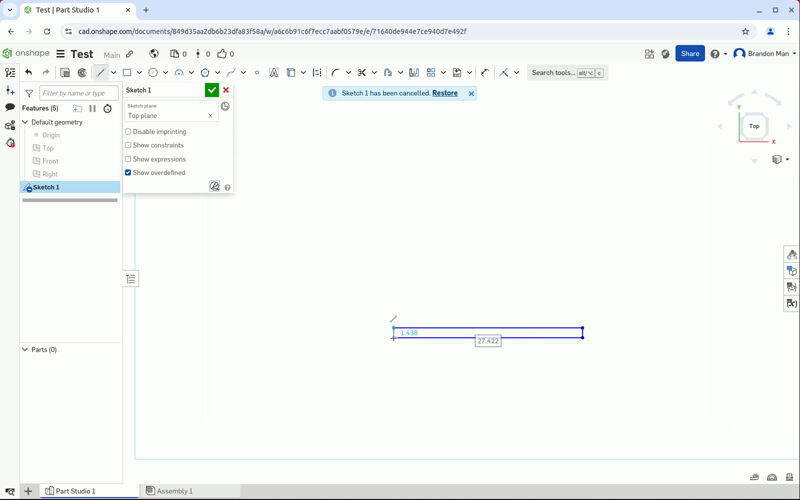
scroll(6)
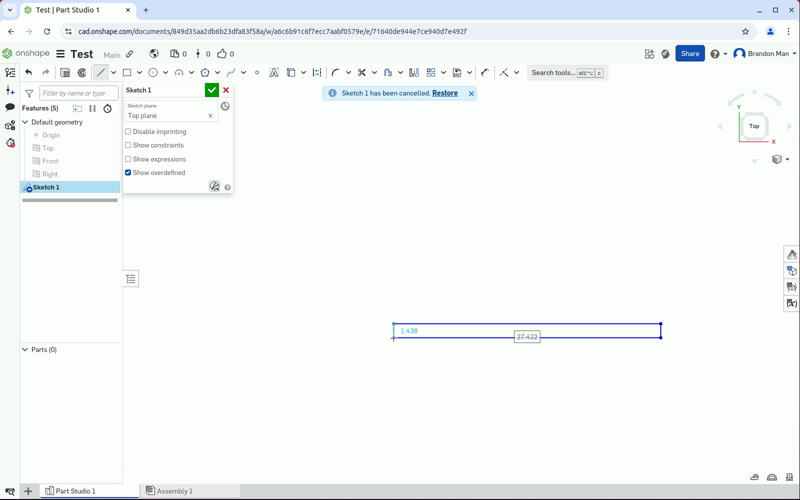
scroll(6)
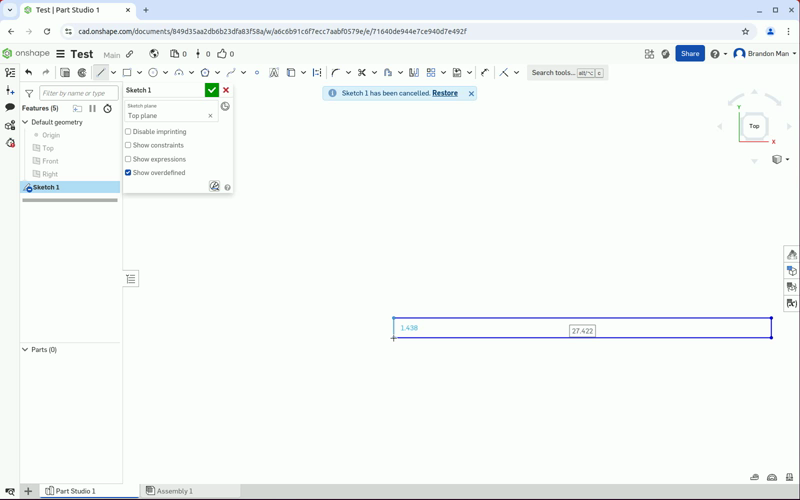
scroll(6)
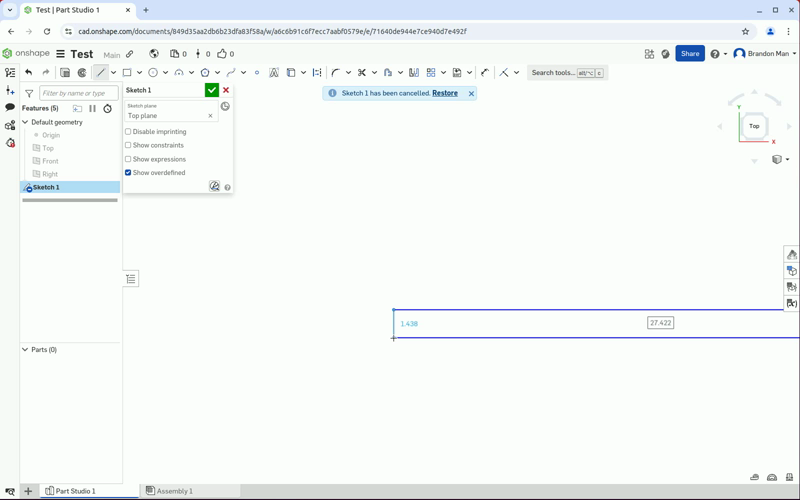
scroll(6)
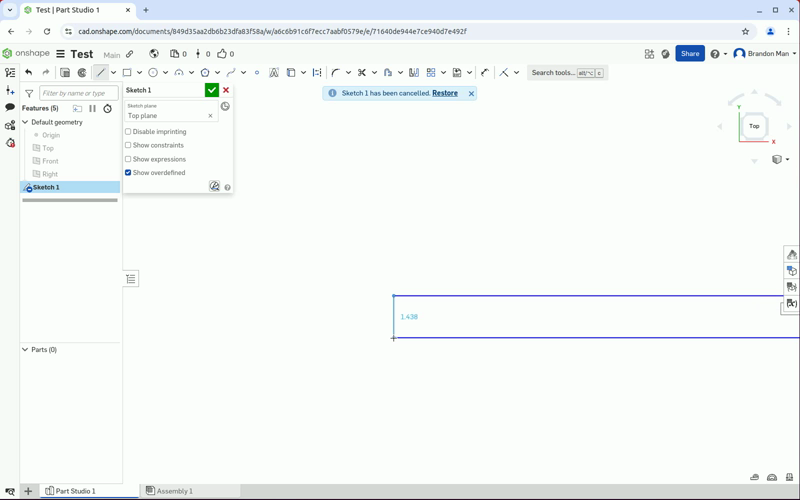
scroll(6)
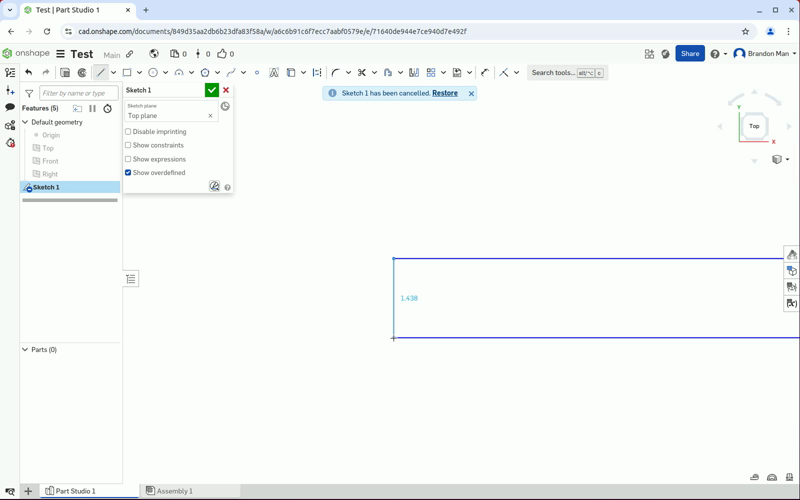
key_up(shift)
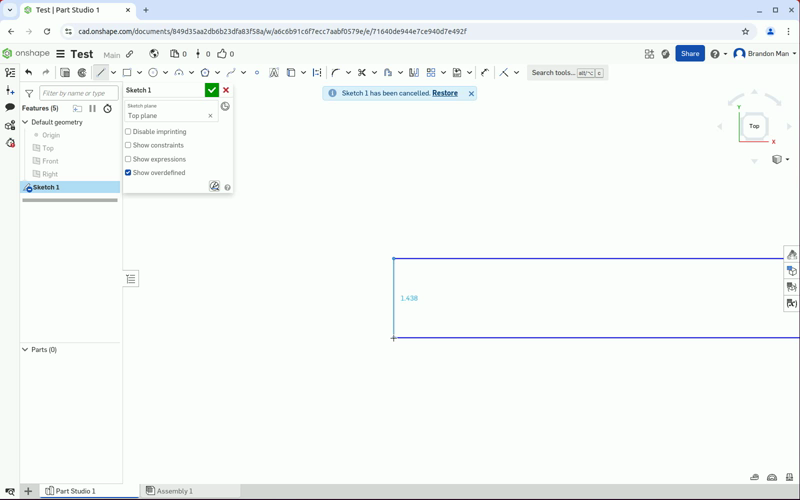
click(393, 337)
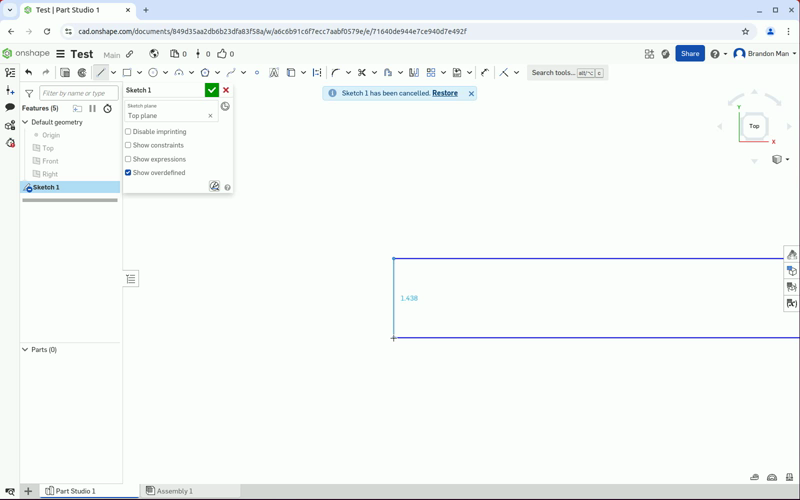
scroll(-6)
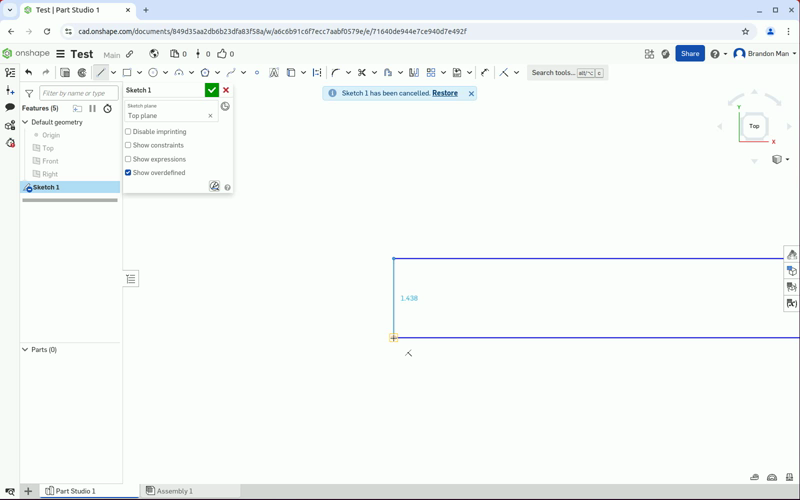
scroll(-6)
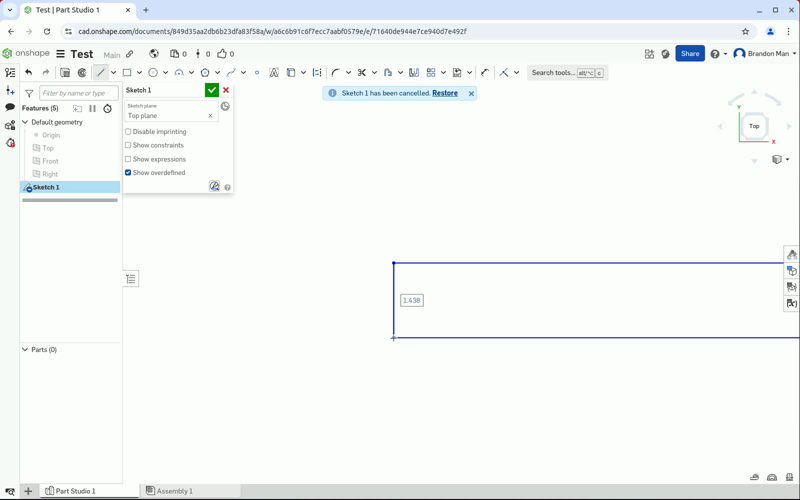
scroll(-6)
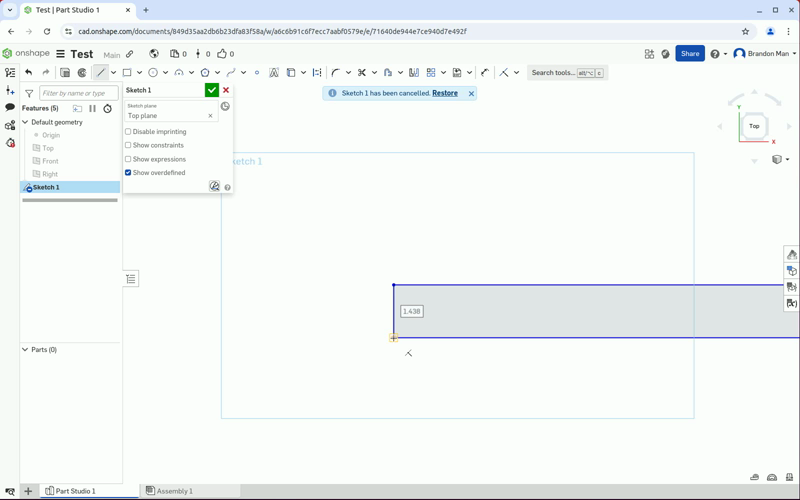
scroll(-6)
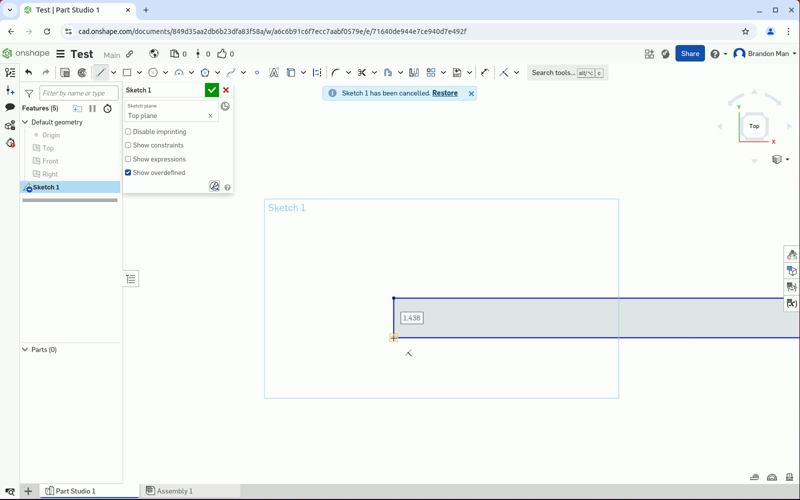
scroll(-6)
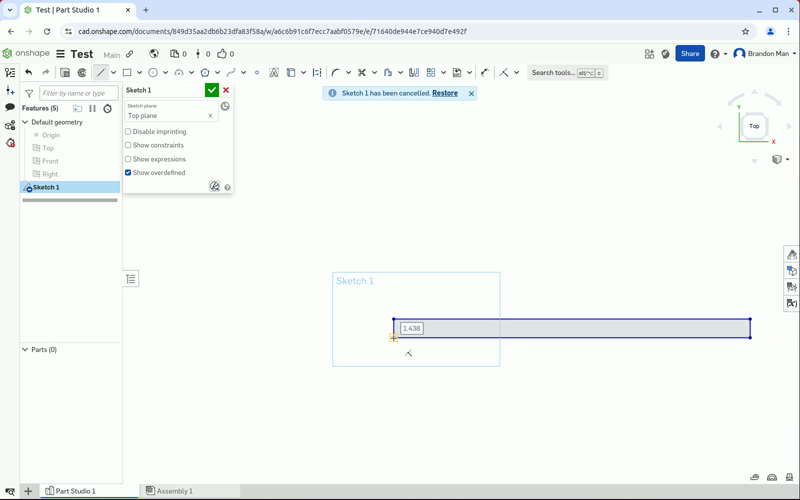
scroll(-6)
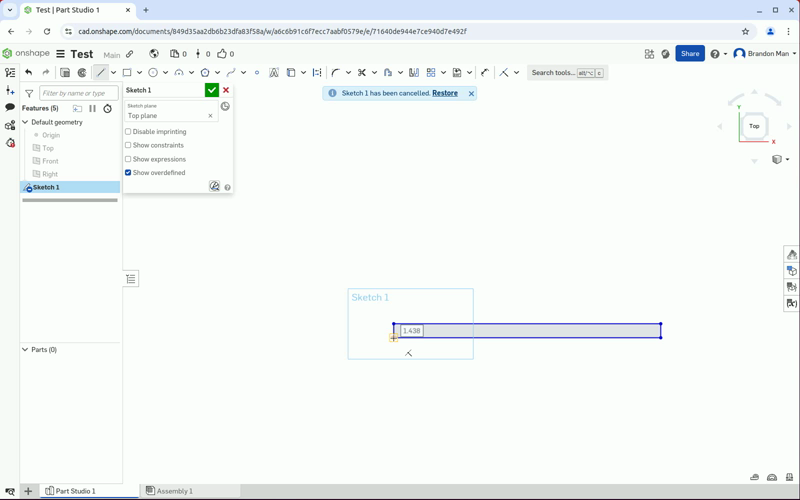
scroll(-6)
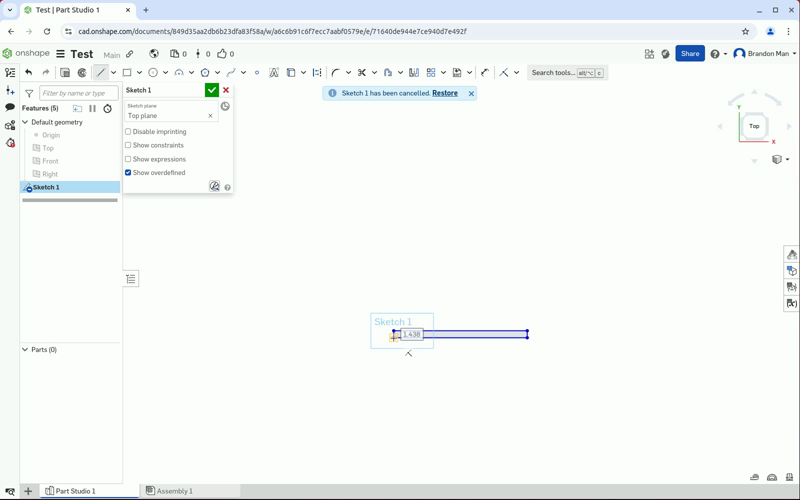
key(esc)
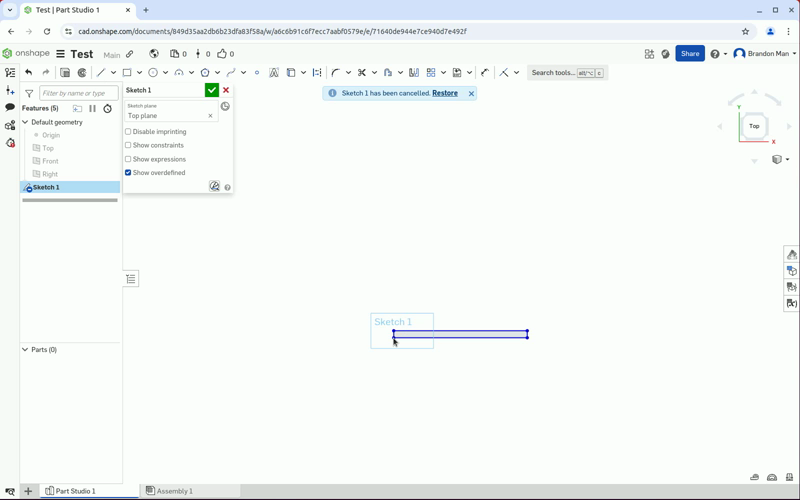
mouse_move(502, 333)
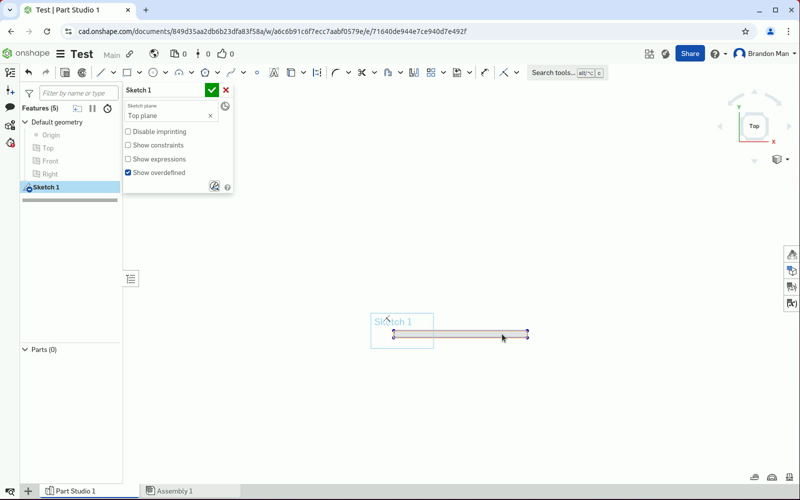
scroll(6)
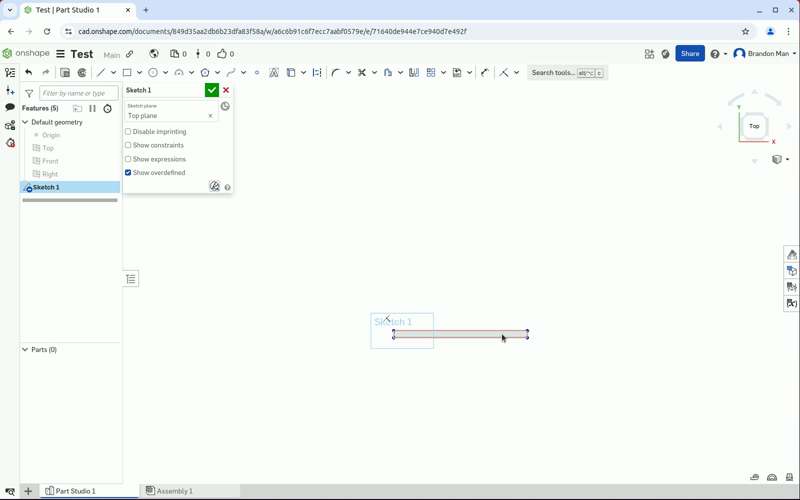
scroll(6)
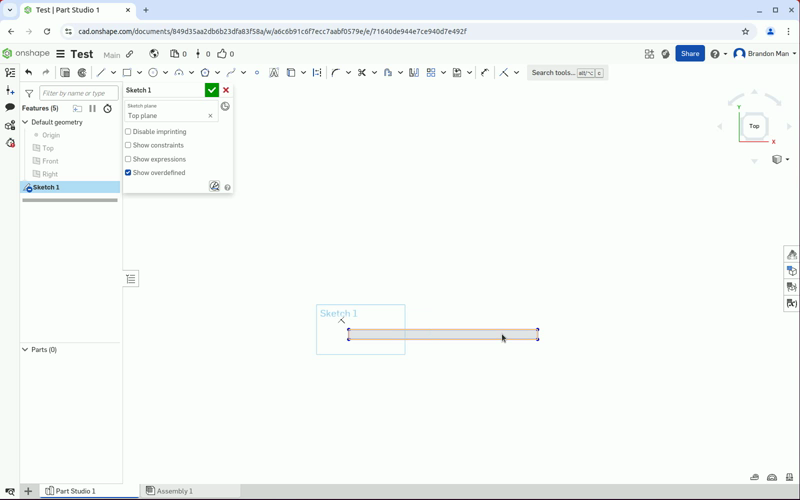
scroll(6)
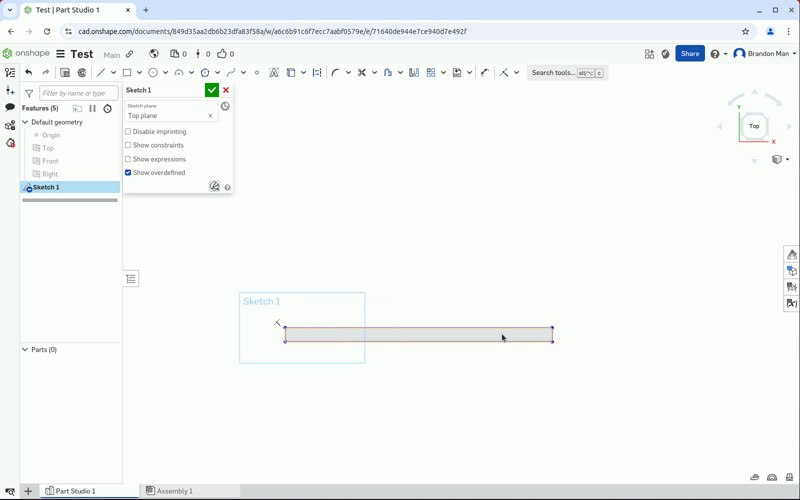
scroll(6)
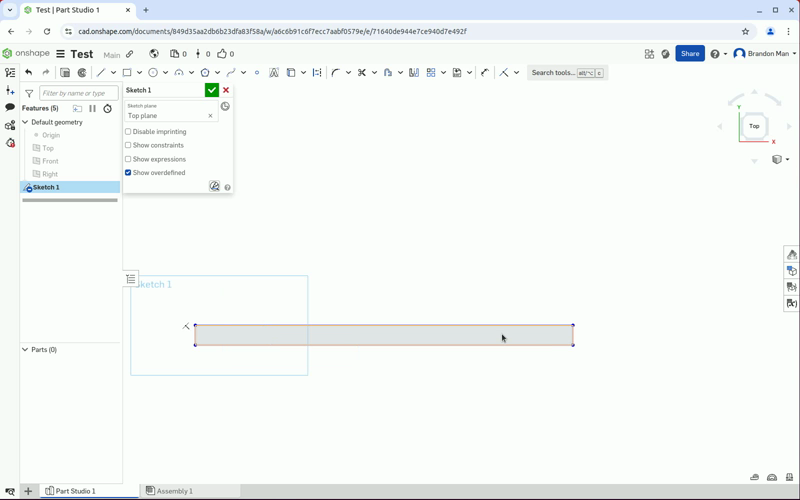
scroll(6)
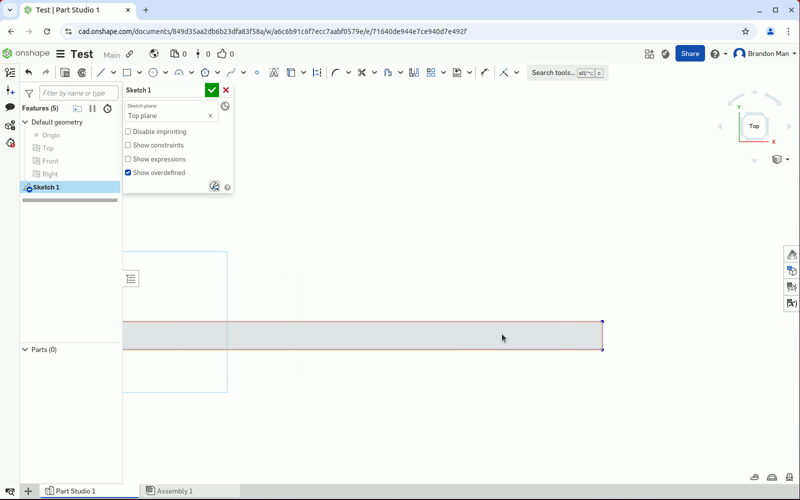
scroll(6)
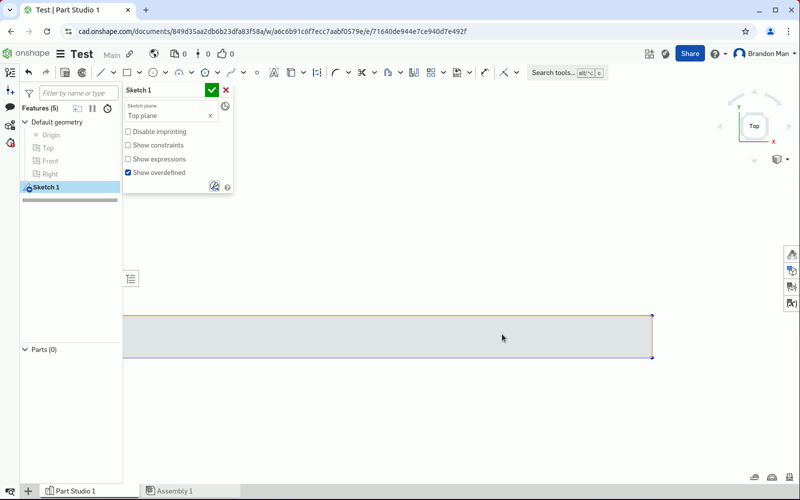
scroll(6)
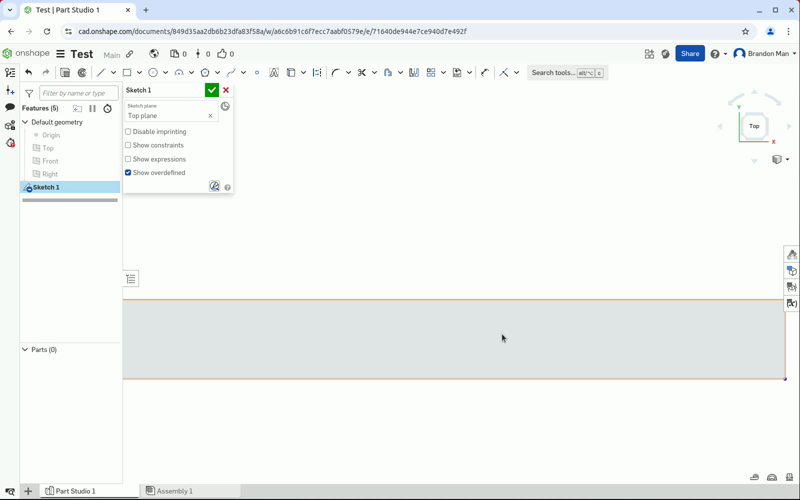
click(502, 333)
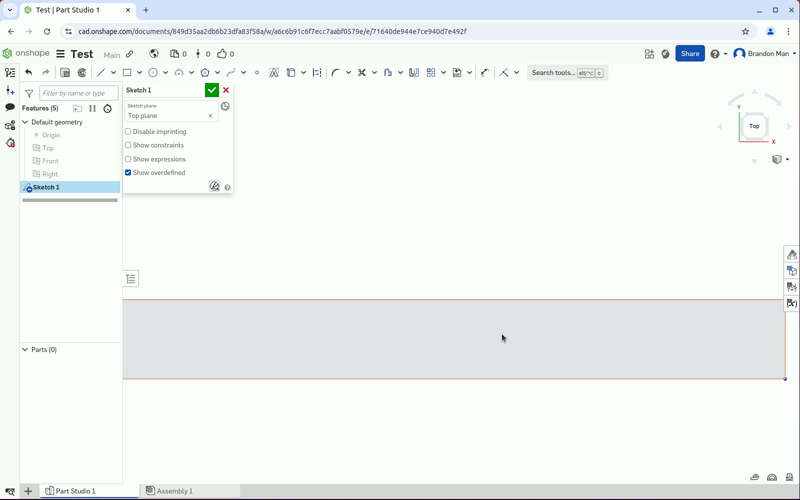
scroll(-6)
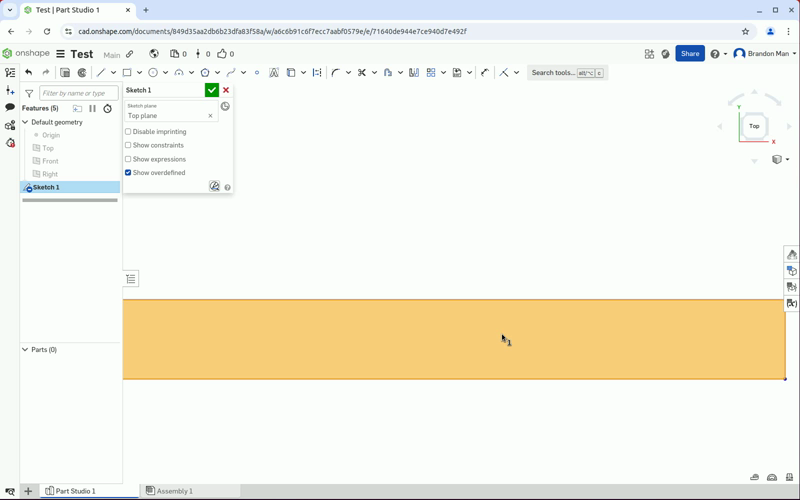
scroll(-6)
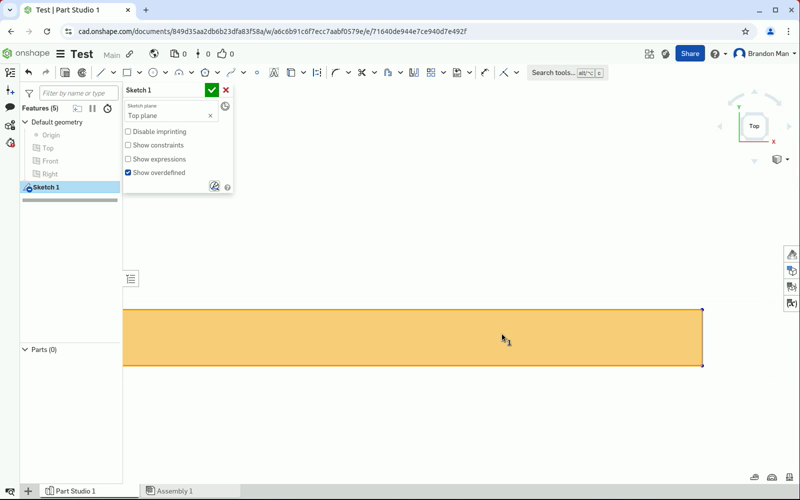
scroll(-6)
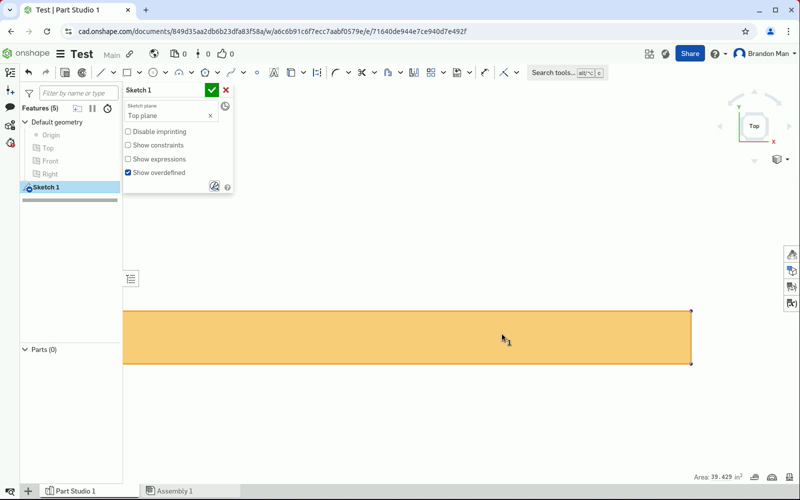
scroll(-6)
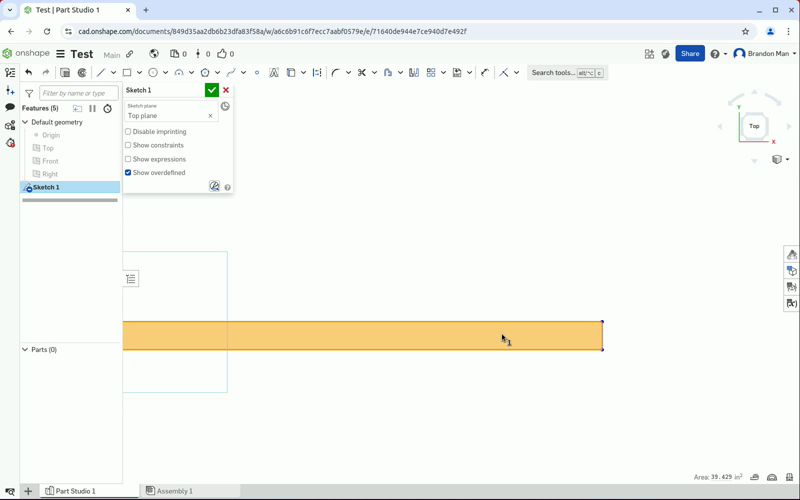
scroll(-6)
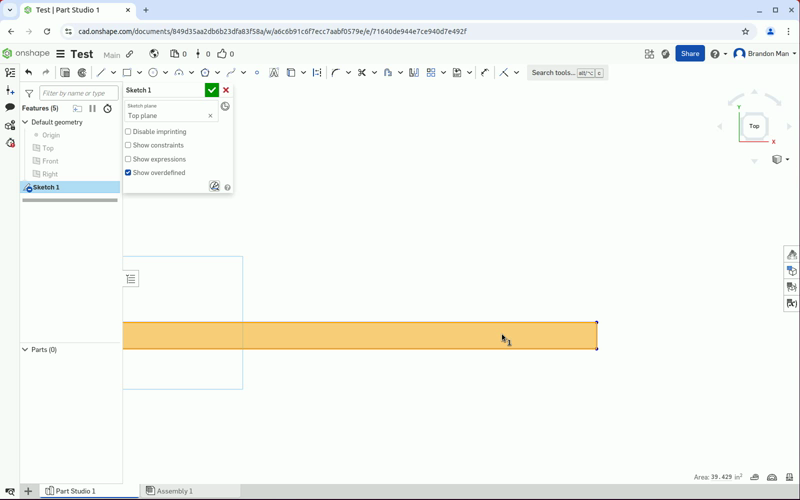
scroll(-6)
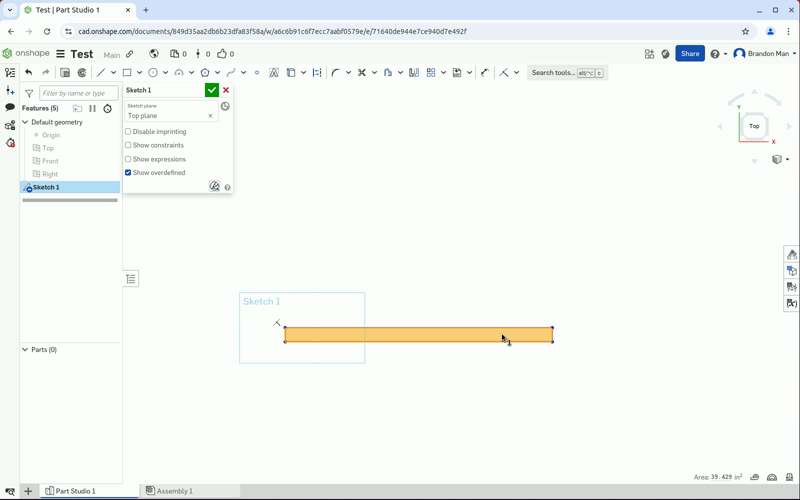
scroll(-6)
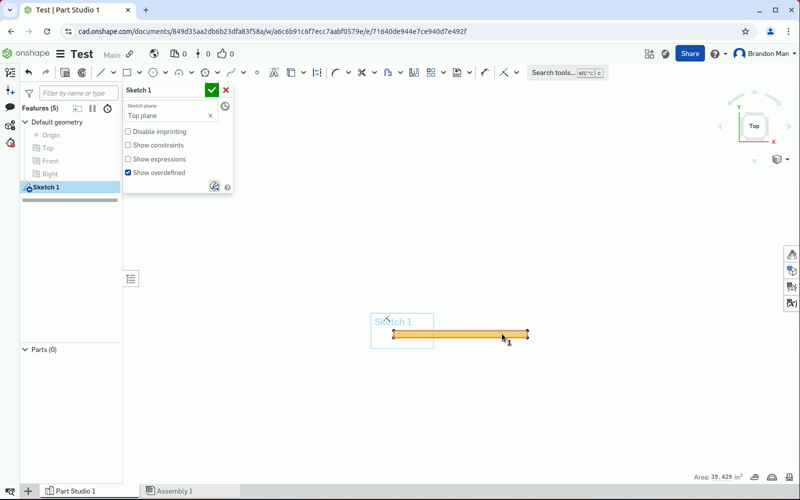
mouse_move(73, 352)
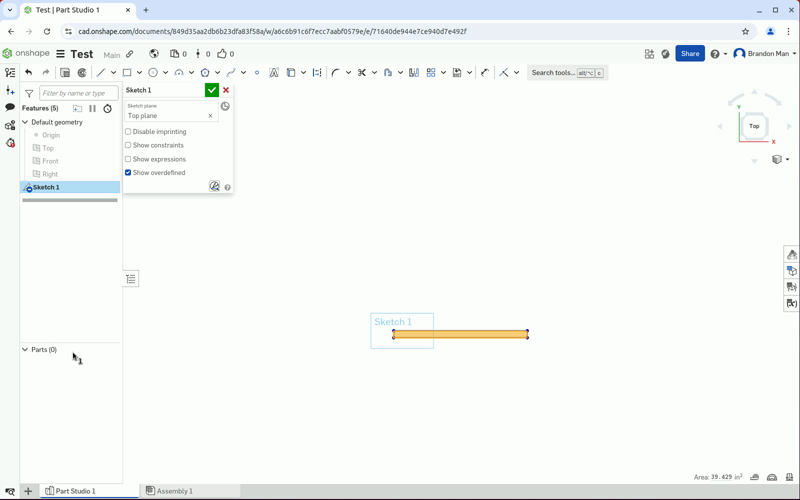
key(shift+y)
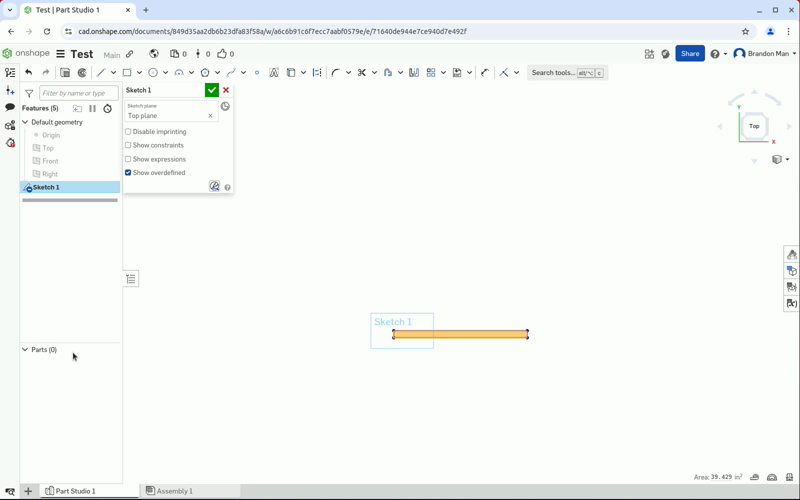
key(shift+e)
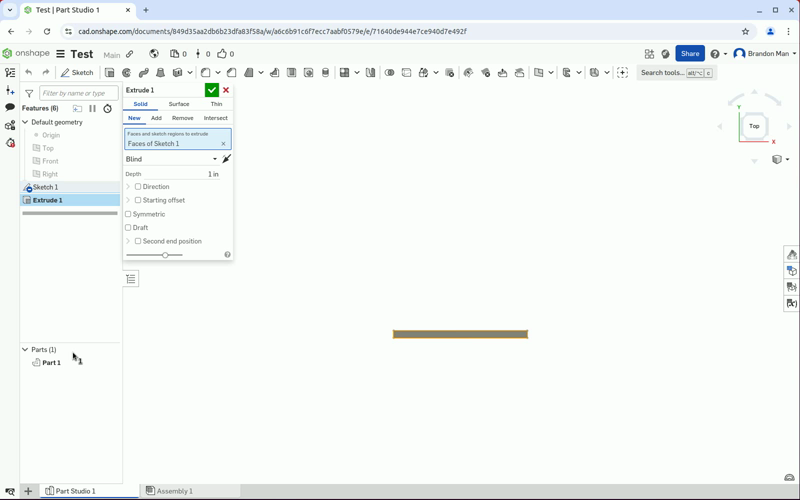
mouse_move(143, 106)
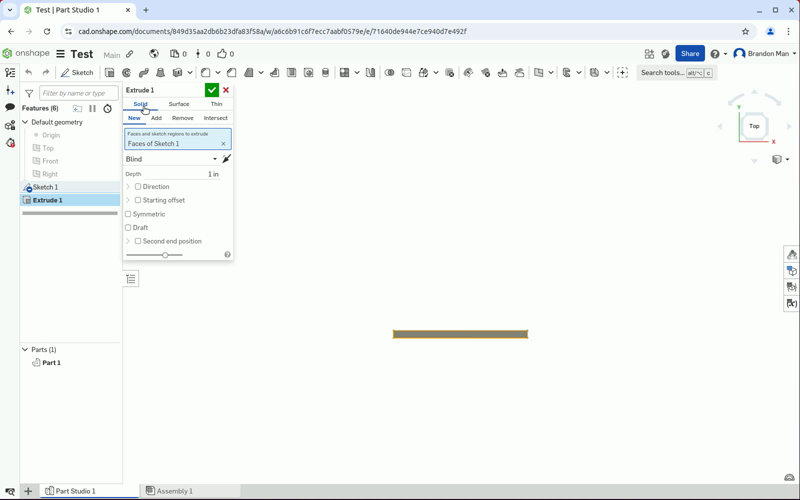
click(143, 106)
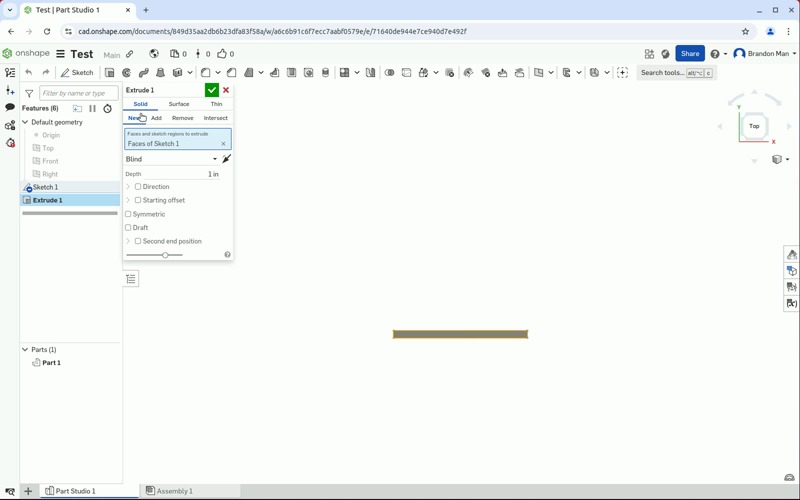
mouse_move(137, 120)
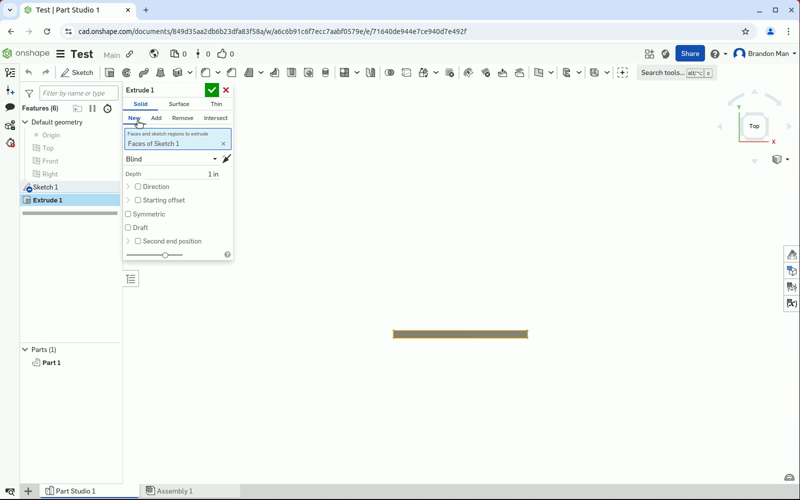
click(137, 120)
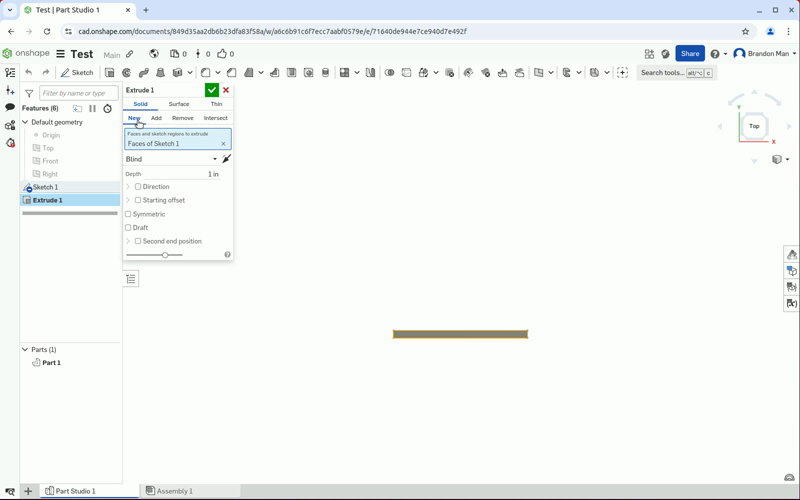
key(tab, 4)
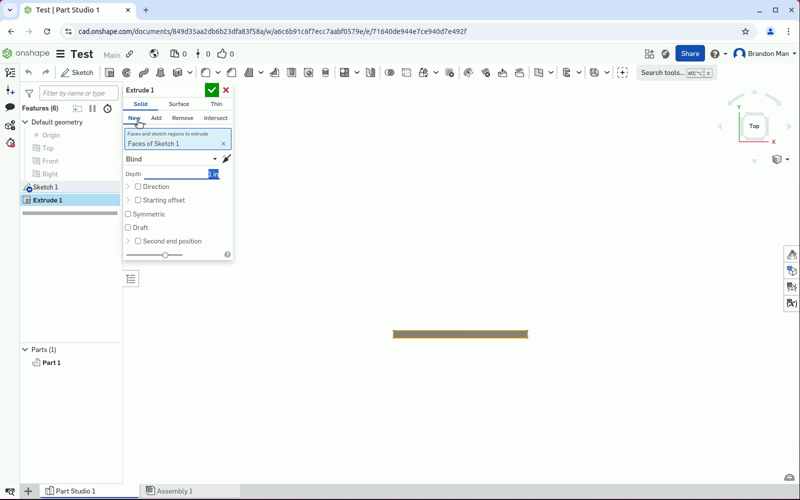
text(0.481)
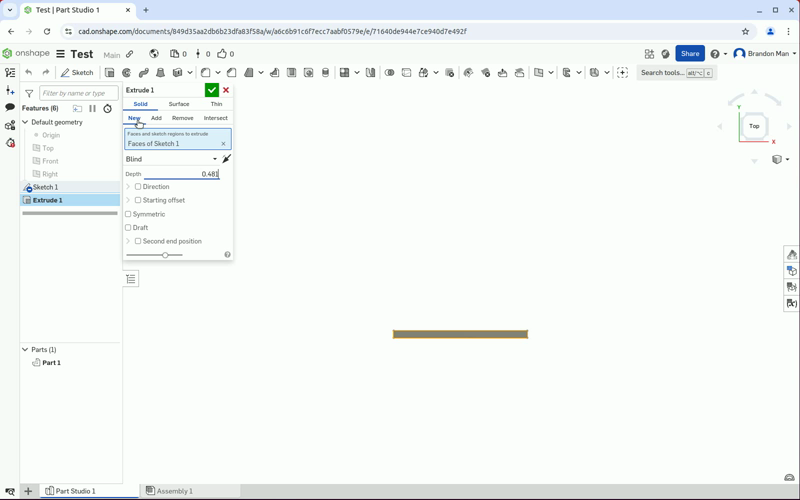
key(enter)
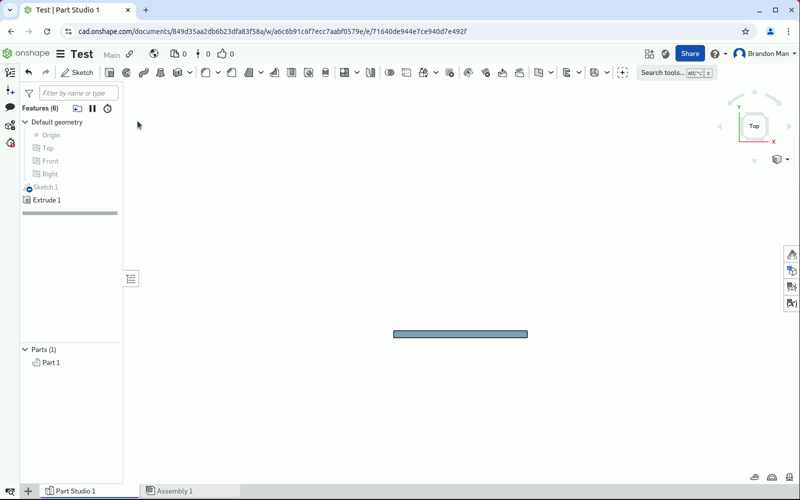
key(shift+h)
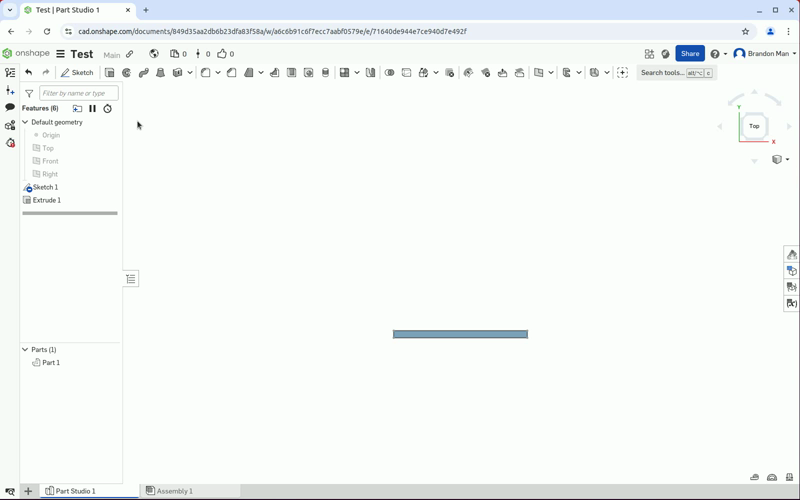
key(shift+h)
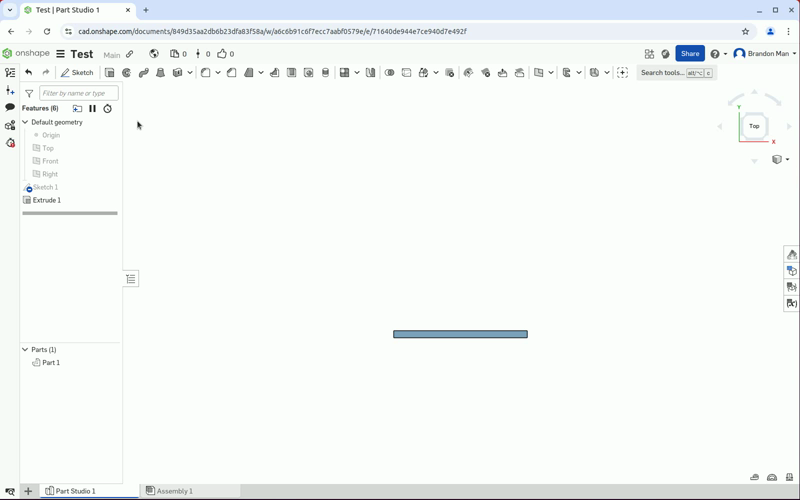
mouse_move(73, 189)
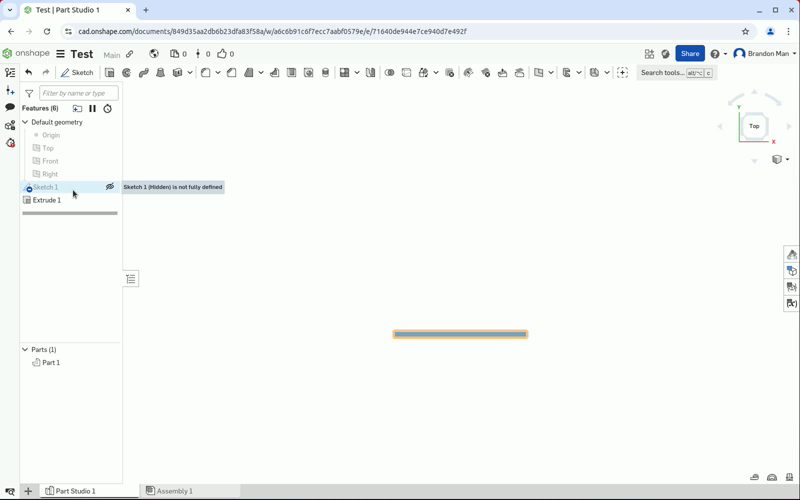
click(73, 189)
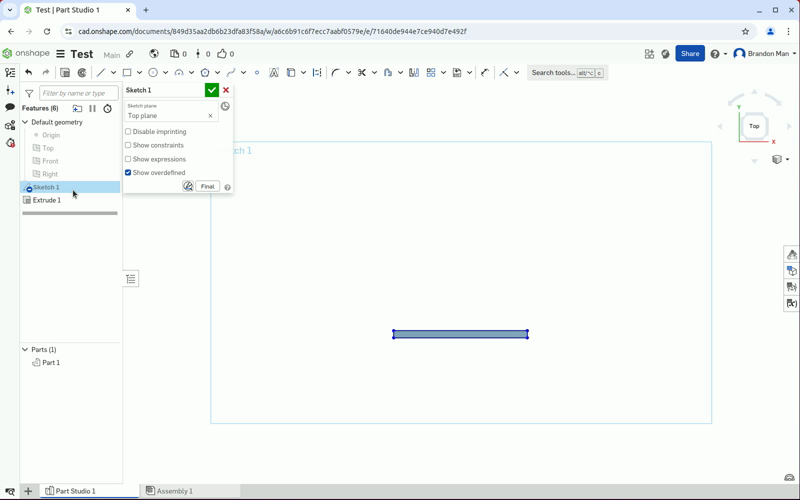
mouse_move(229, 92)
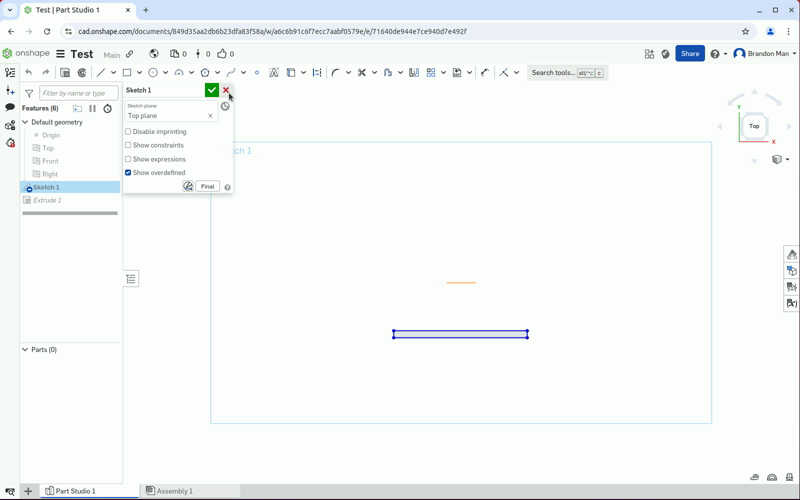
click(229, 92)
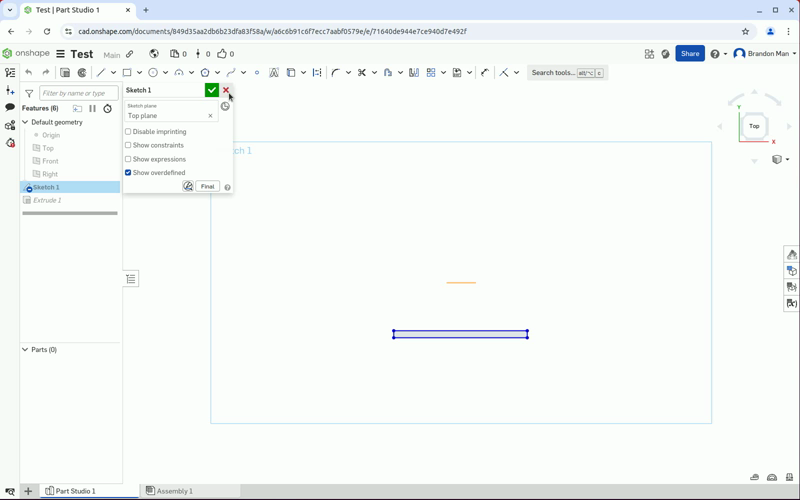
key(shift+s)
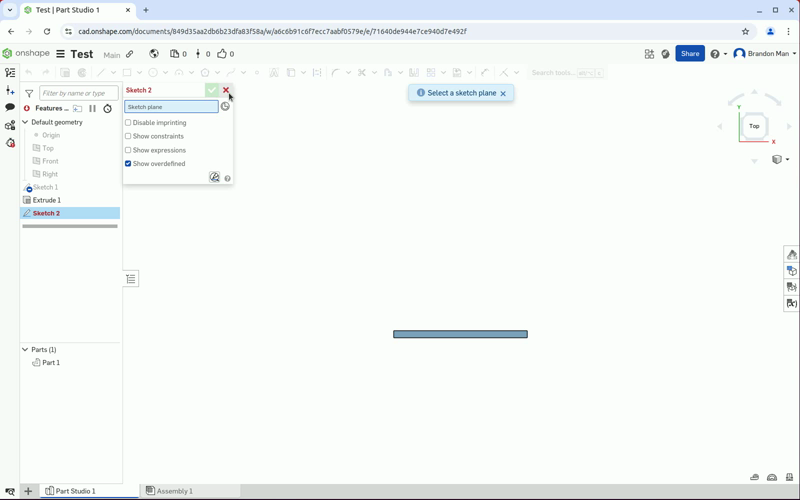
mouse_move(73, 150)
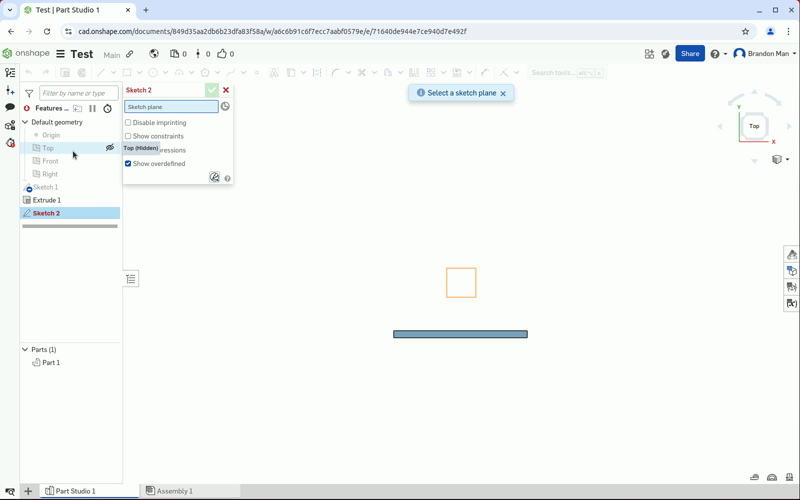
click(73, 150)
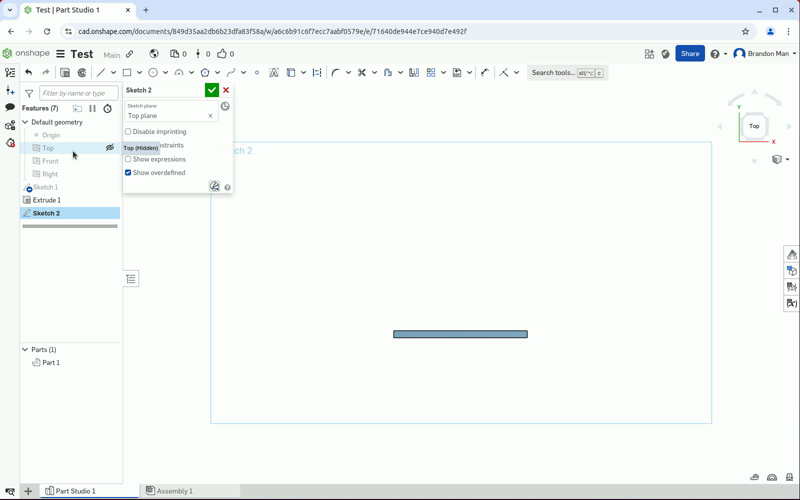
mouse_move(73, 352)
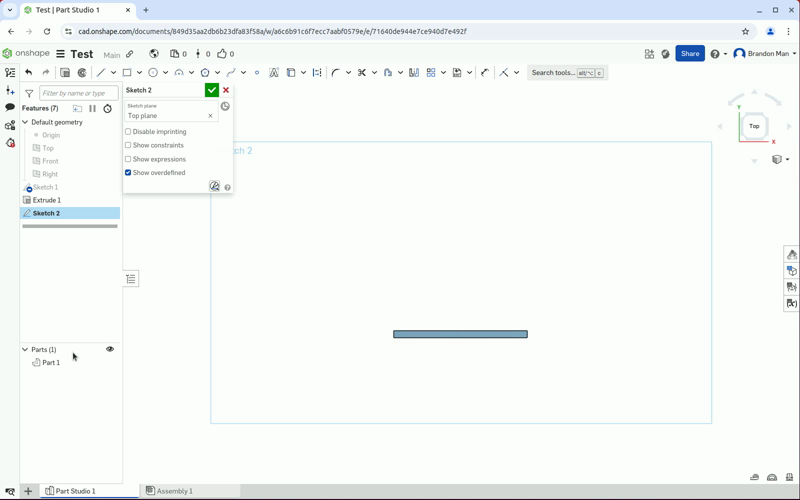
key(y)
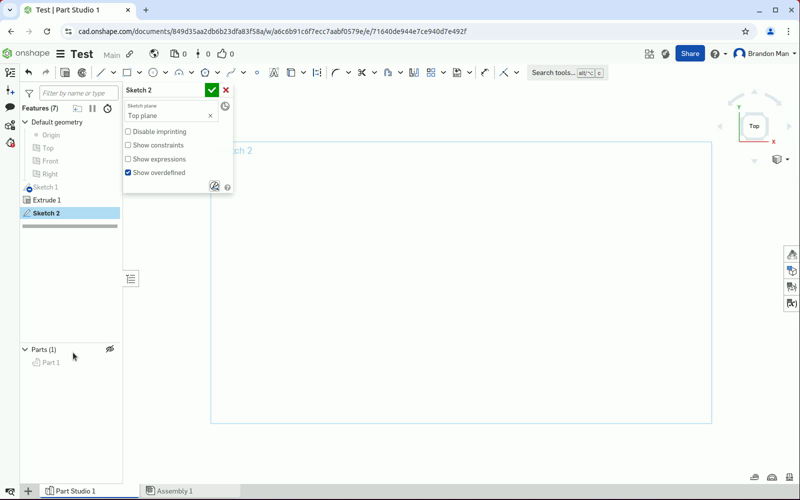
key(l)
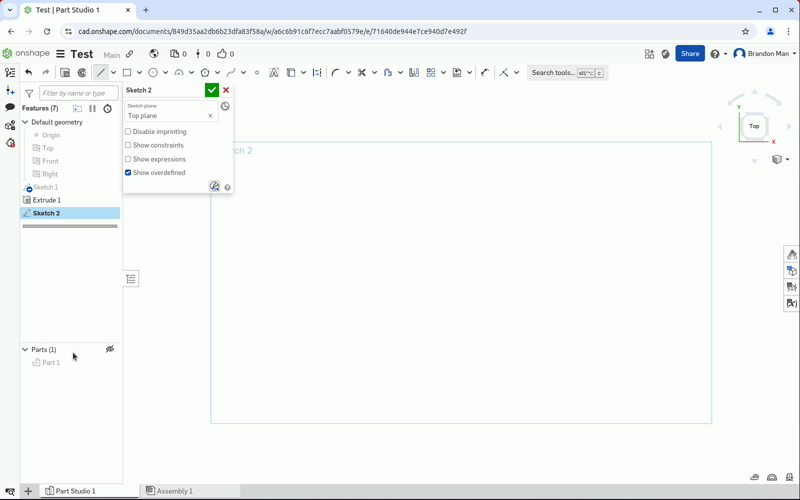
key_down(shift)
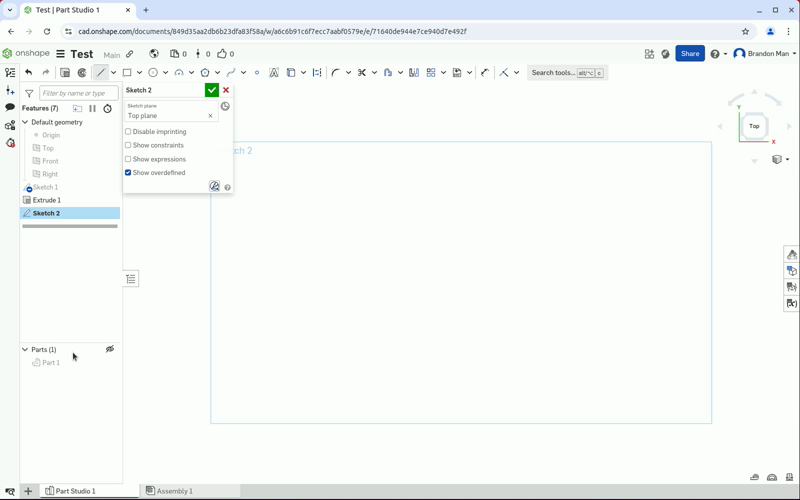
mouse_move(393, 330)
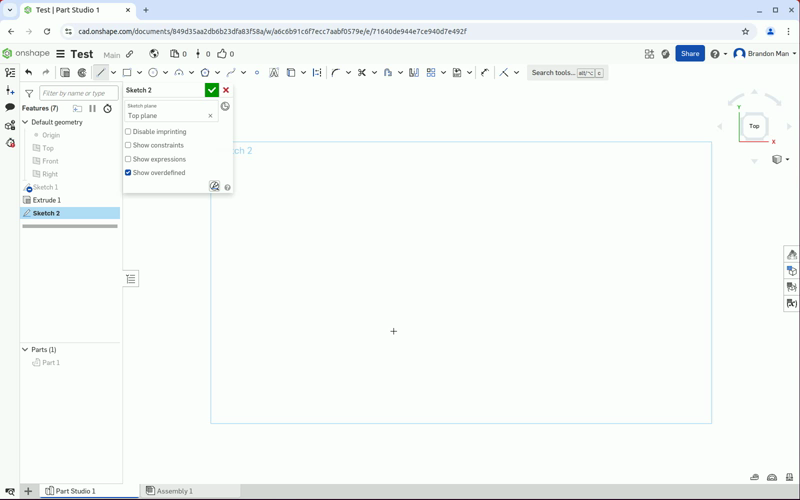
click(393, 330)
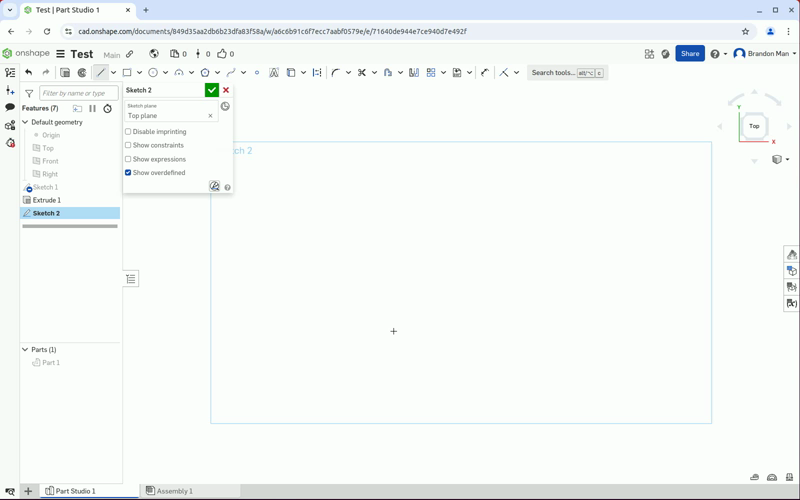
key_up(shift)
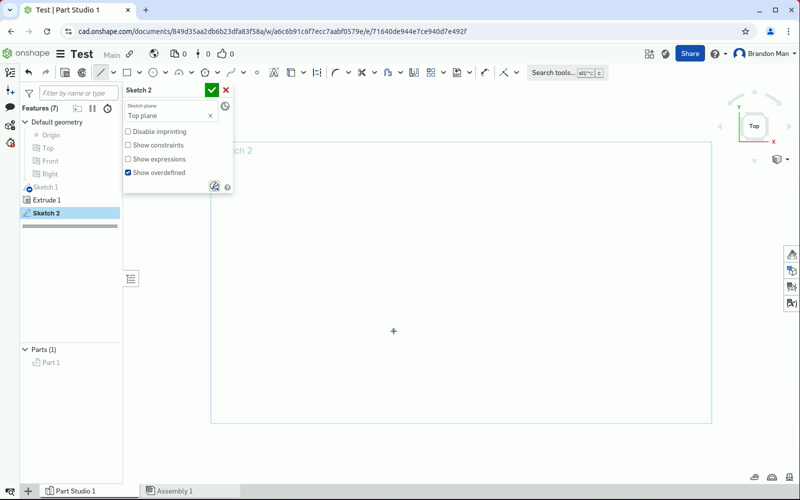
key_down(shift)
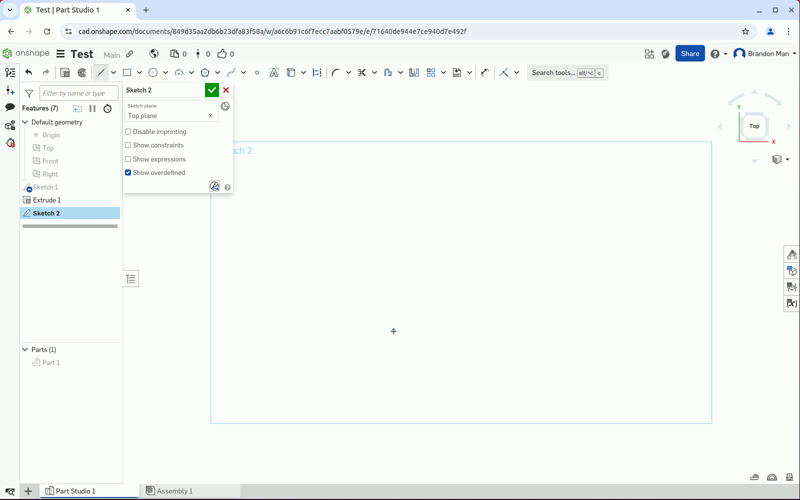
mouse_move(527, 330)
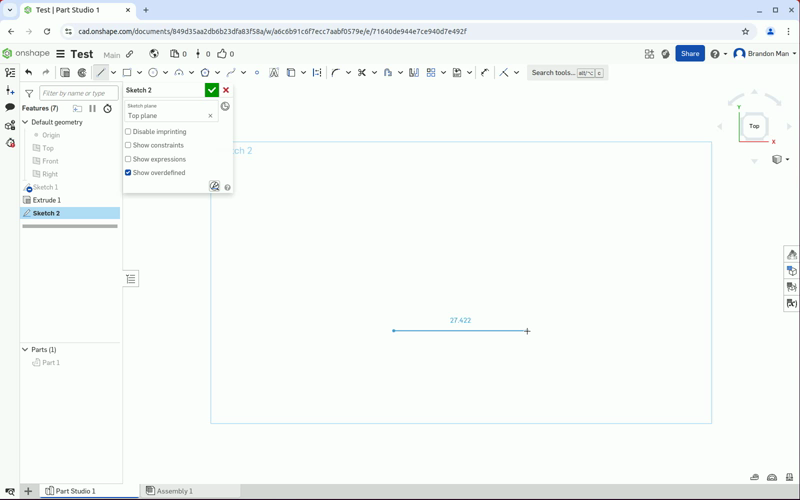
click(527, 330)
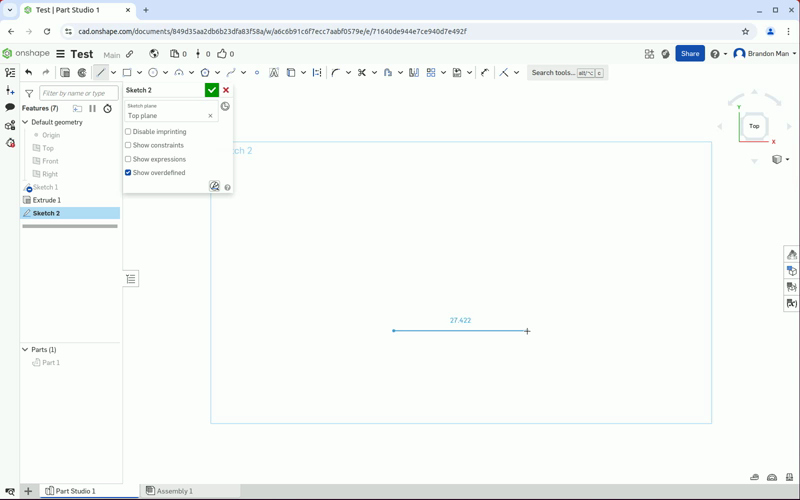
key_up(shift)
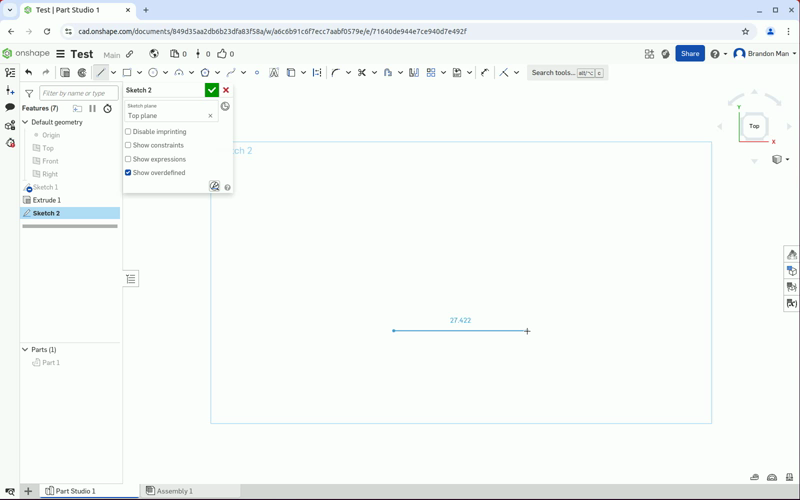
key_down(shift)
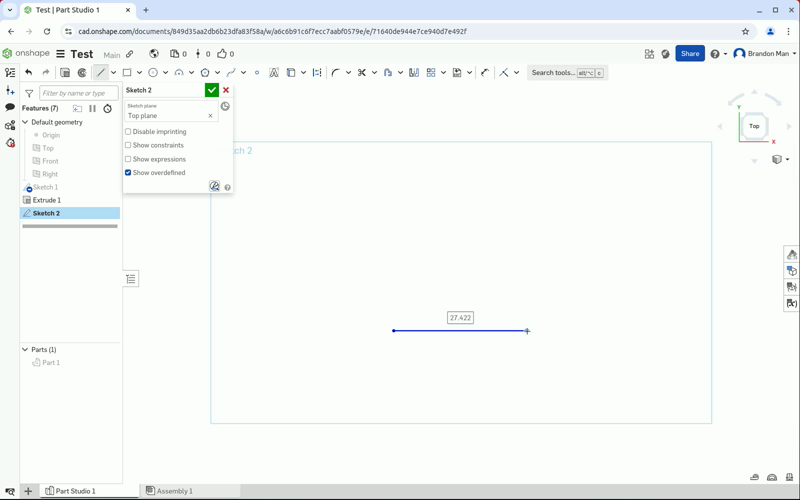
mouse_move(527, 235)
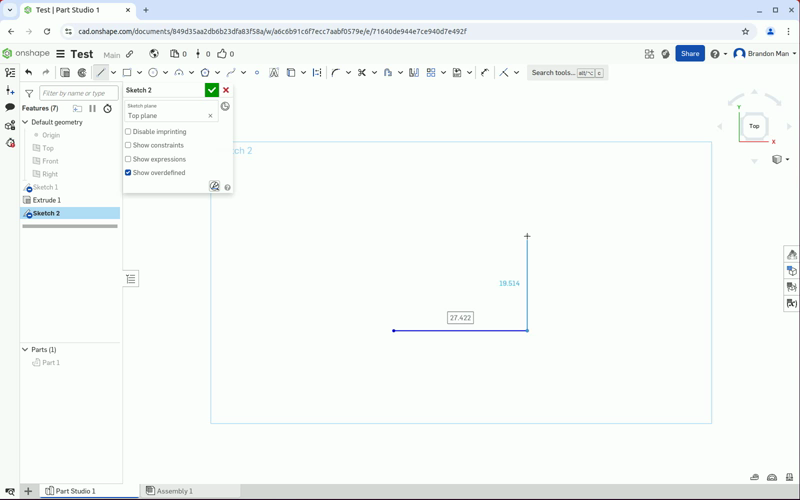
click(527, 235)
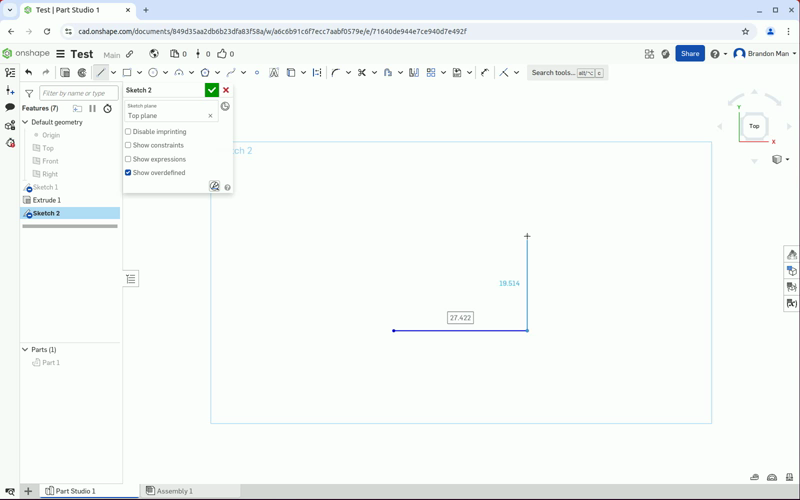
key_up(shift)
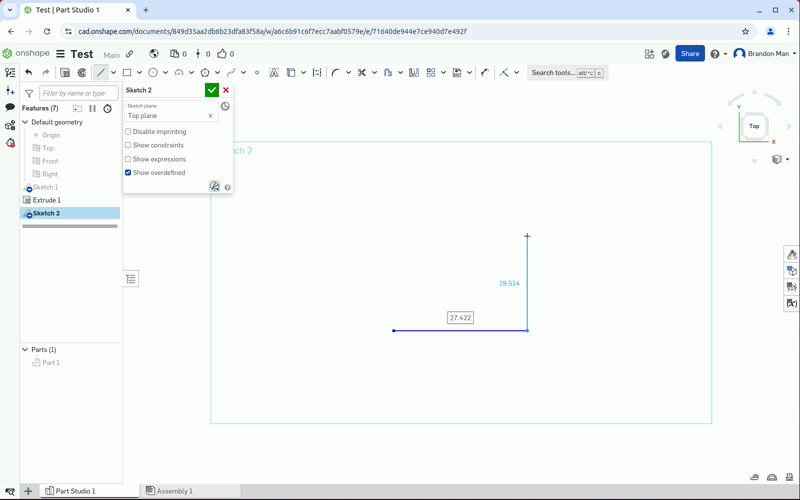
key_down(shift)
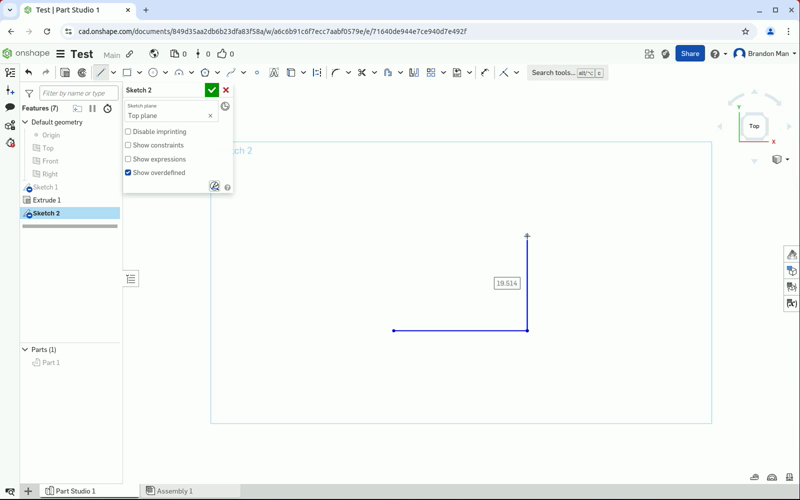
mouse_move(393, 235)
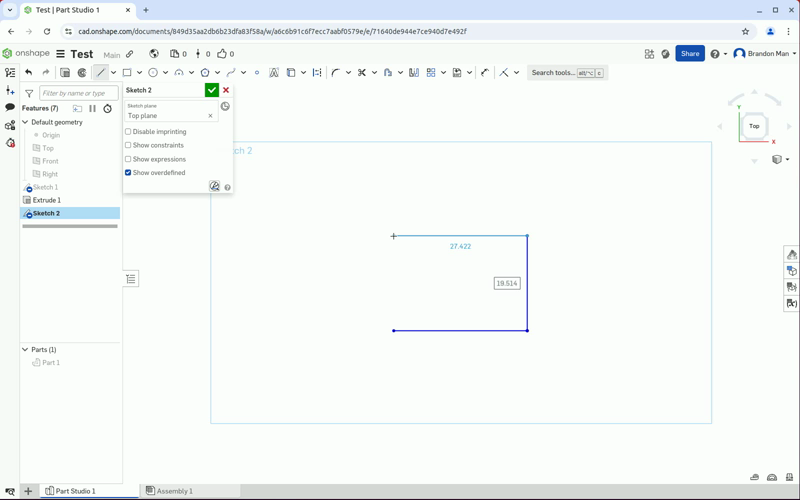
click(393, 235)
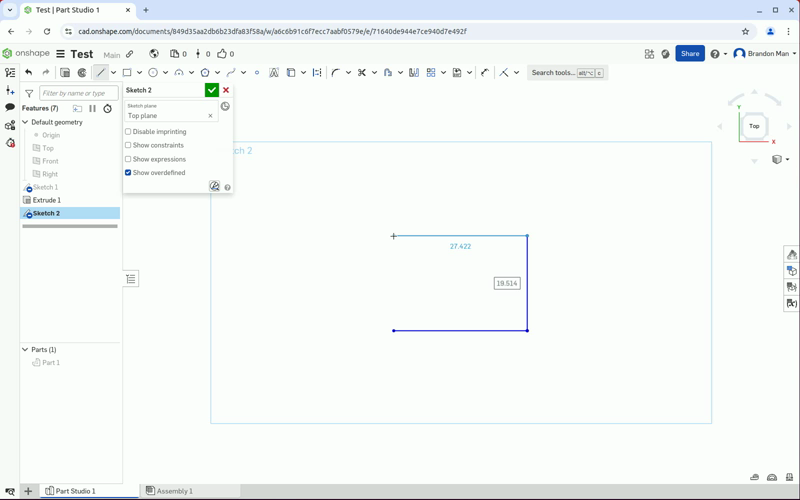
key_up(shift)
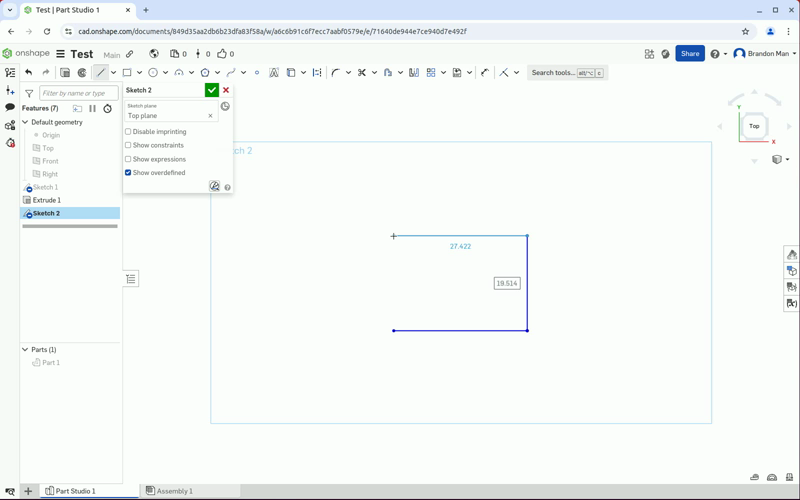
key_down(shift)
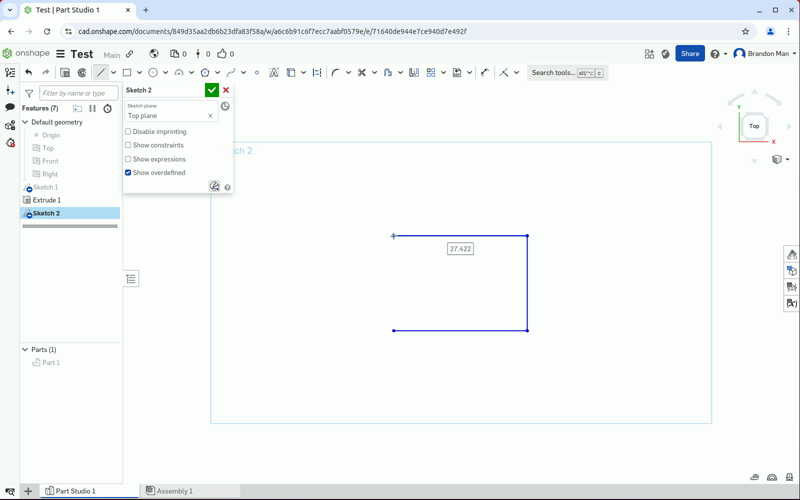
mouse_move(393, 330)
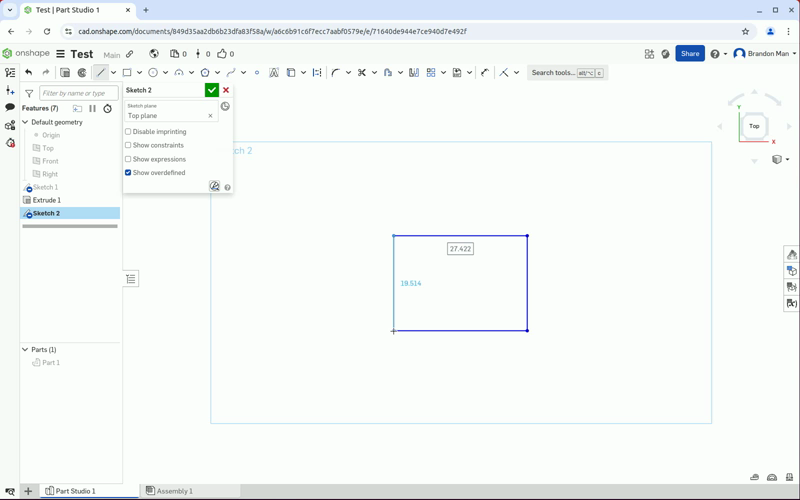
key_up(shift)
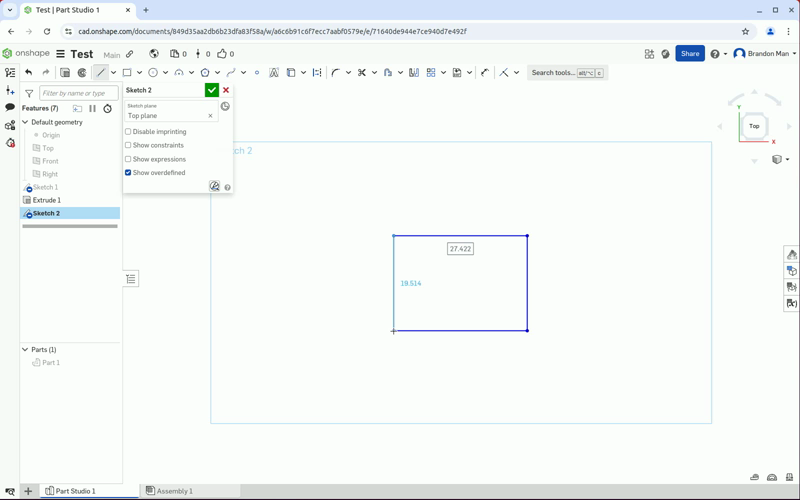
click(393, 330)
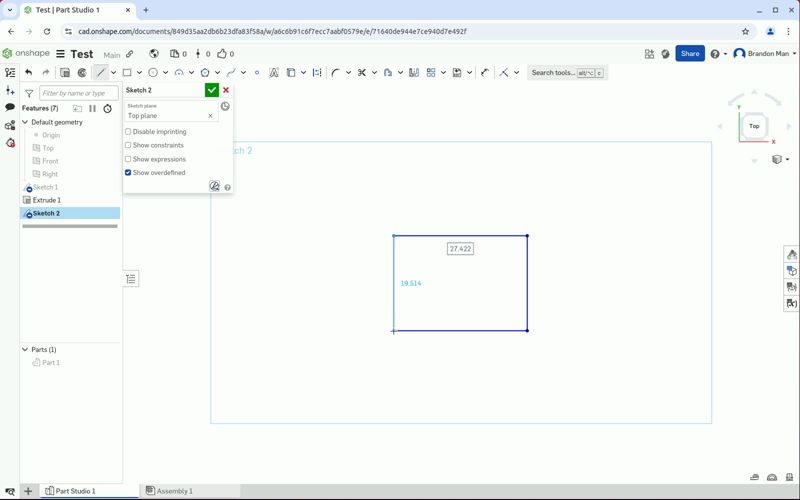
key(esc)
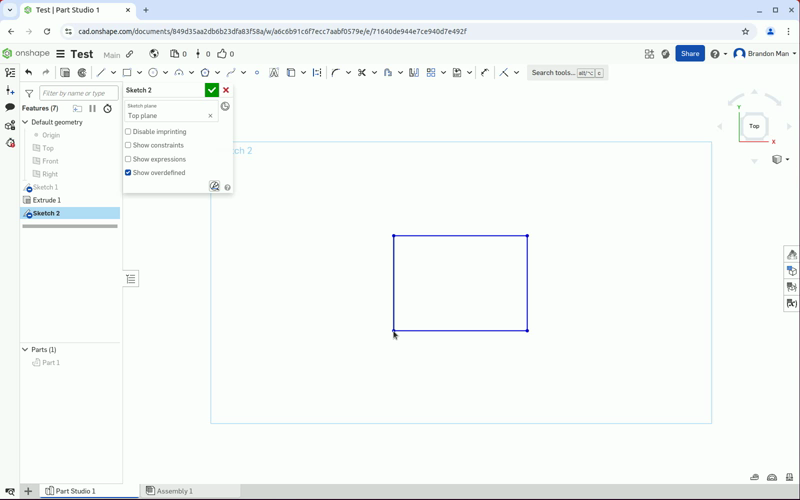
mouse_move(457, 318)
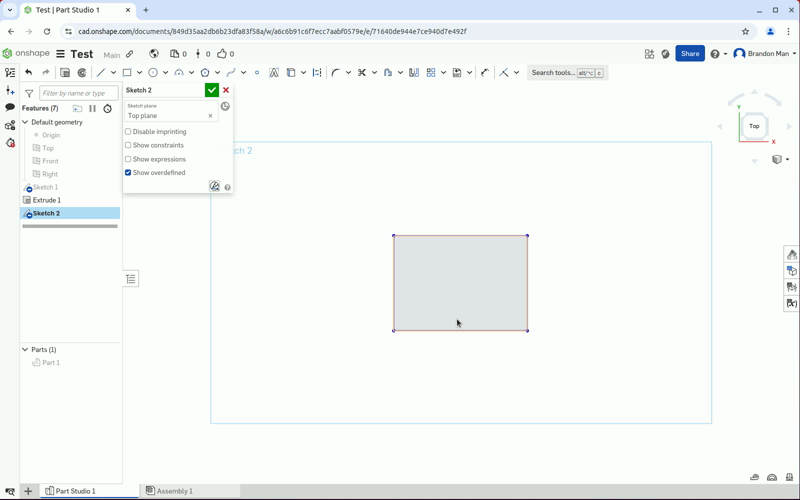
click(457, 318)
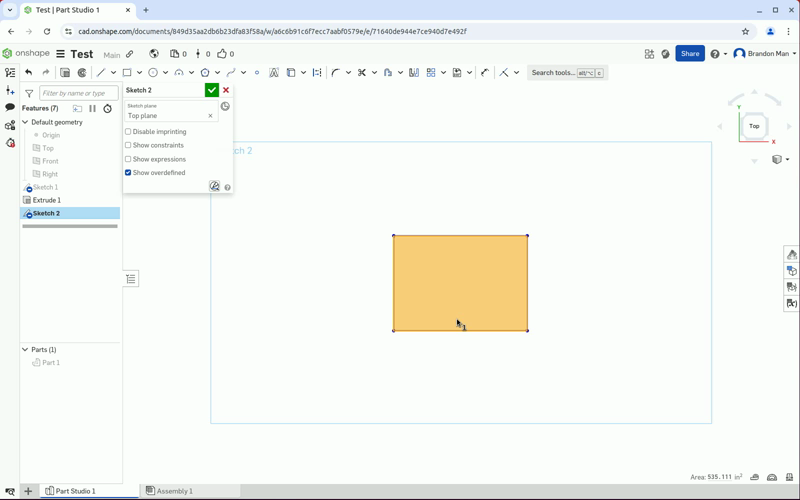
mouse_move(73, 352)
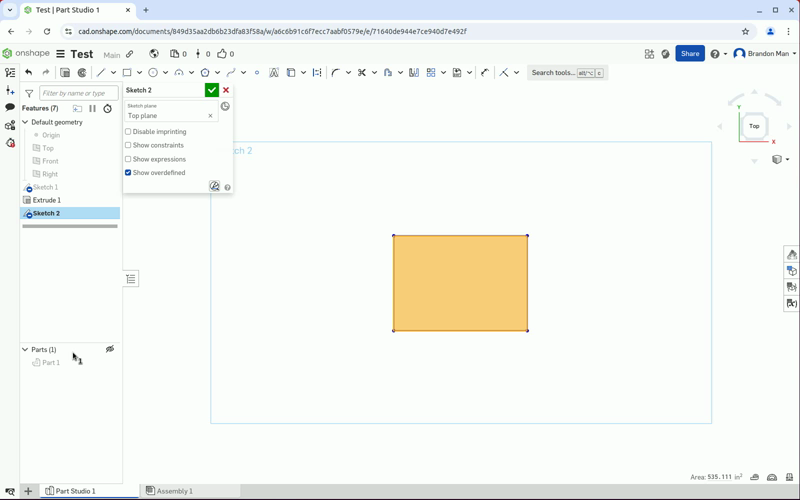
key(shift+y)
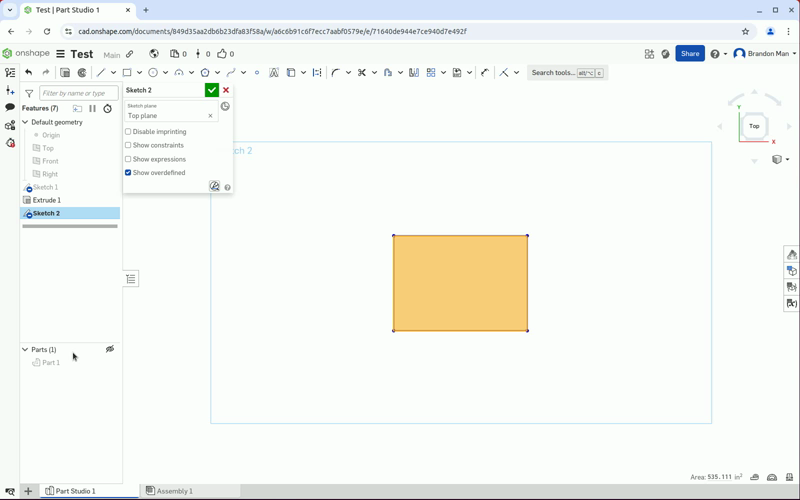
key(shift+e)
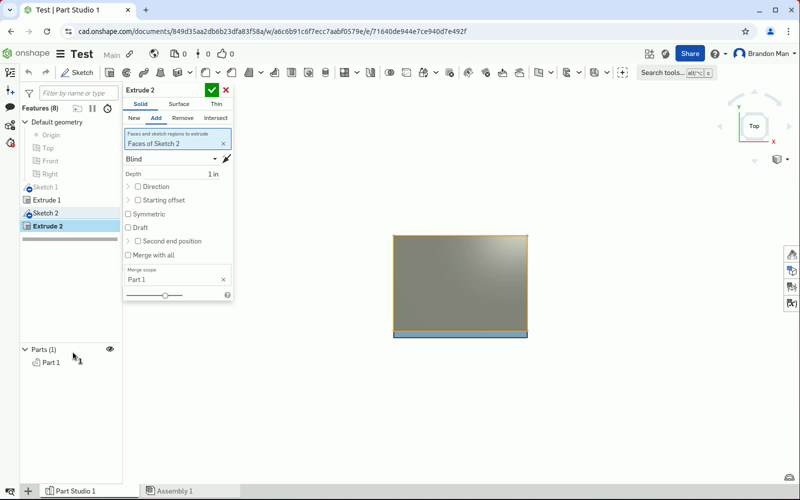
mouse_move(143, 106)
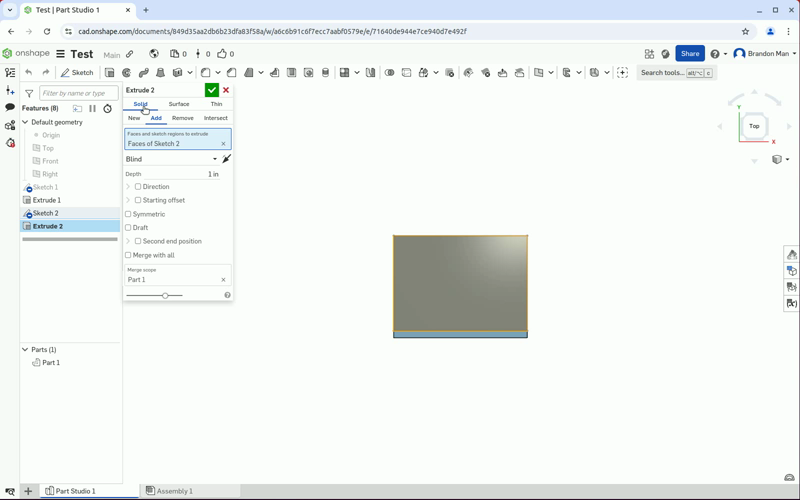
click(143, 106)
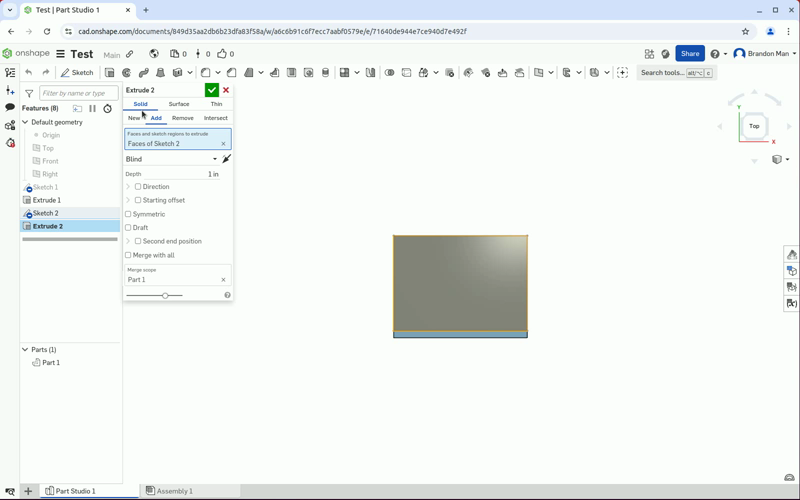
mouse_move(137, 120)
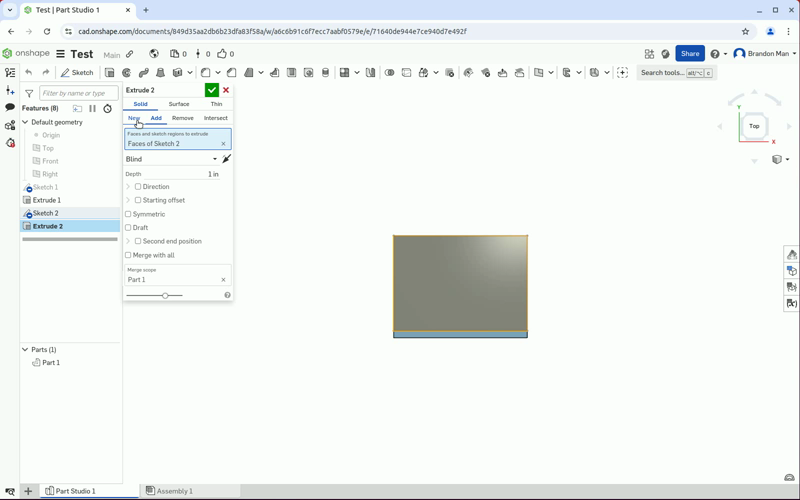
click(137, 120)
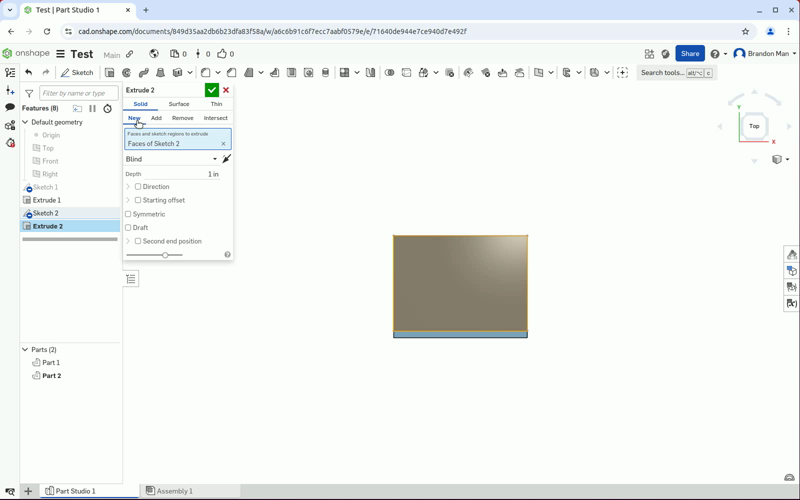
key(tab, 4)
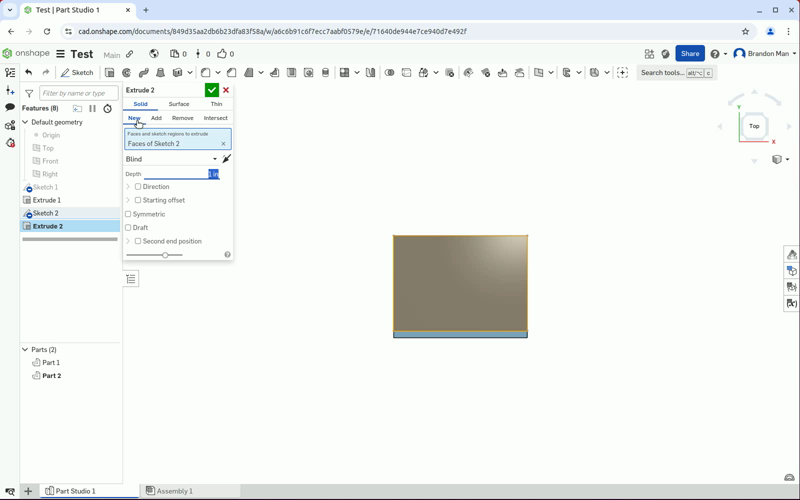
text(0.481)
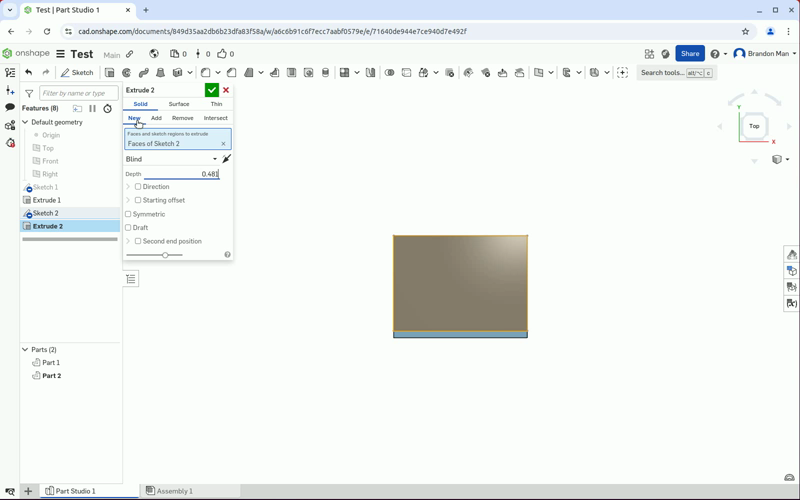
key(enter)
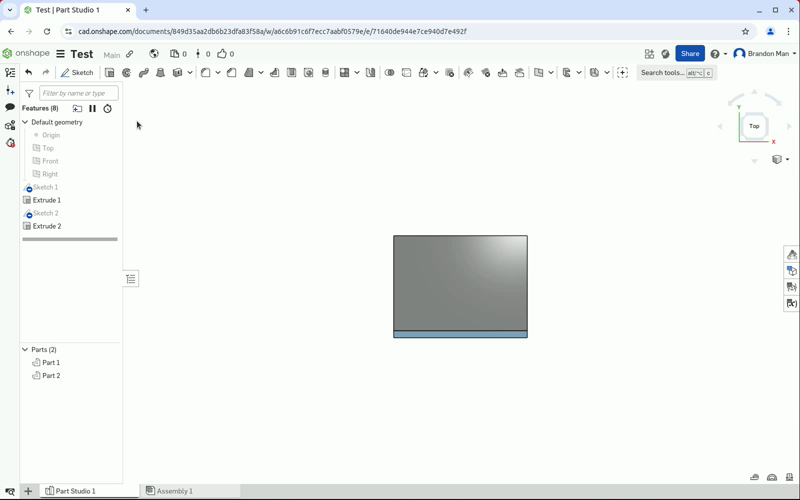
key(shift+h)
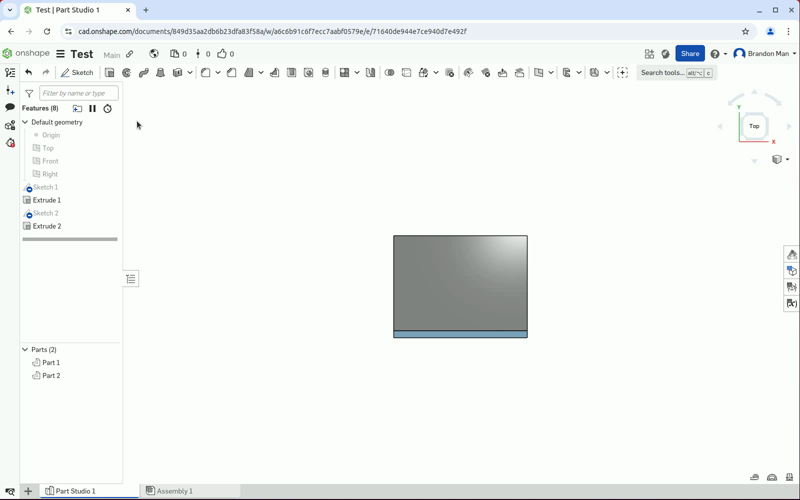
key(shift+h)
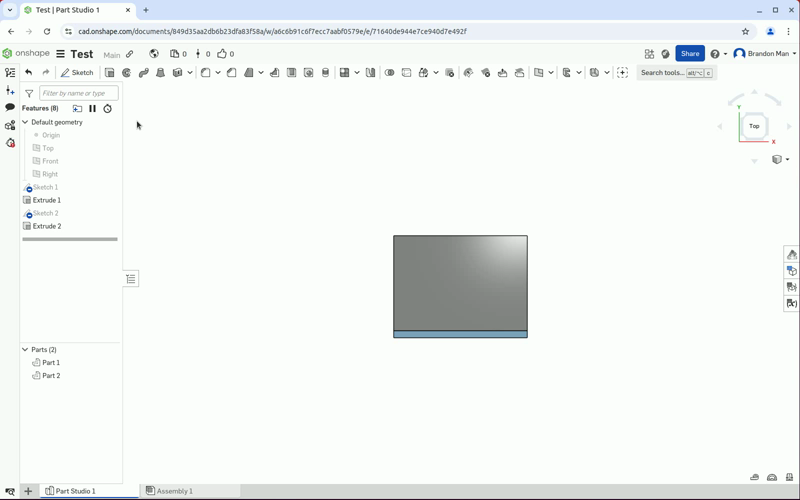
mouse_move(73, 189)
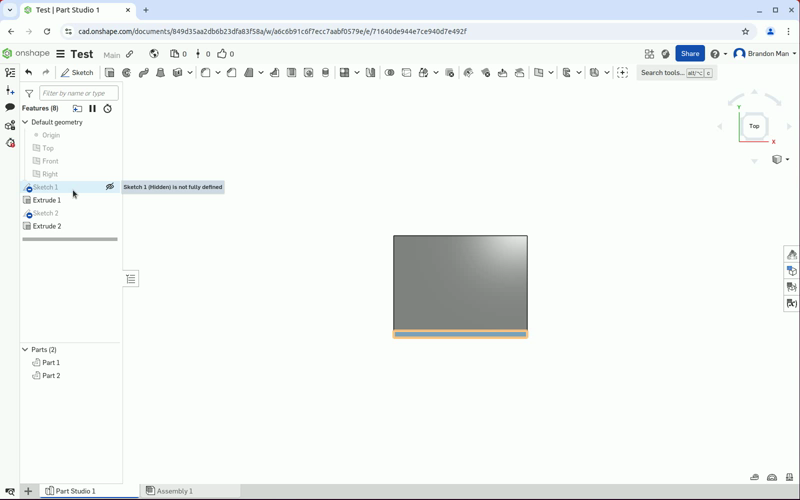
click(73, 189)
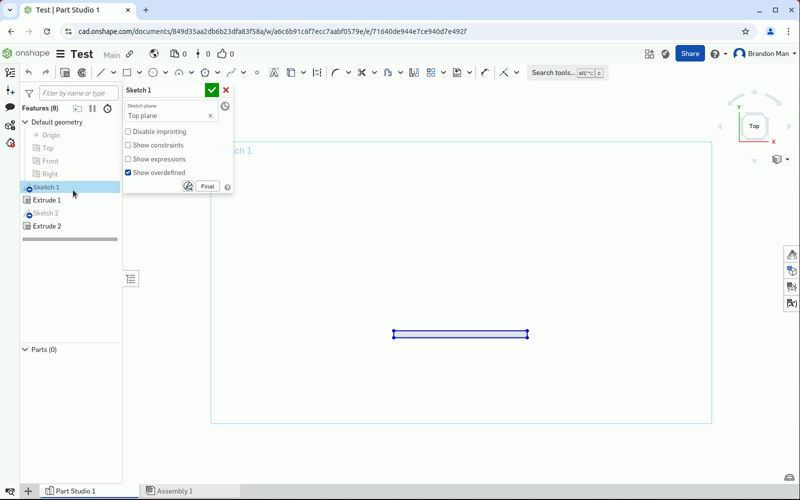
mouse_move(229, 92)
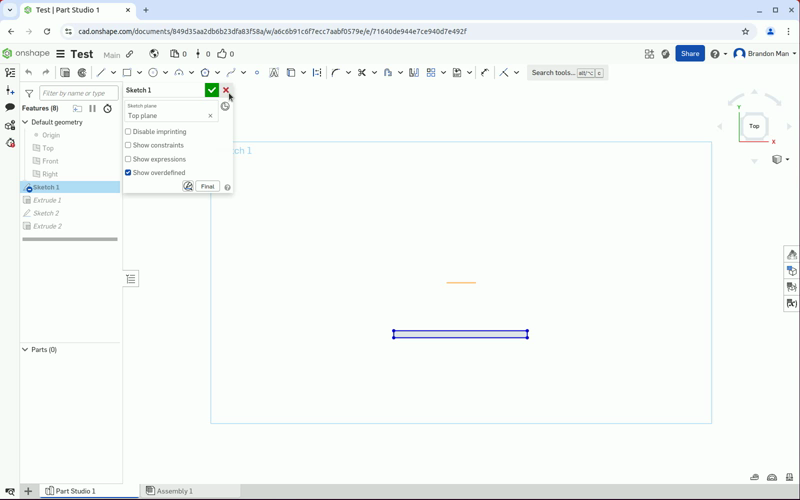
click(229, 92)
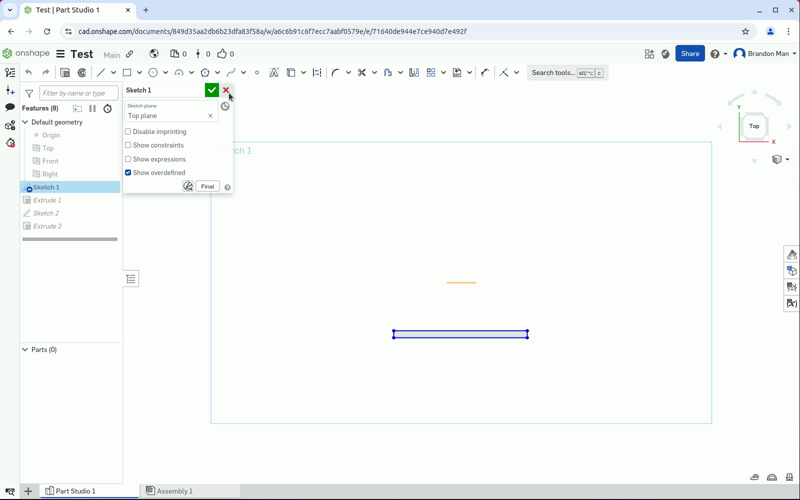
key(shift+s)
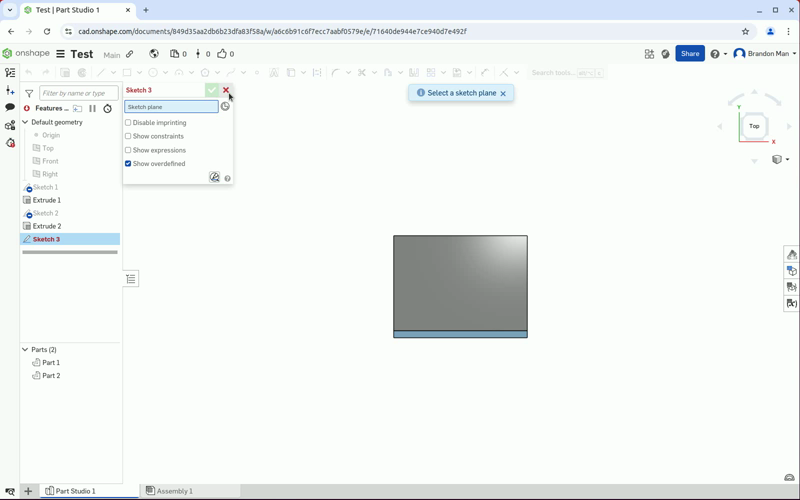
mouse_move(73, 150)
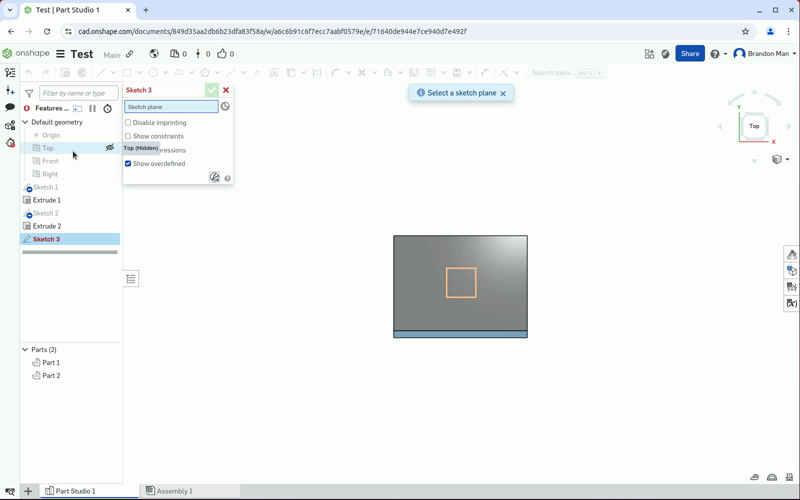
click(73, 150)
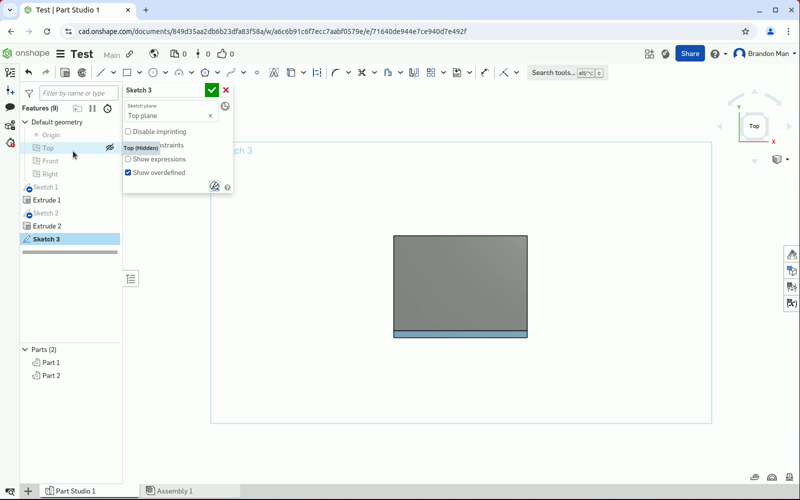
mouse_move(73, 352)
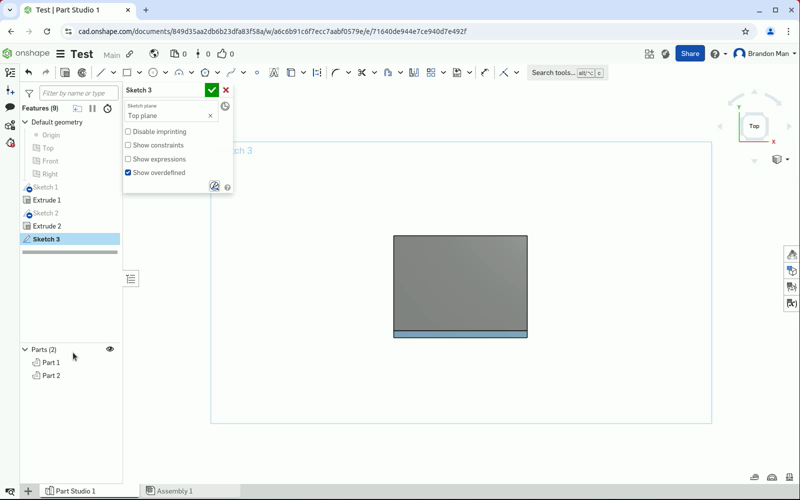
key(y)
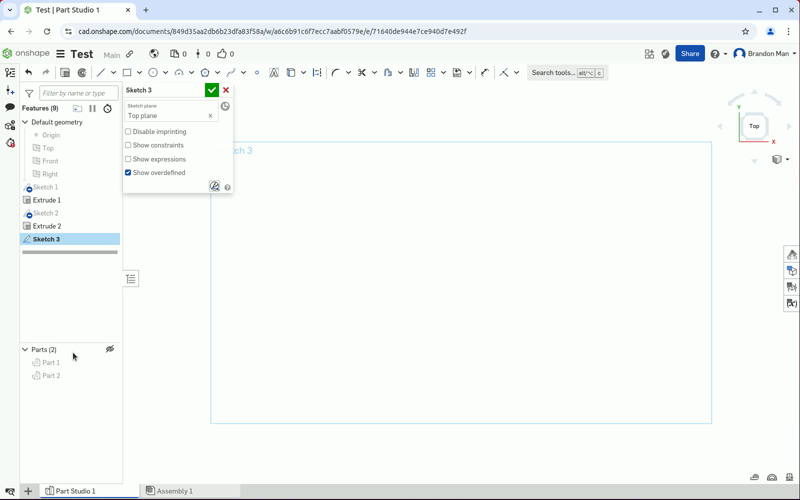
key(l)
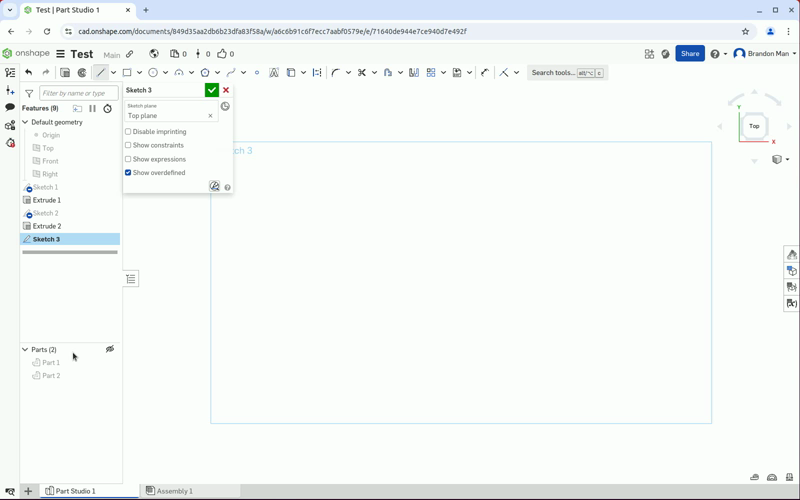
key_down(shift)
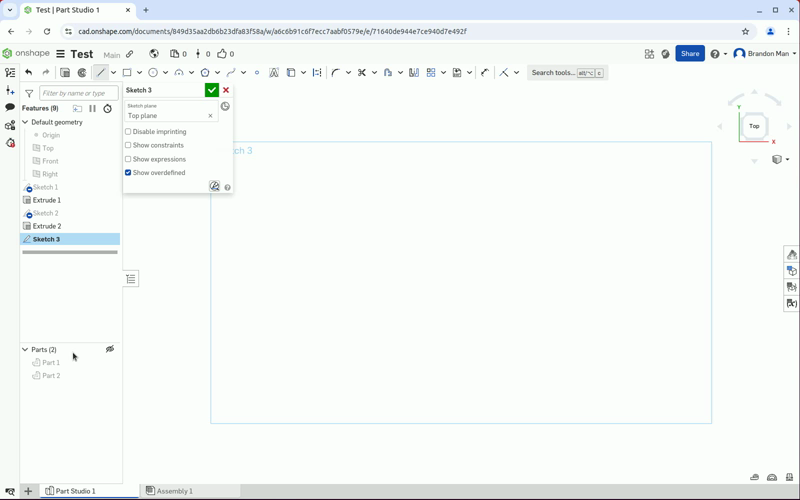
mouse_move(393, 234)
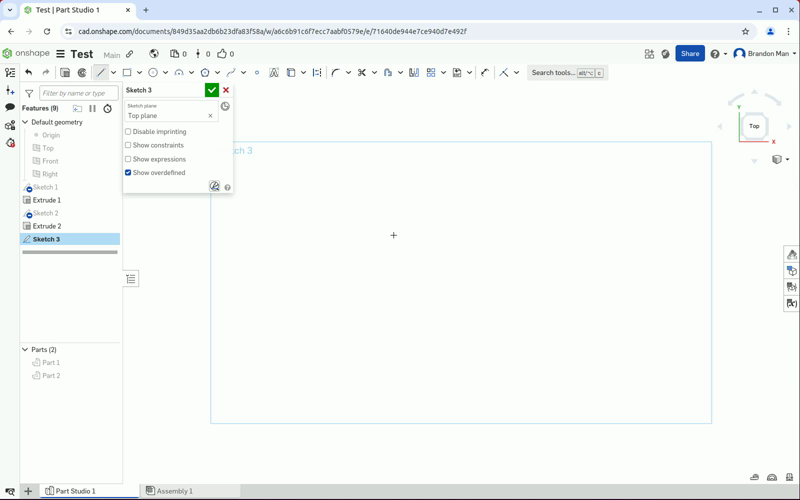
click(393, 234)
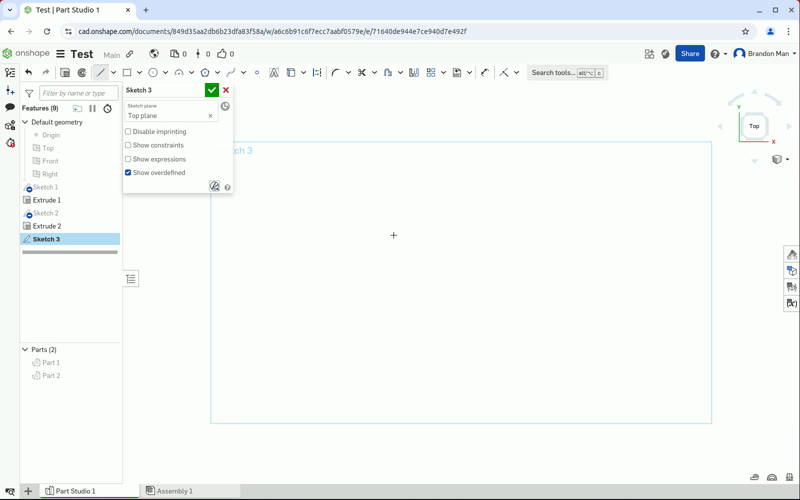
key_up(shift)
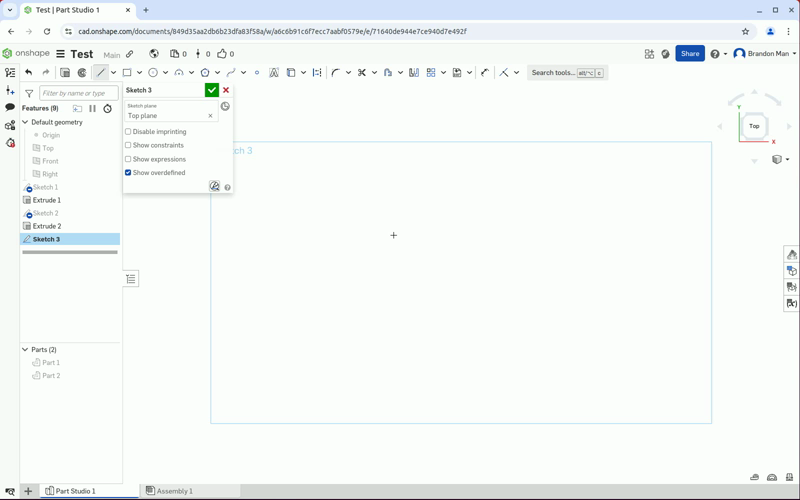
key_down(shift)
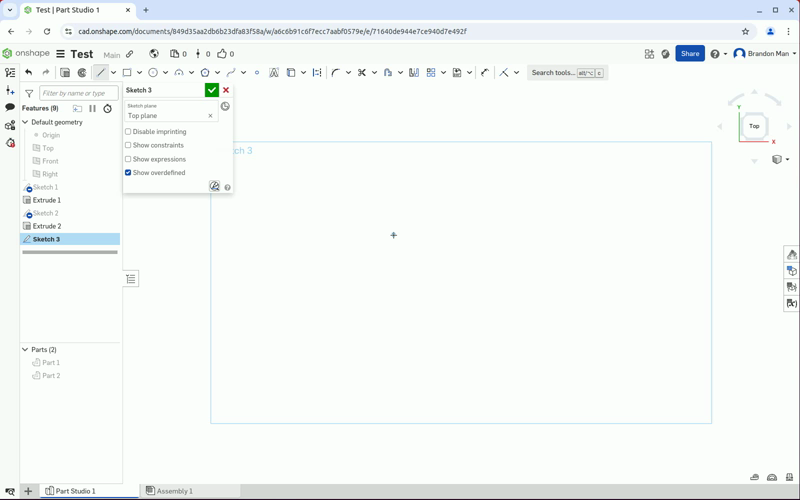
mouse_move(527, 234)
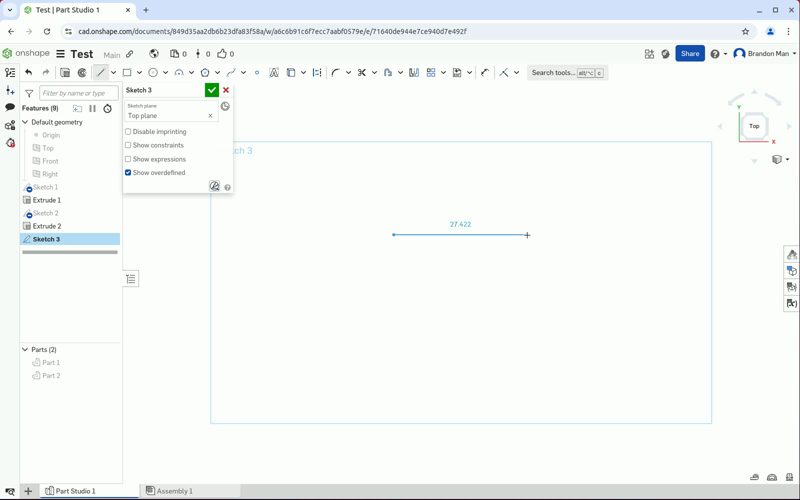
click(527, 234)
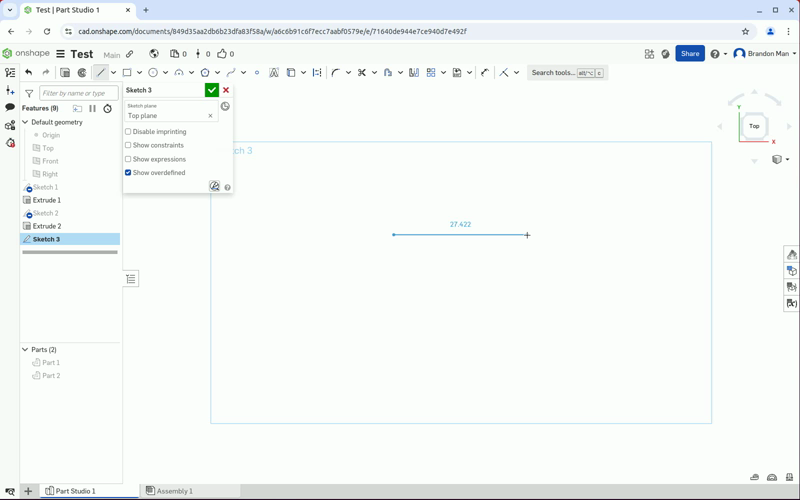
key_up(shift)
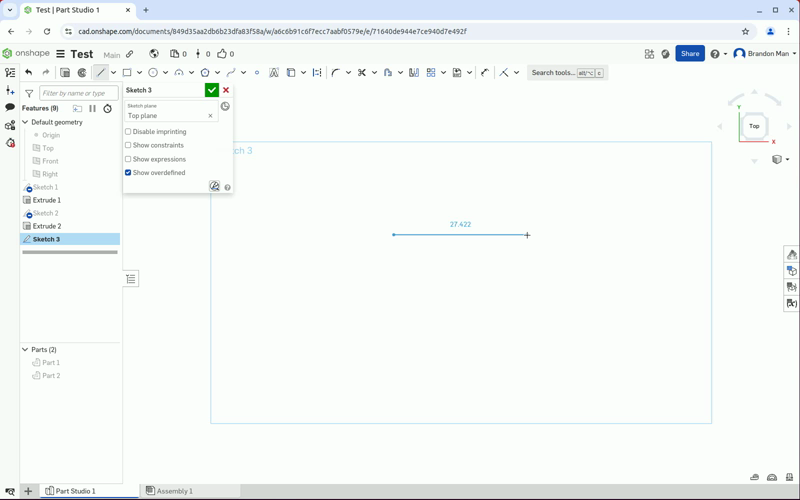
key_down(shift)
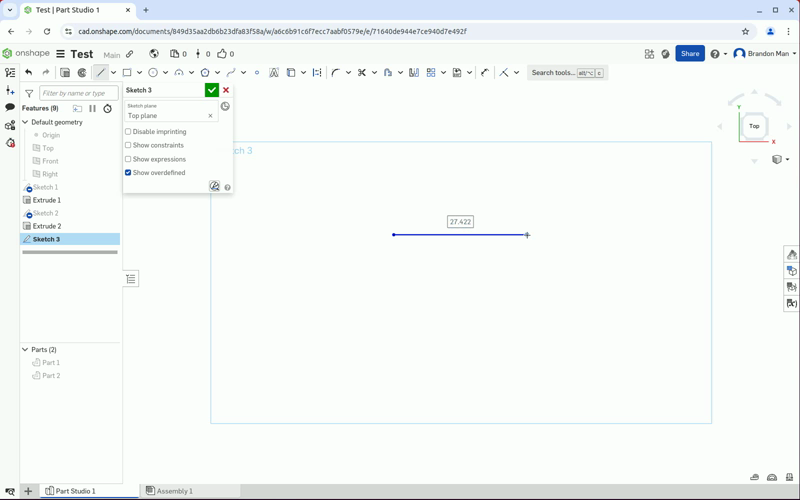
mouse_move(557, 234)
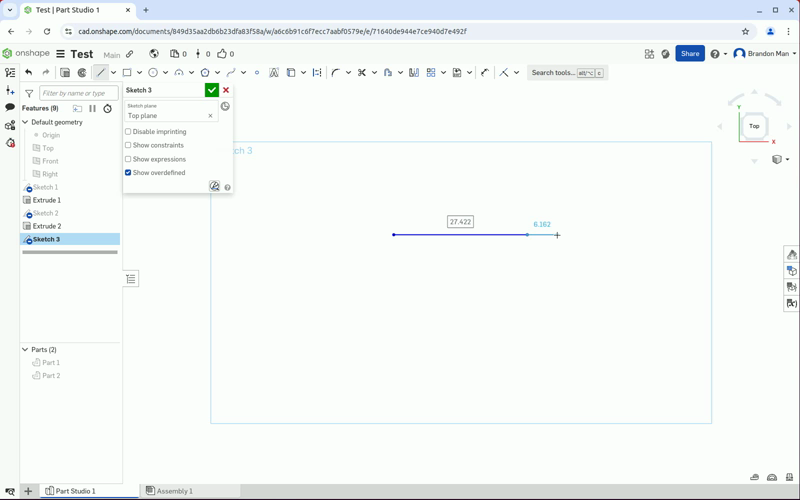
mouse_move(527, 185)
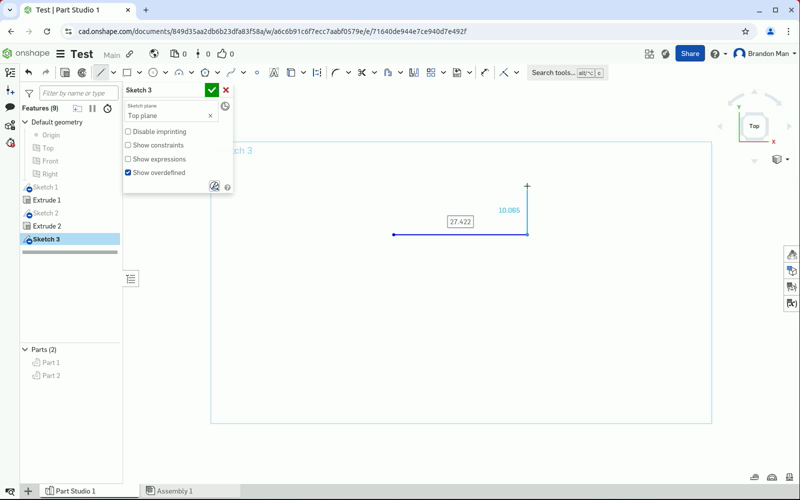
click(527, 185)
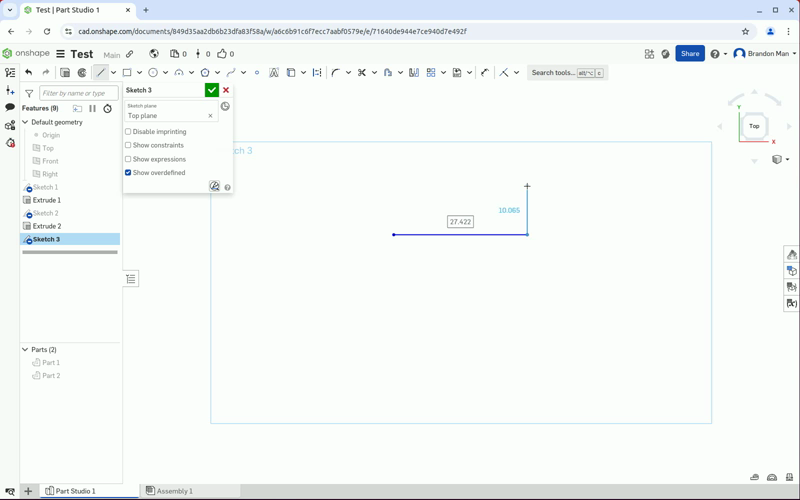
key_up(shift)
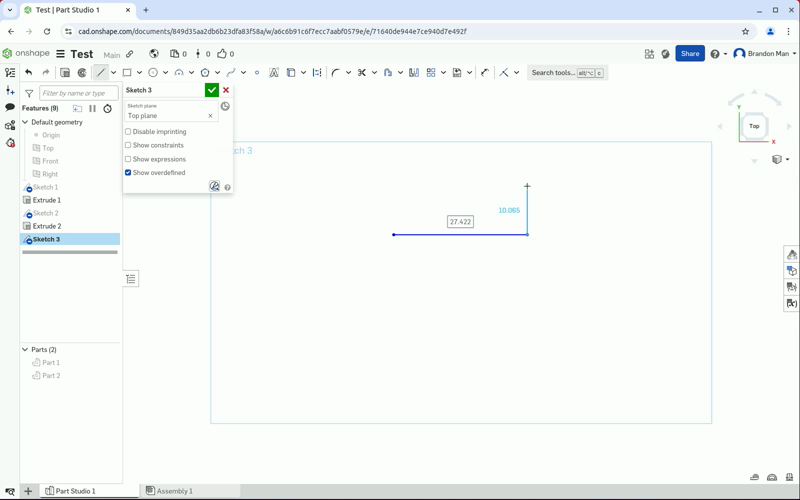
key_down(shift)
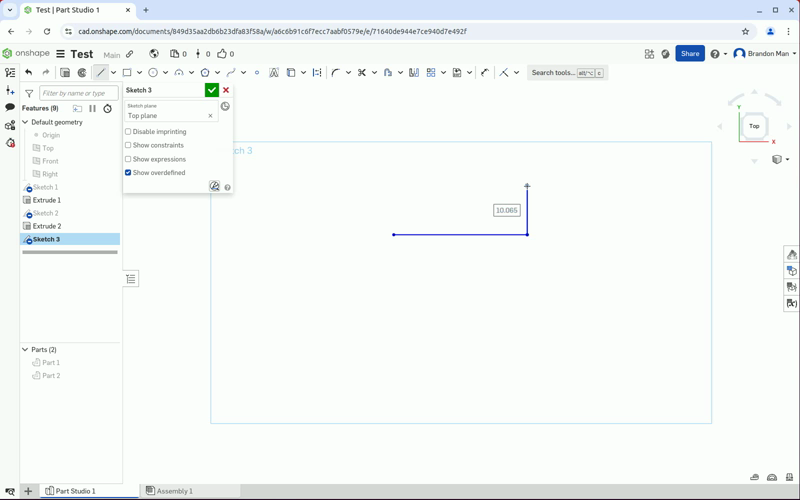
mouse_move(393, 185)
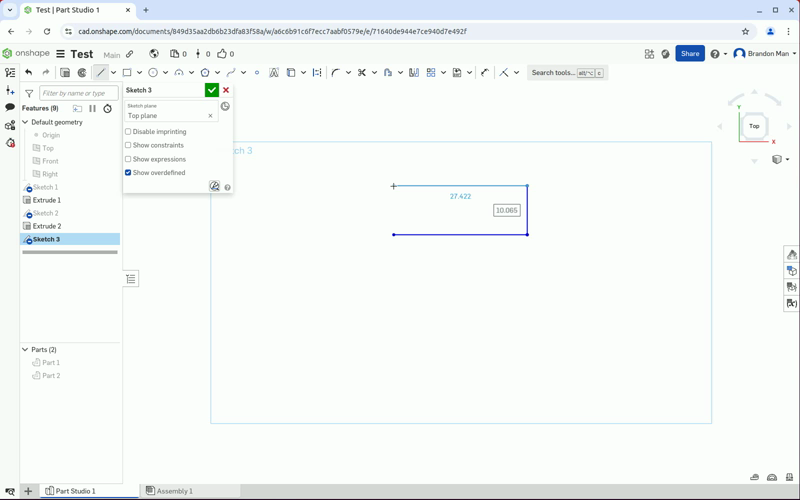
click(393, 185)
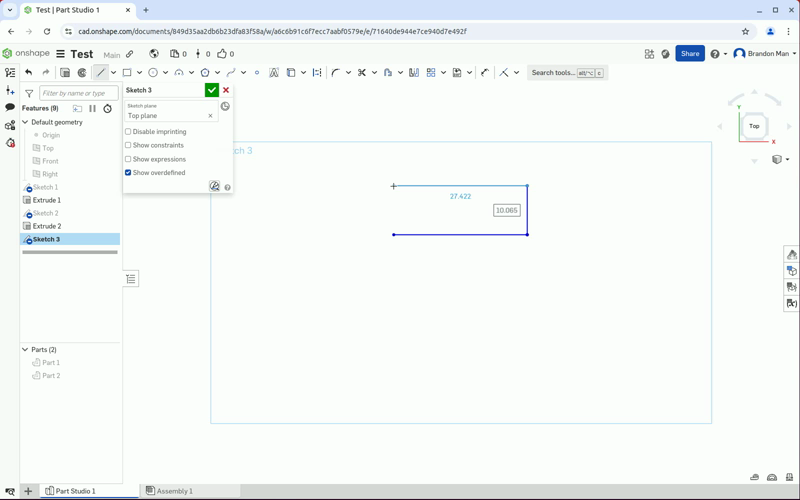
key_up(shift)
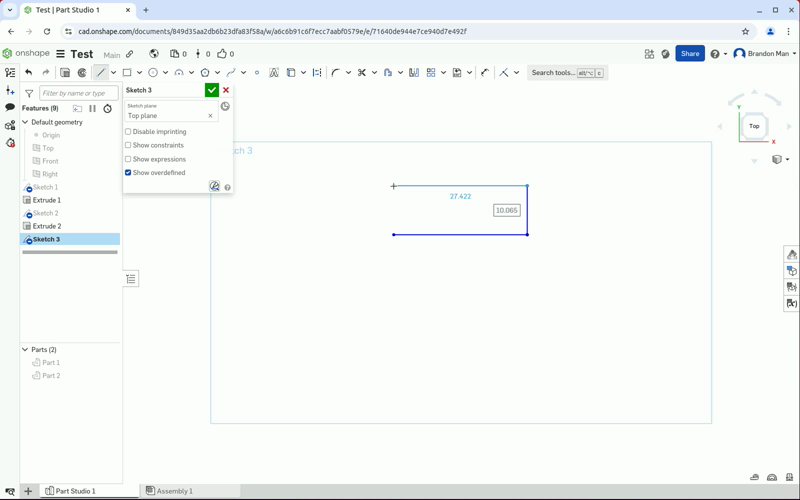
mouse_move(423, 185)
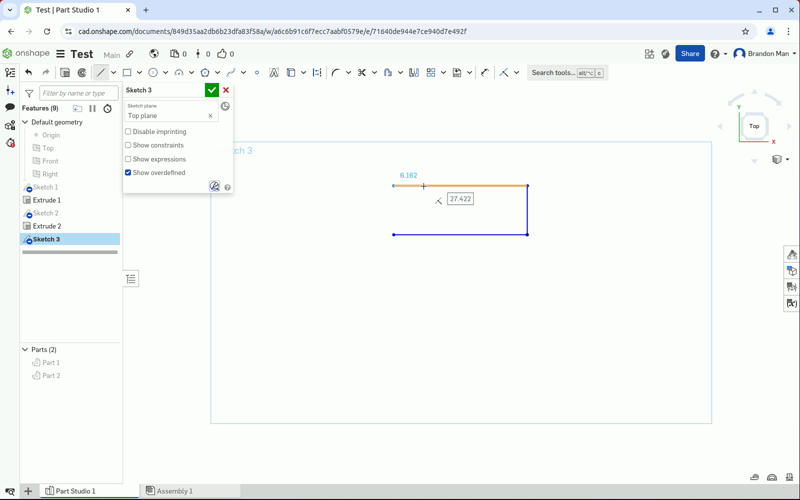
key_down(shift)
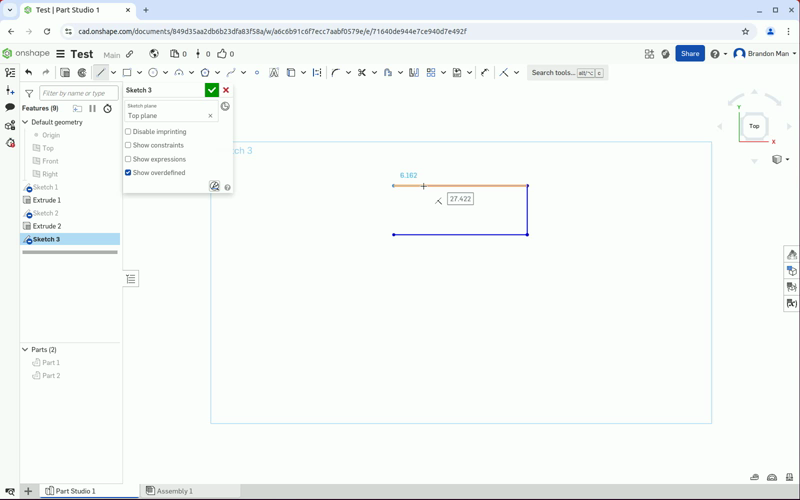
mouse_move(393, 234)
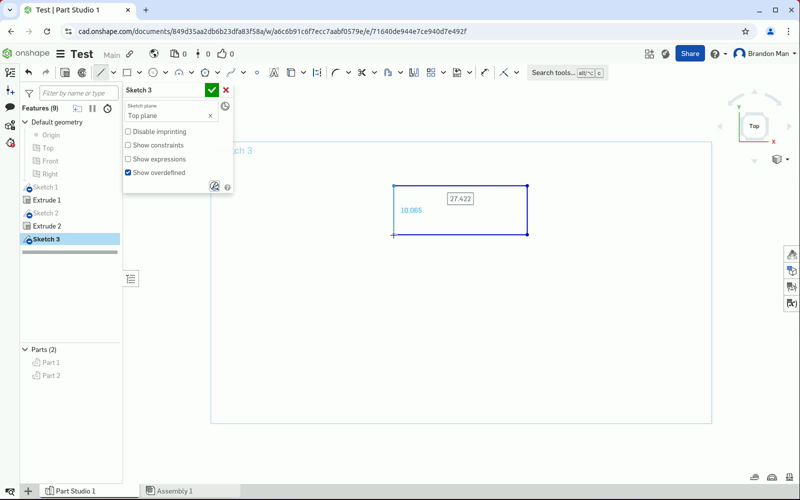
key_up(shift)
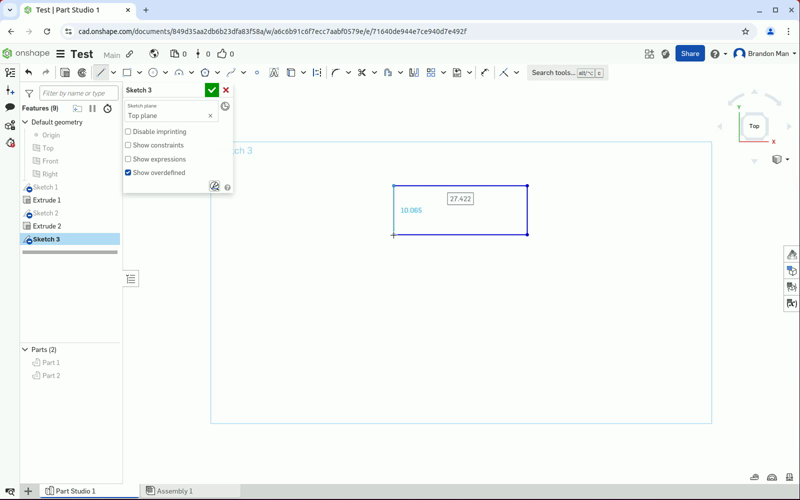
click(393, 234)
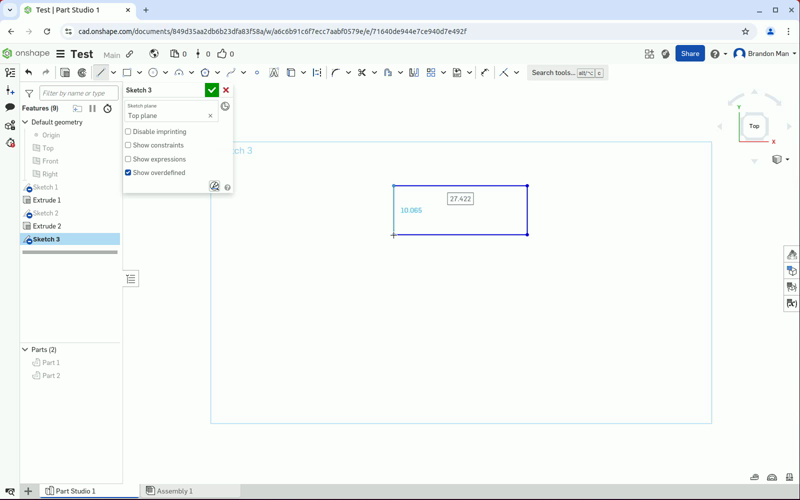
key(esc)
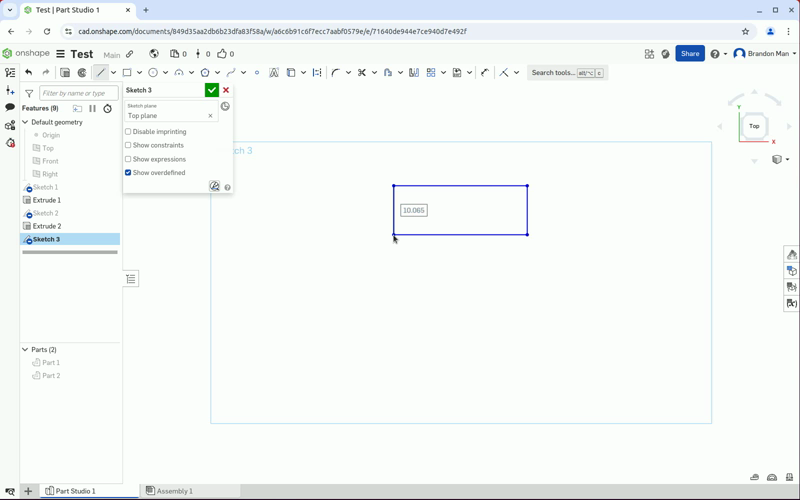
key(c)
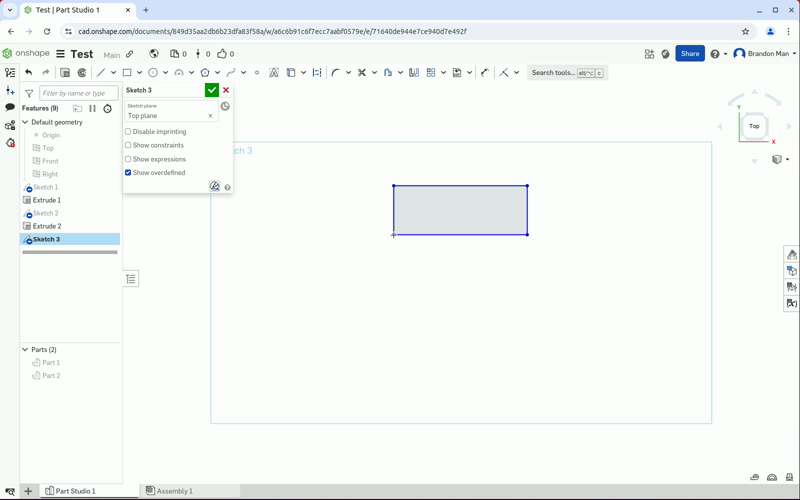
key_down(shift)
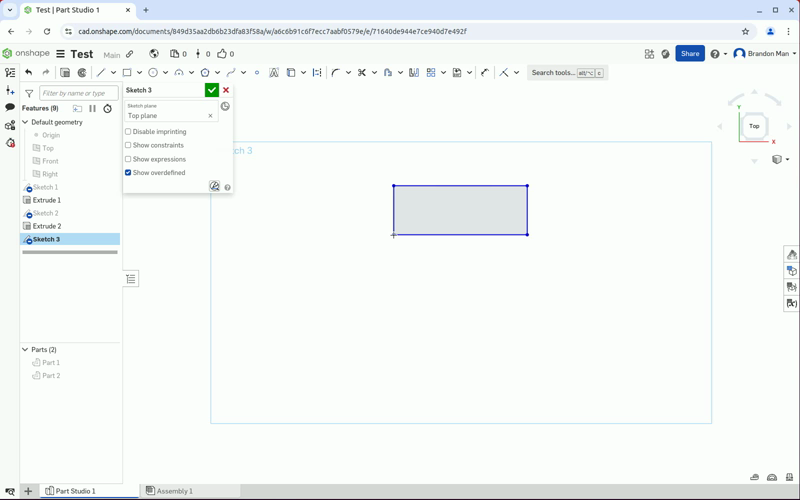
mouse_move(409, 201)
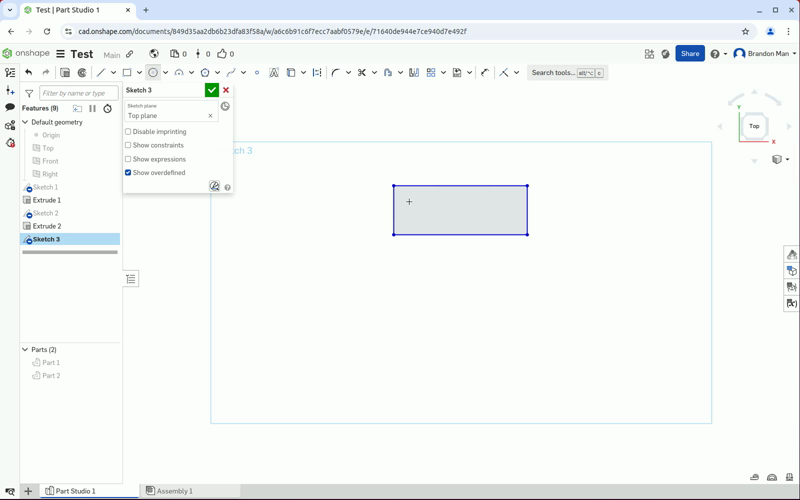
click(409, 201)
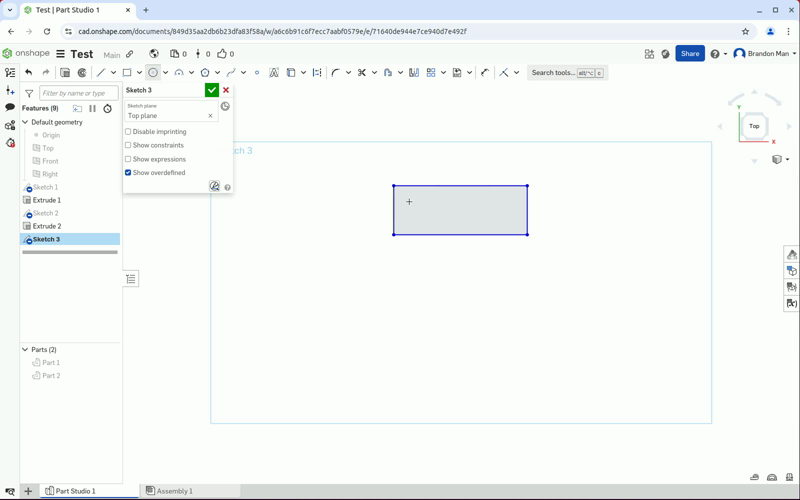
key_up(shift)
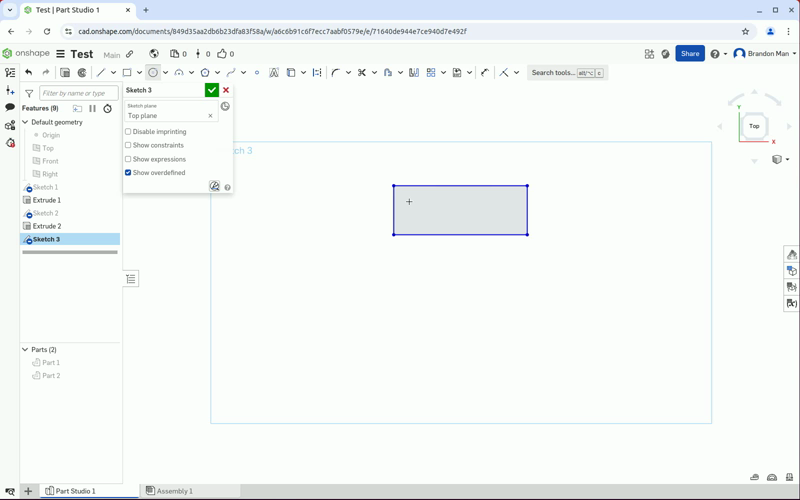
mouse_move(415, 201)
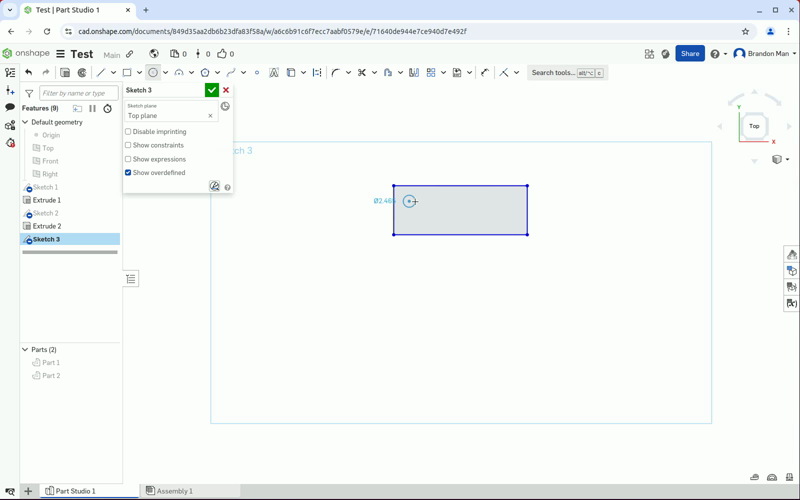
click(415, 201)
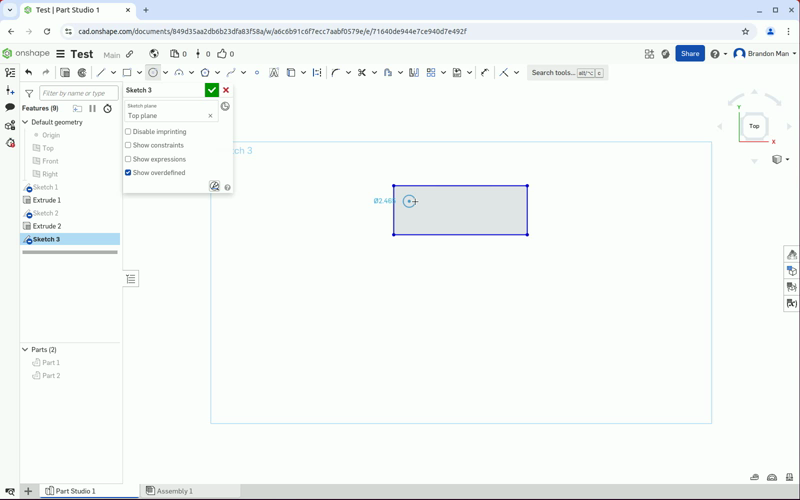
key(esc)
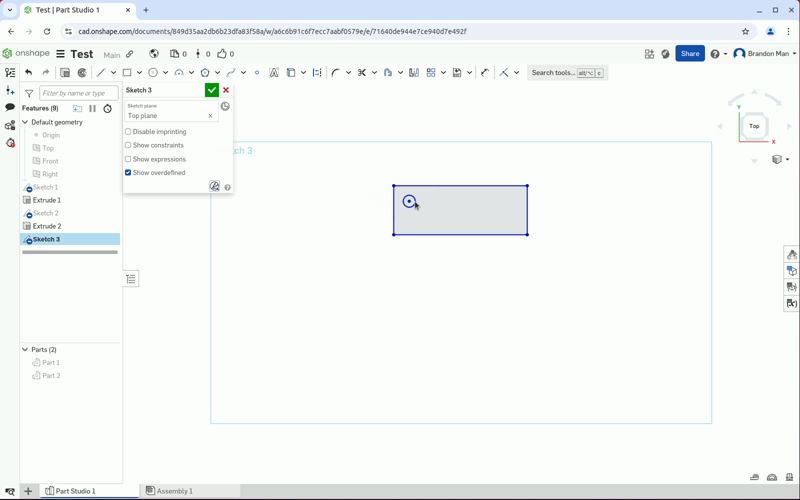
key(c)
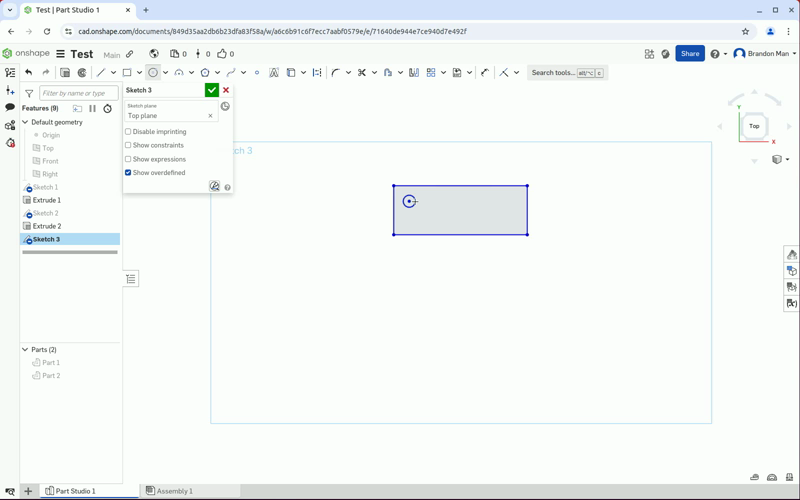
key_down(shift)
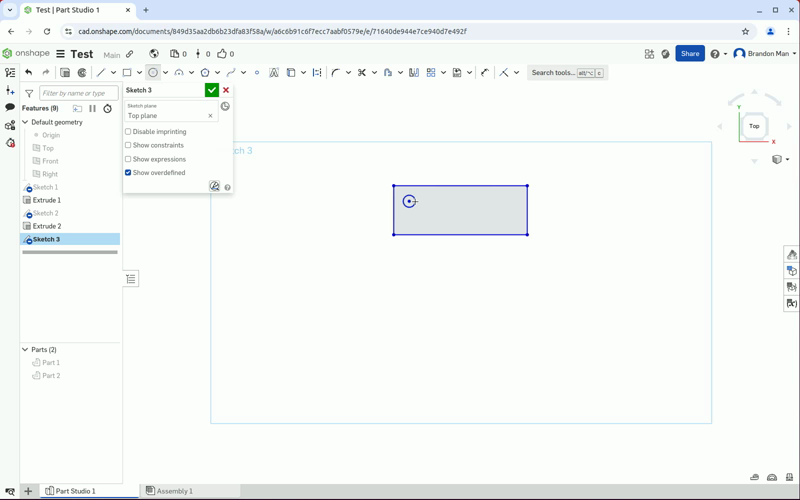
mouse_move(447, 201)
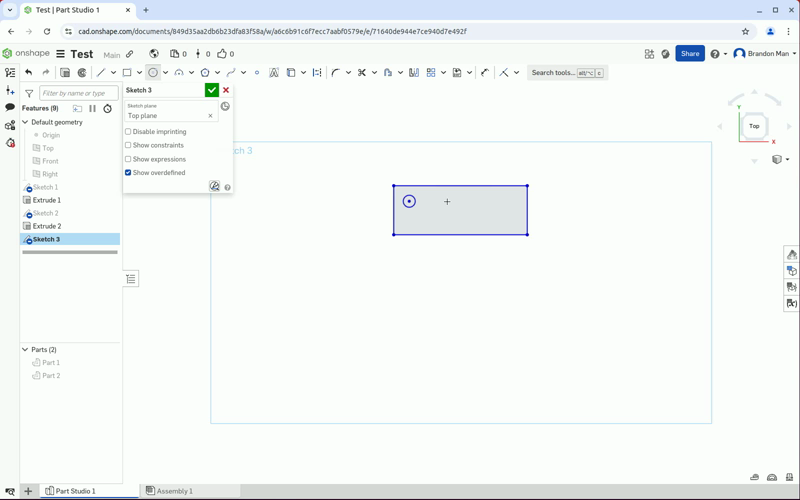
click(447, 201)
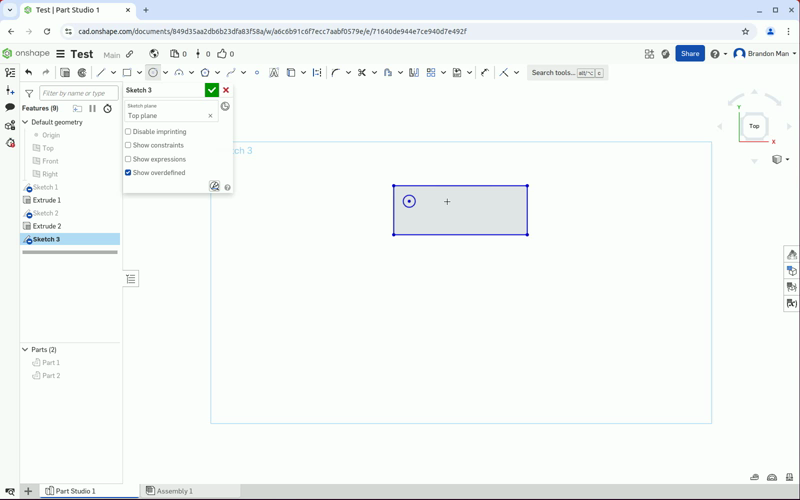
key_up(shift)
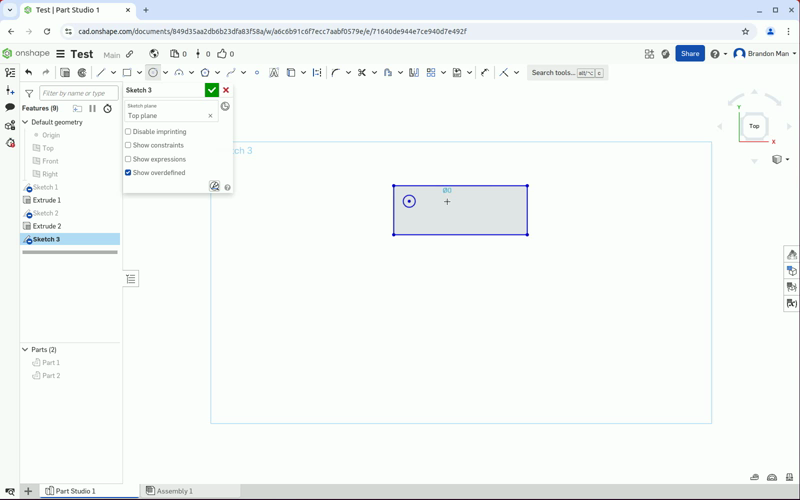
mouse_move(454, 201)
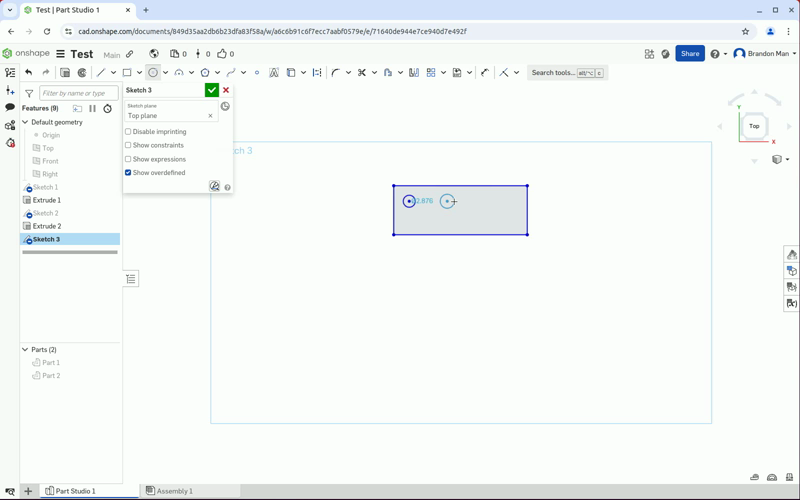
click(454, 201)
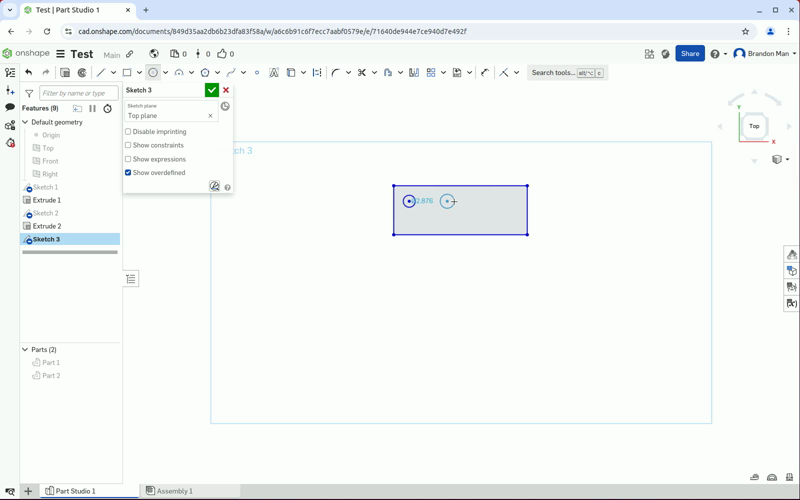
key(esc)
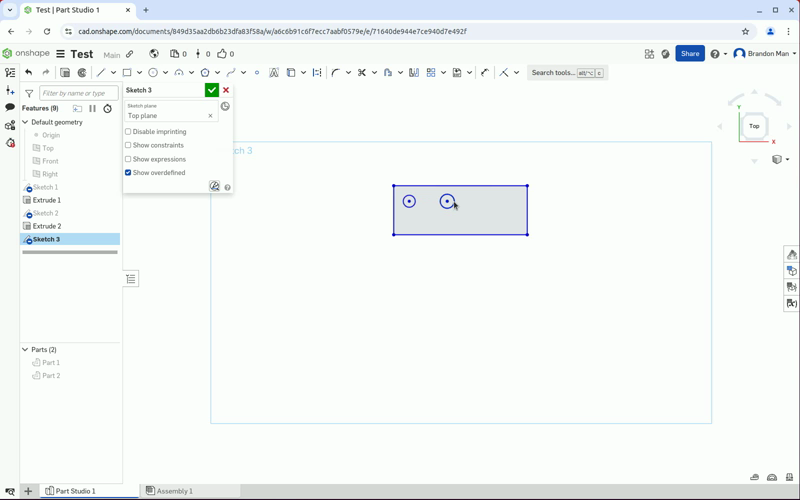
key(c)
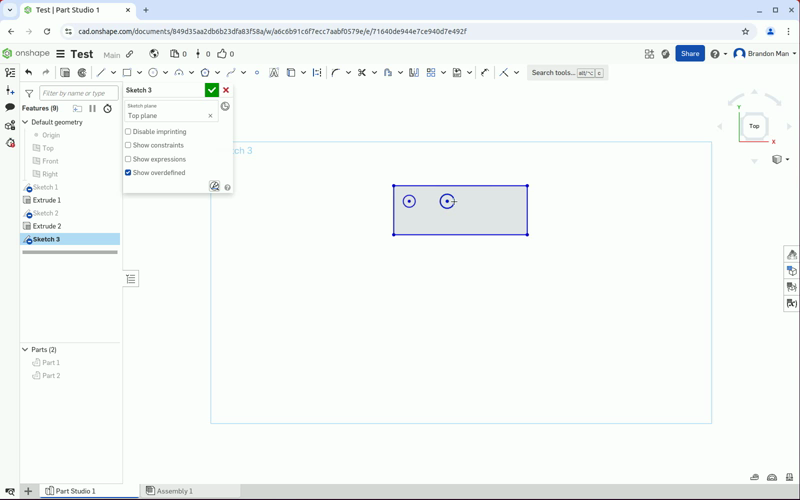
key_down(shift)
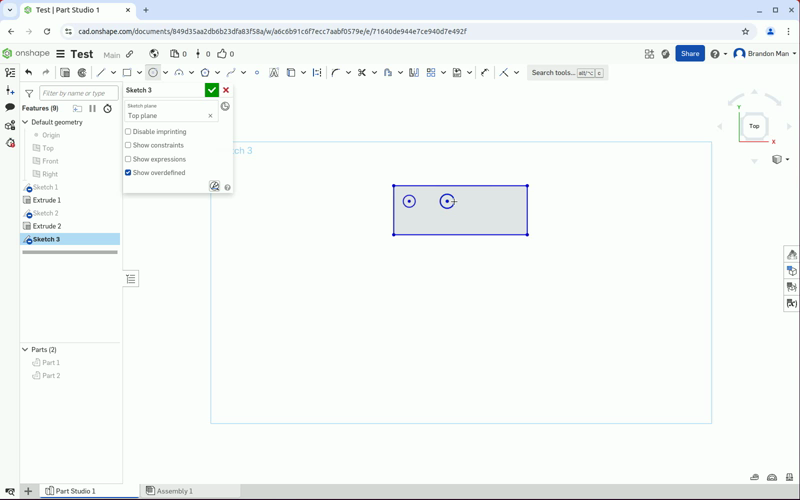
mouse_move(512, 201)
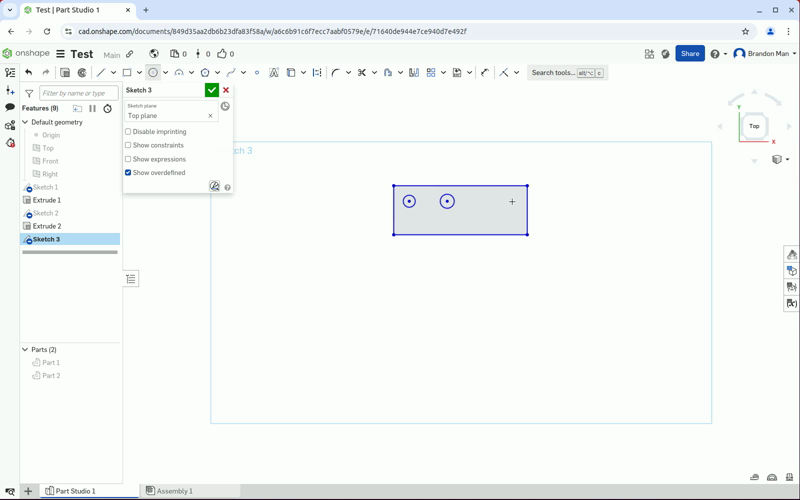
click(512, 201)
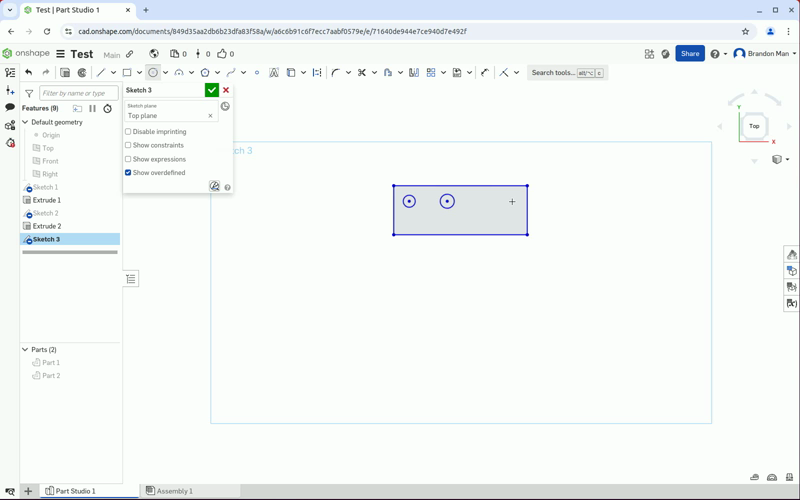
key_up(shift)
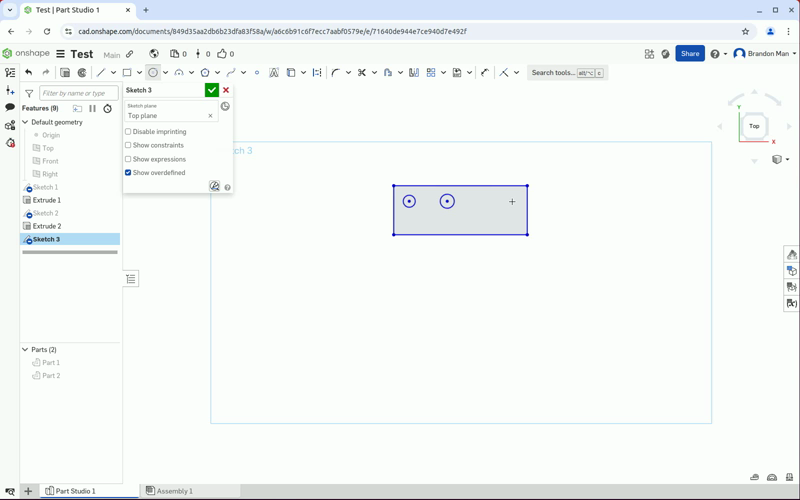
mouse_move(517, 201)
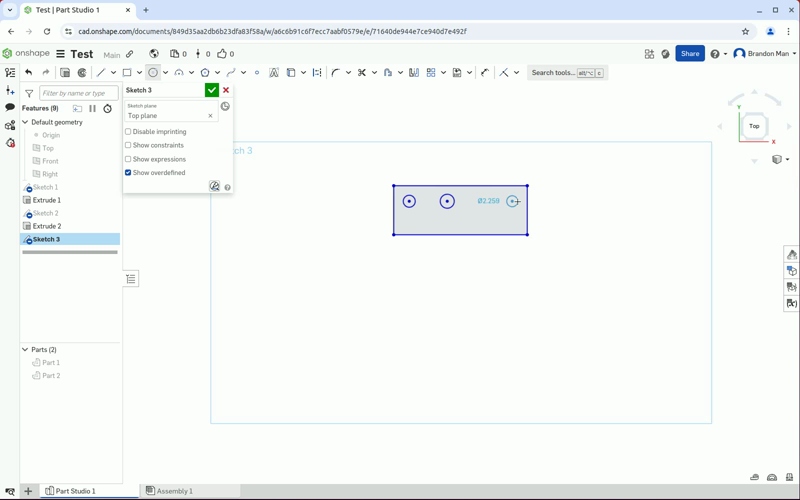
click(517, 201)
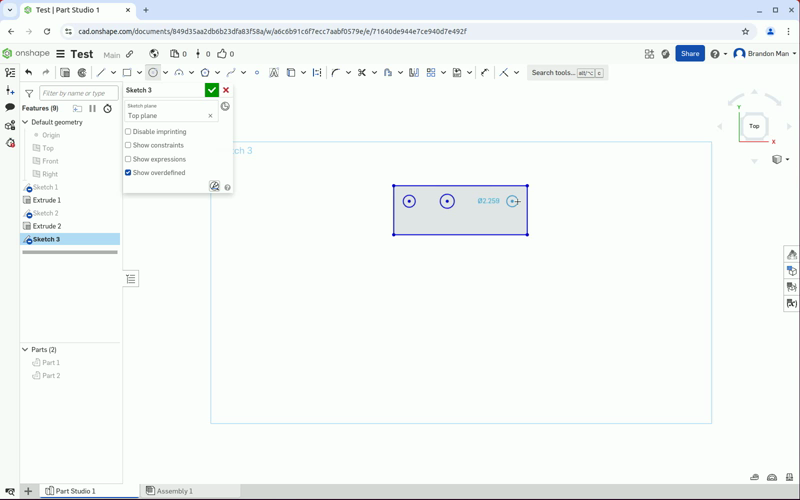
key(esc)
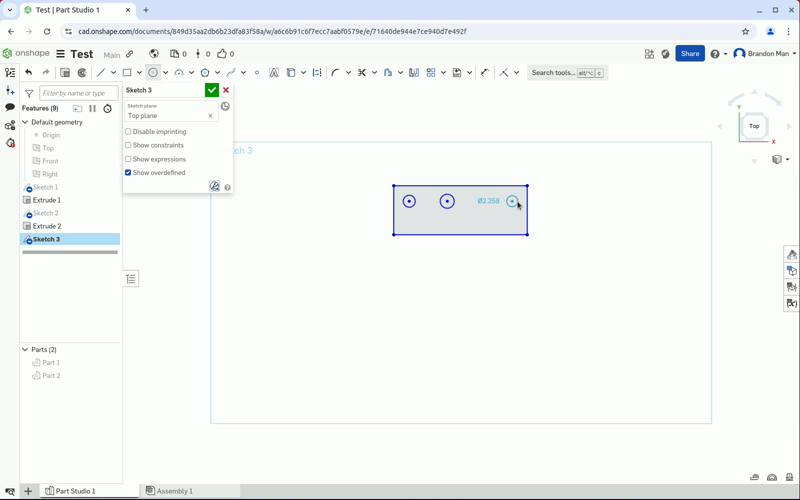
mouse_move(401, 190)
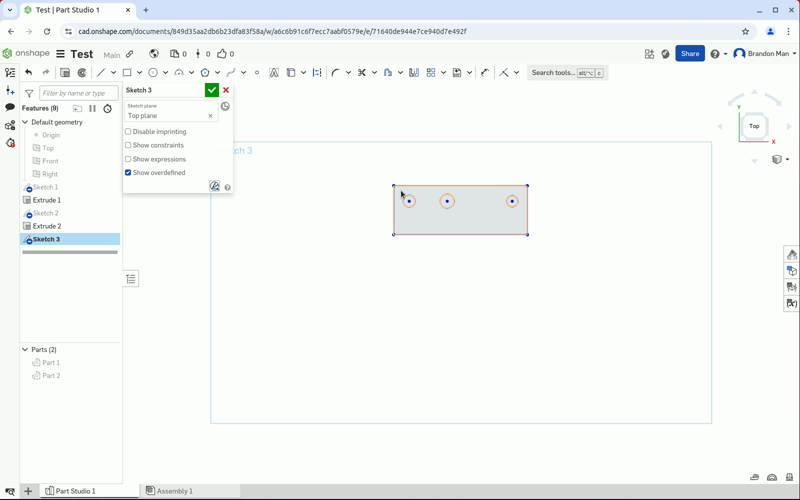
click(401, 190)
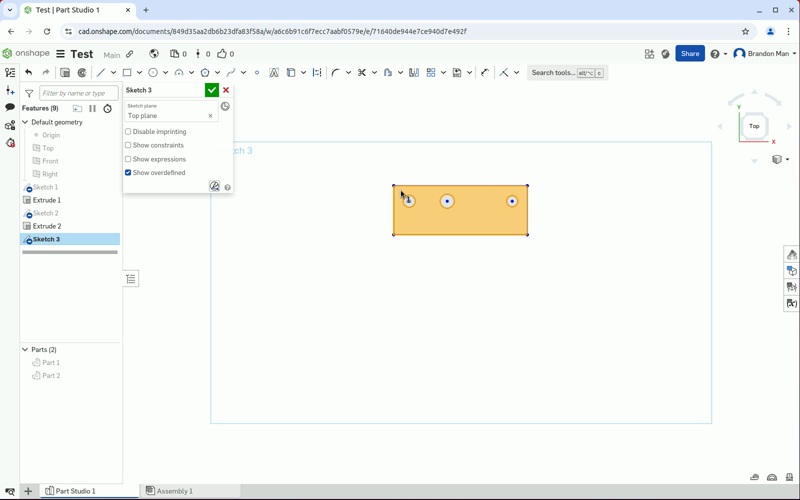
mouse_move(73, 352)
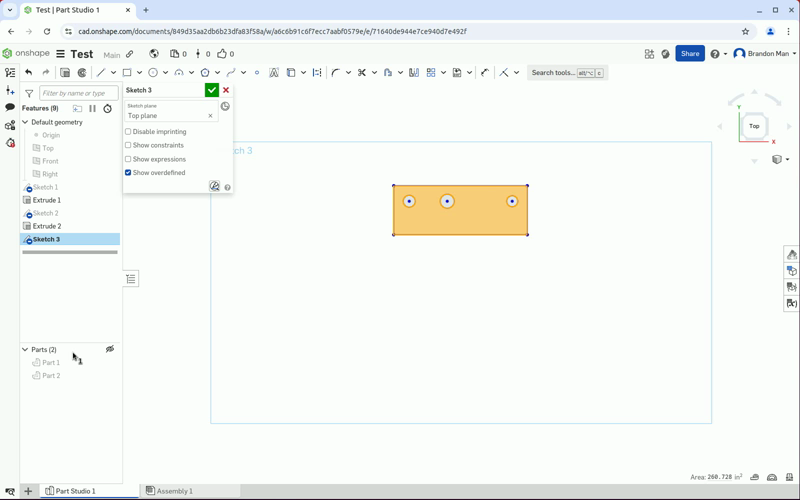
key(shift+y)
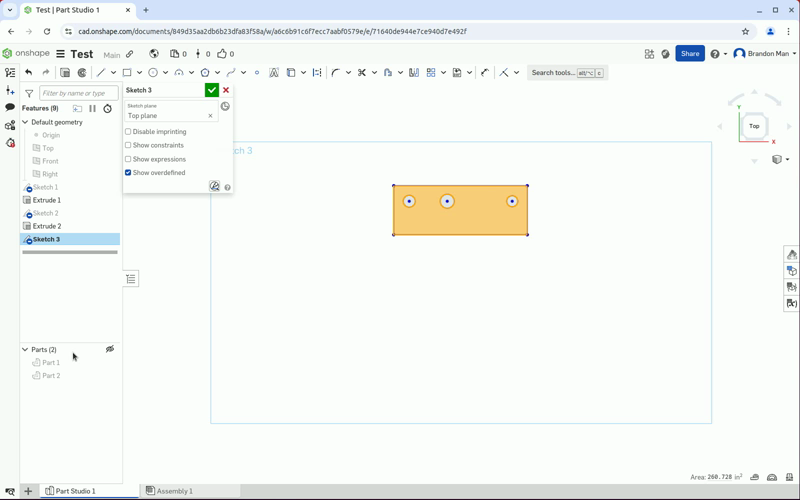
key(shift+e)
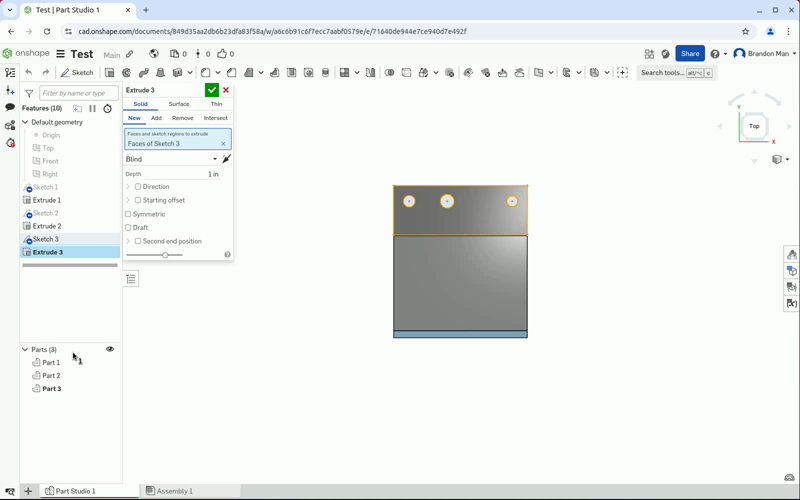
mouse_move(143, 106)
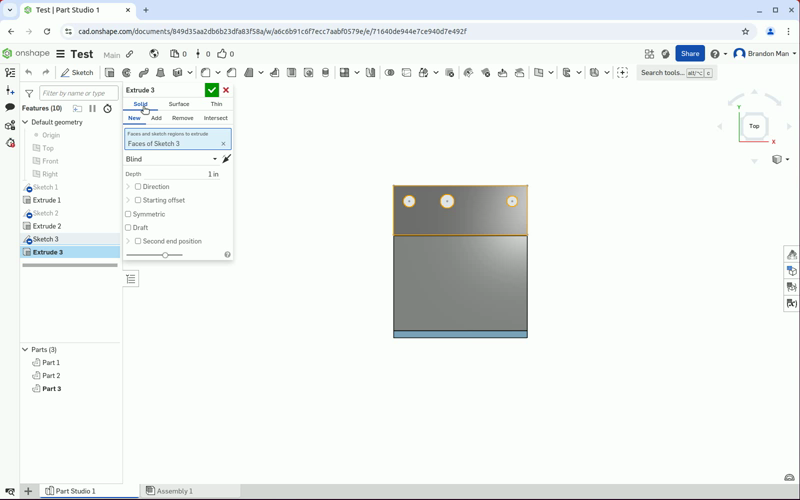
click(143, 106)
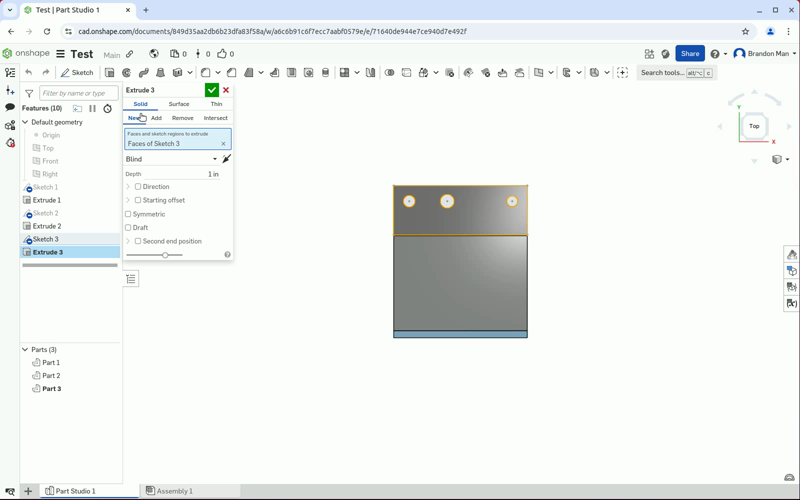
mouse_move(137, 120)
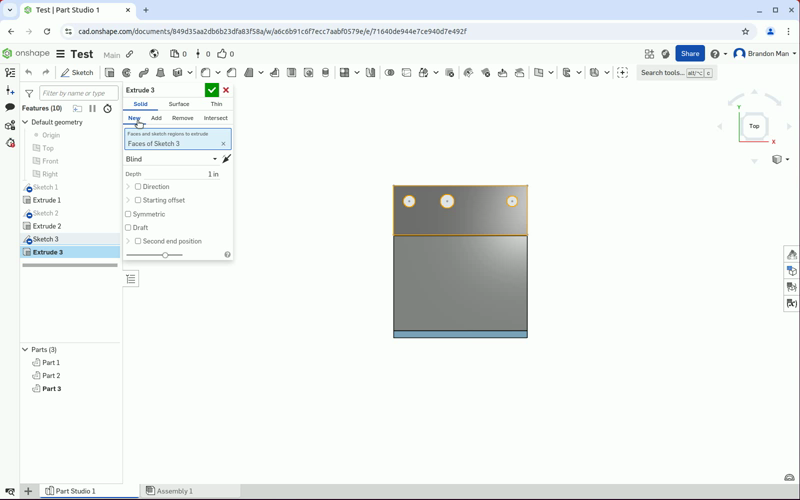
click(137, 120)
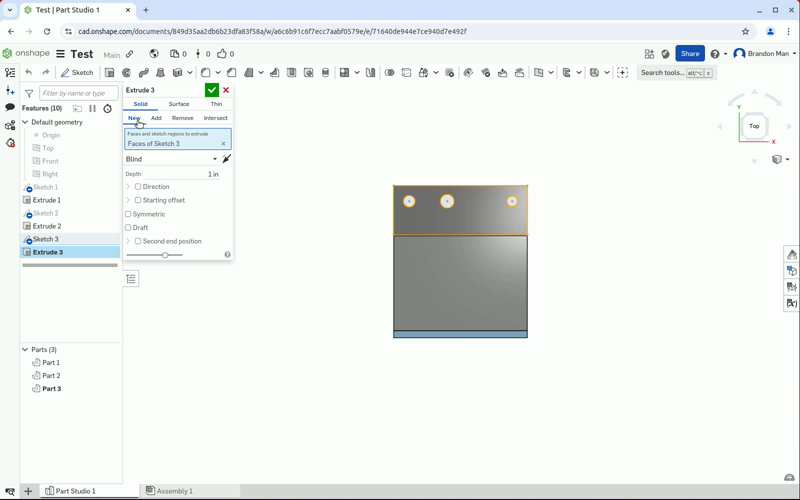
key(tab, 4)
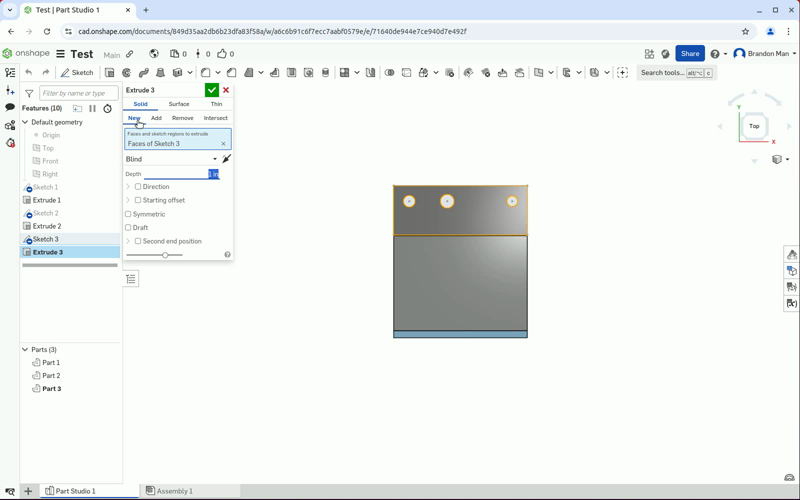
text(0.481)
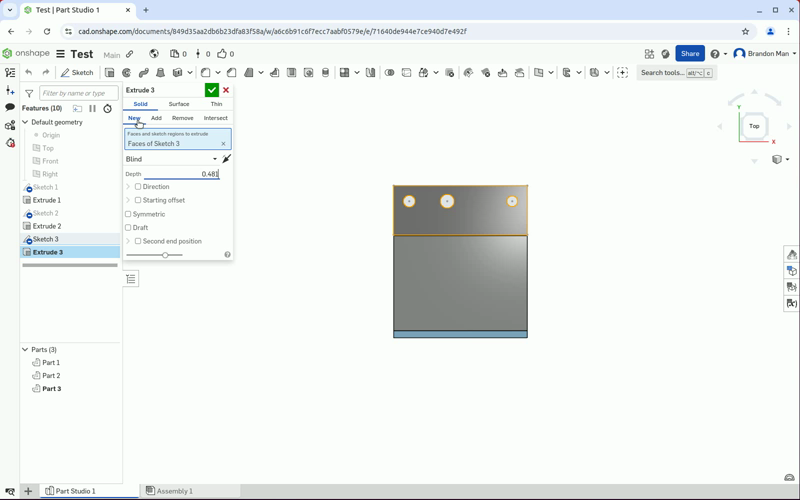
key(enter)
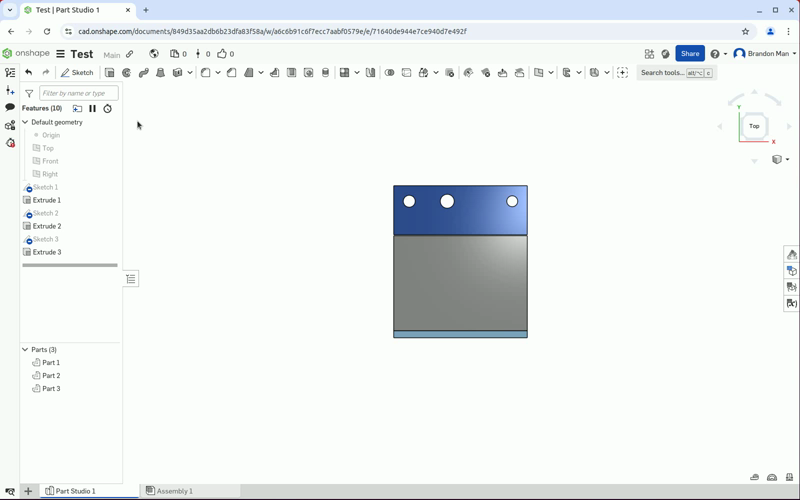
key(shift+h)
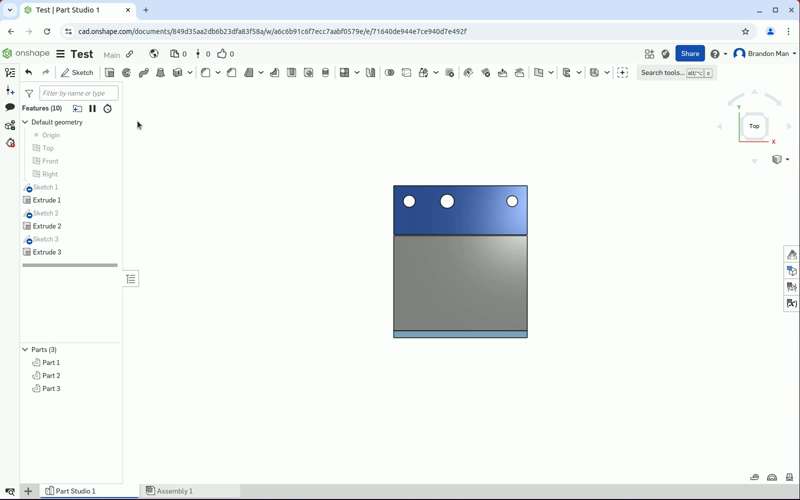
key(shift+h)
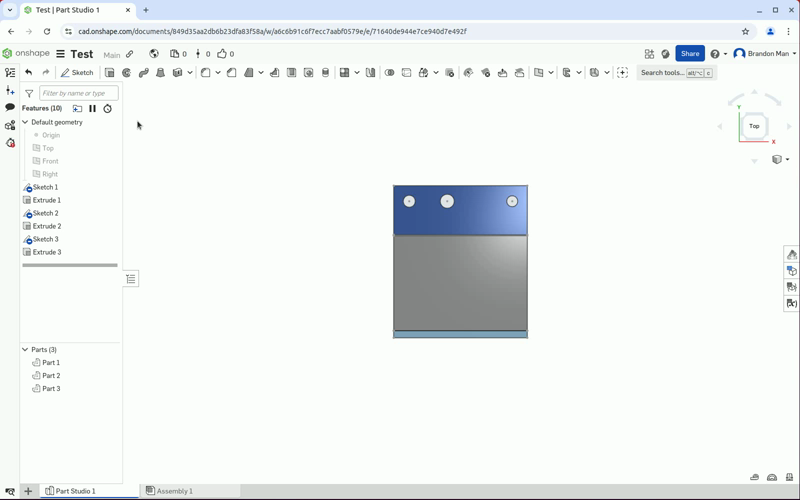
key(shift+7)
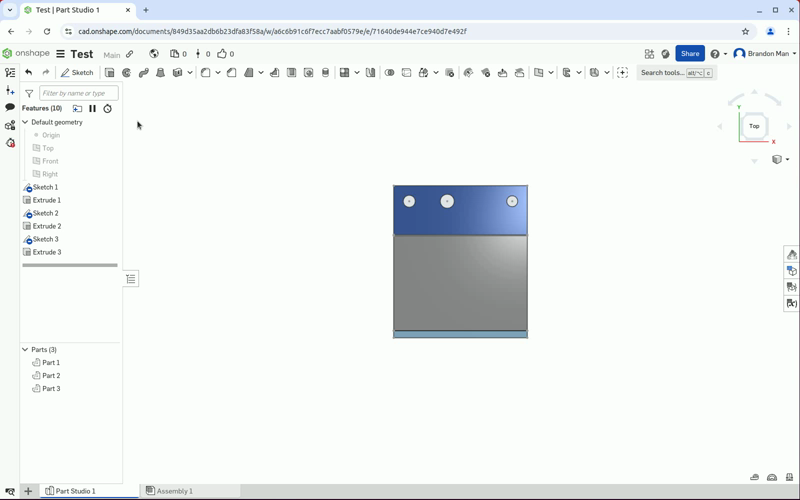
key(up, 3)
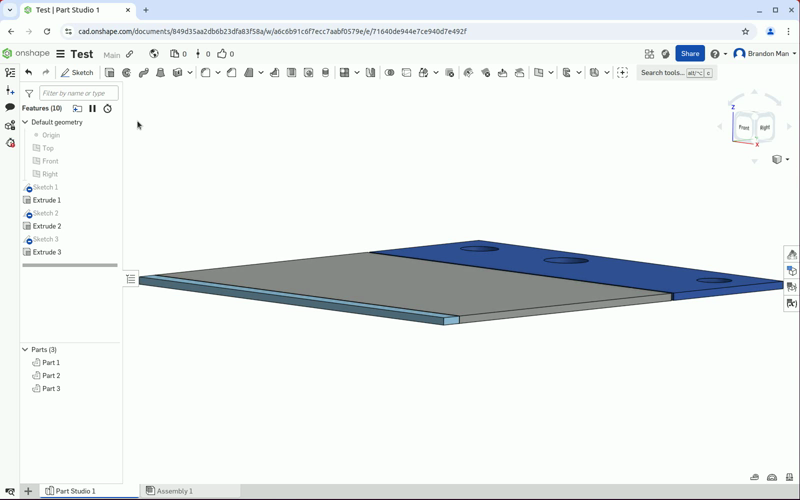
key(left, 3)
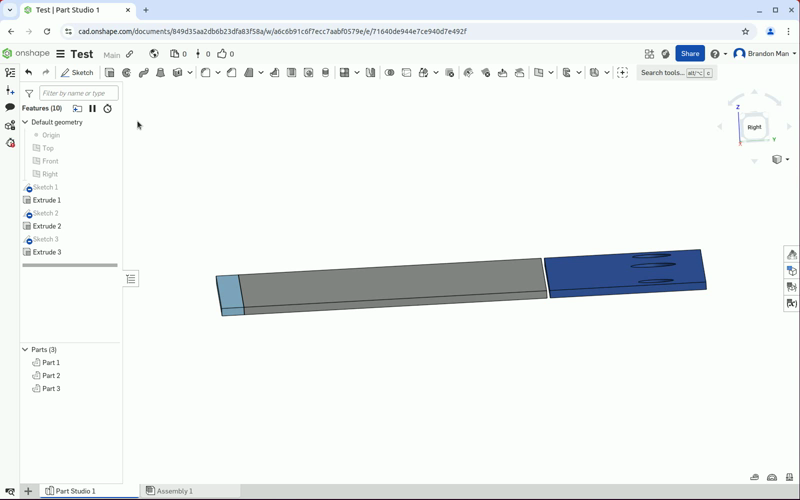
key(right, 3)
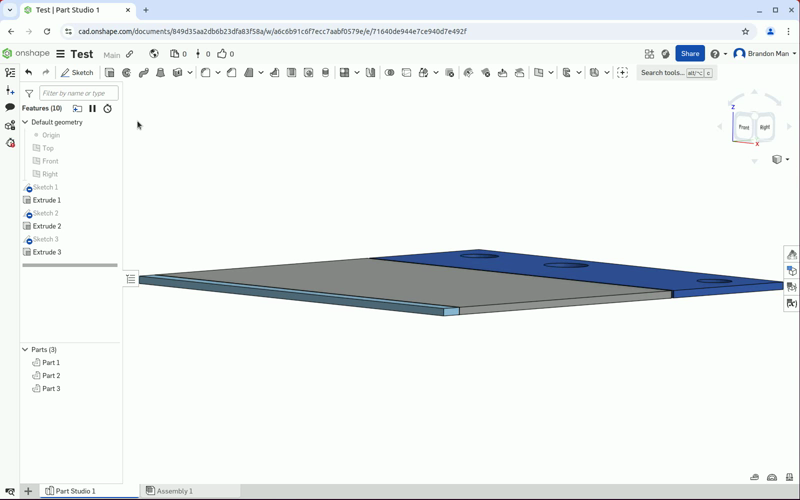
key(down, 3)
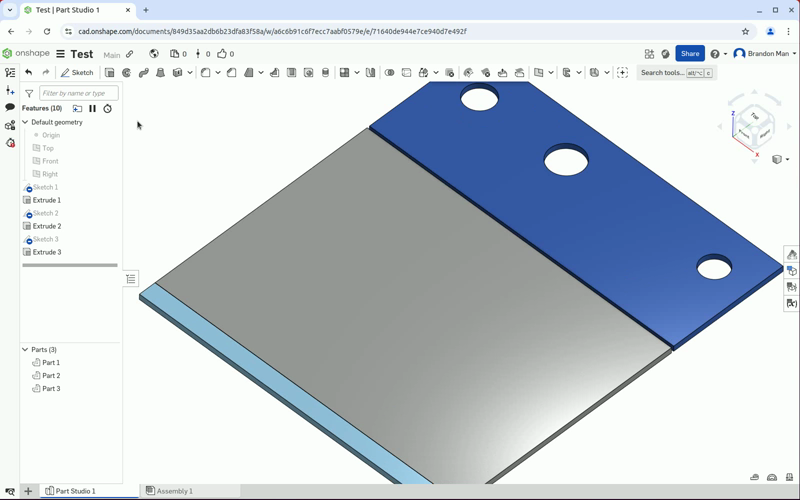
mouse_move(73, 189)
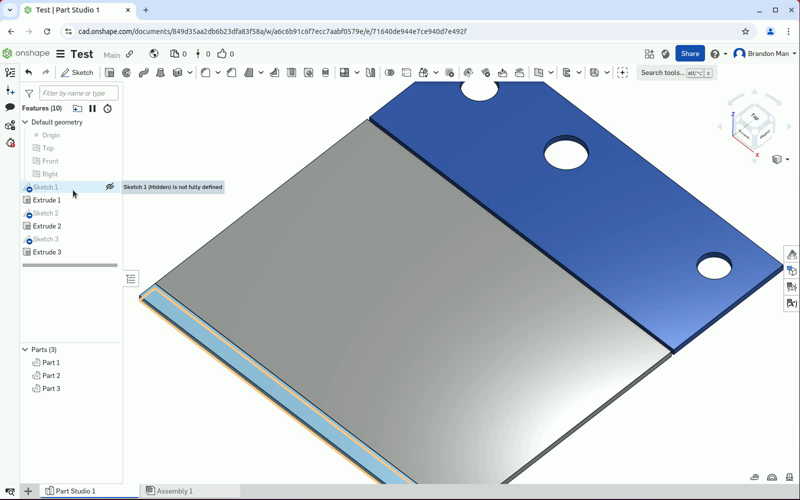
click(73, 189)